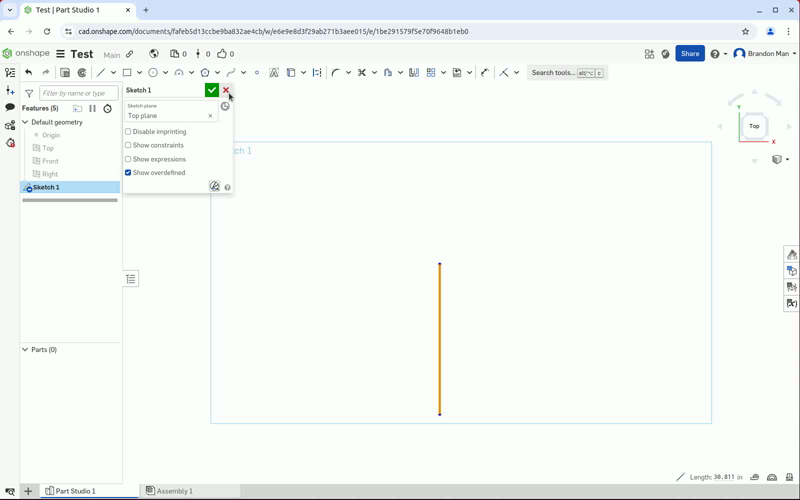
key(shift+h)
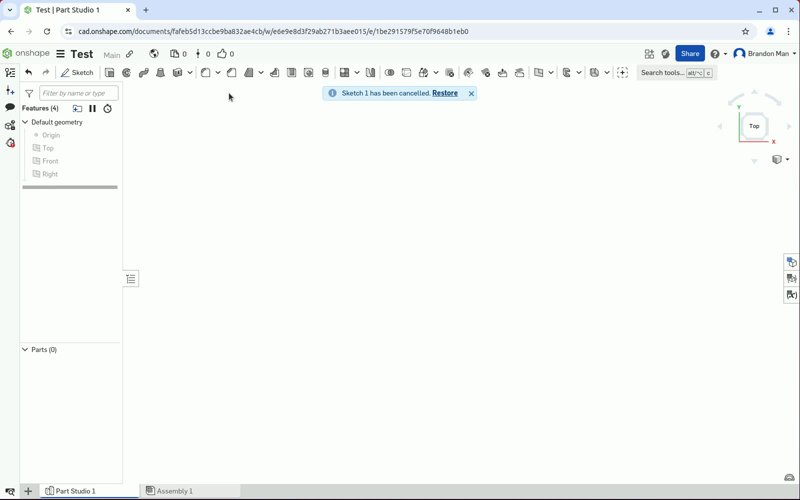
mouse_move(73, 352)
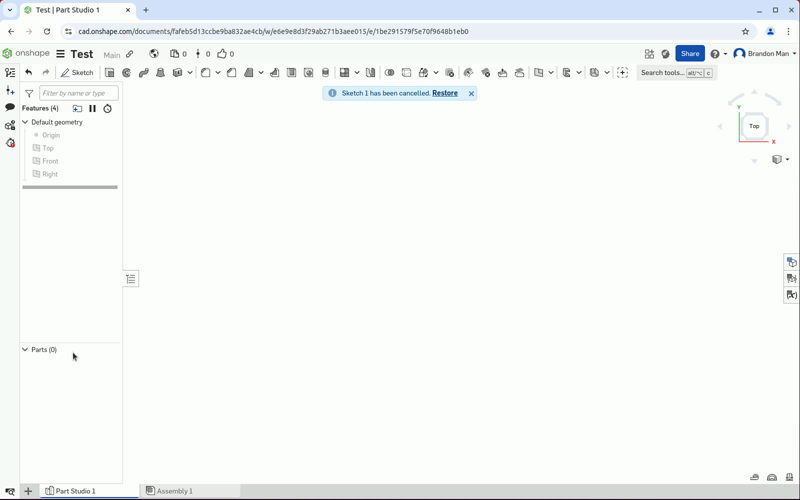
key(y)
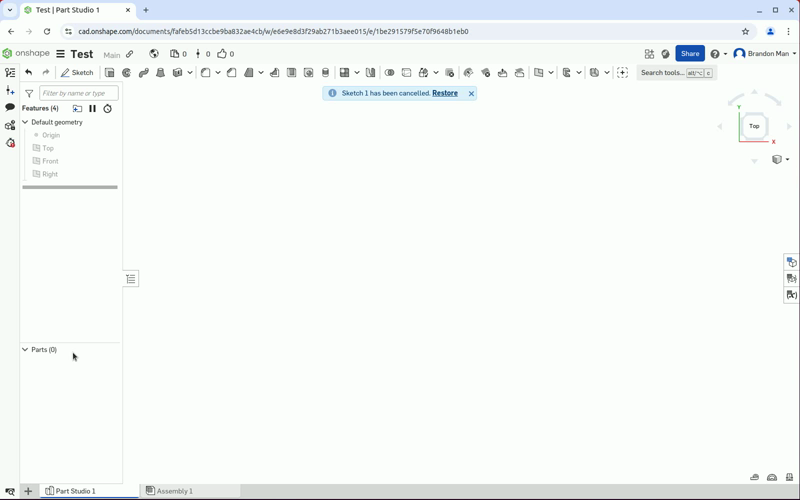
key(shift+p)
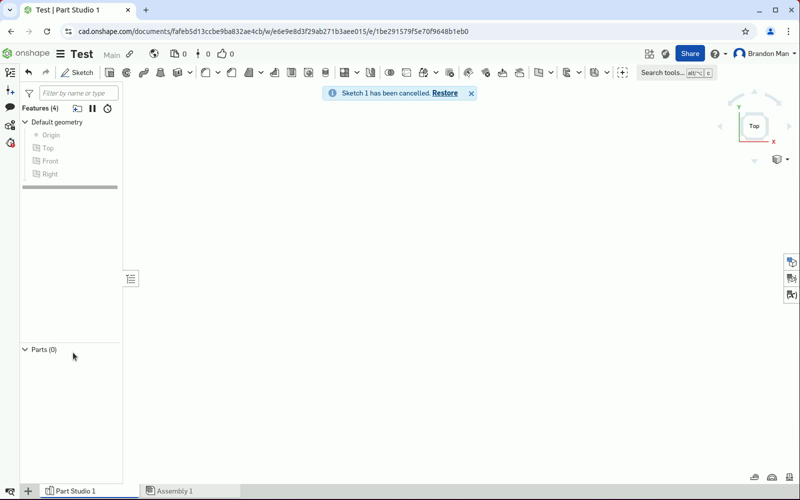
key(space)
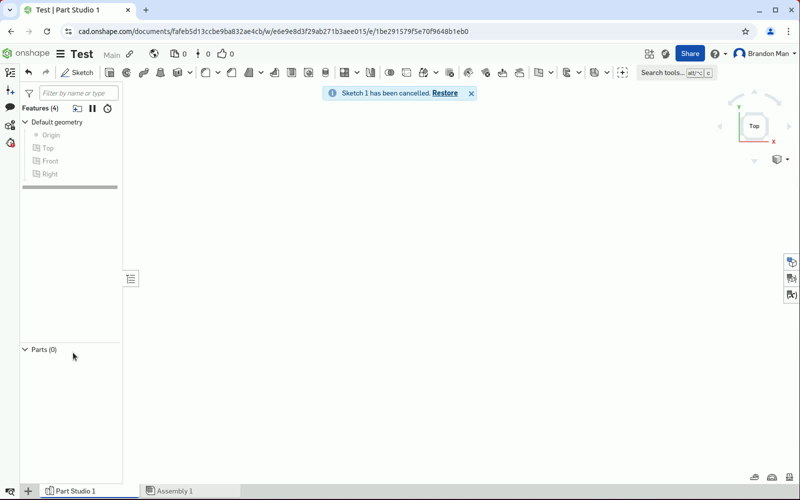
key_down(shift)
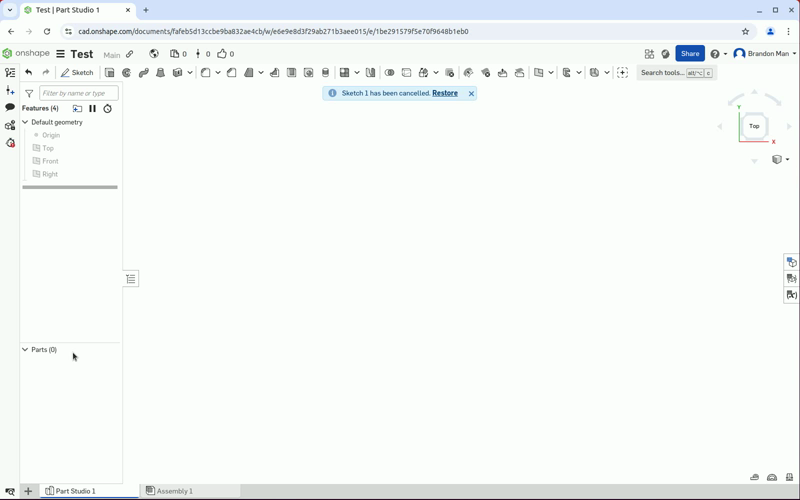
key(up)
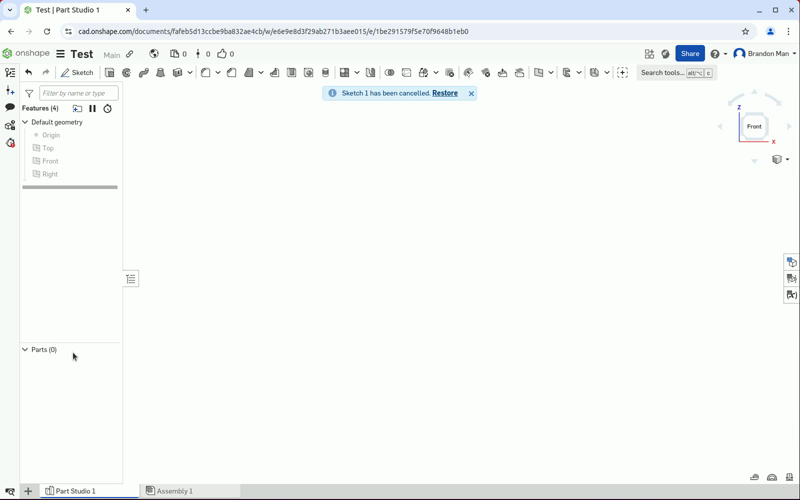
key_up(shift)
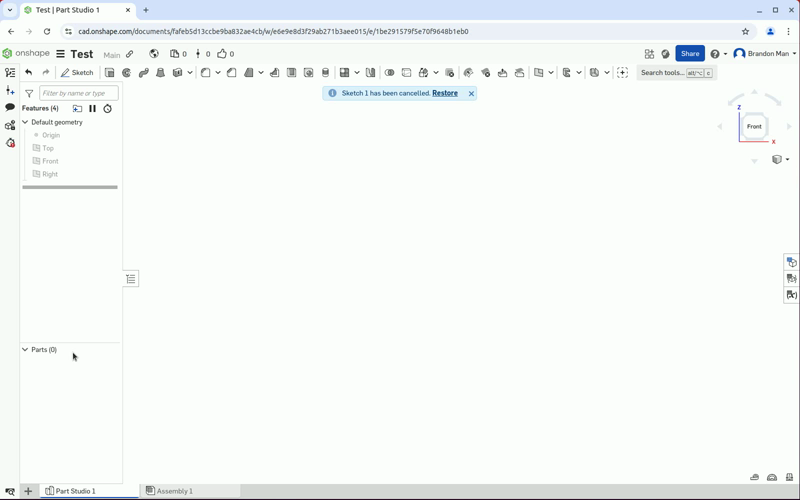
mouse_move(73, 352)
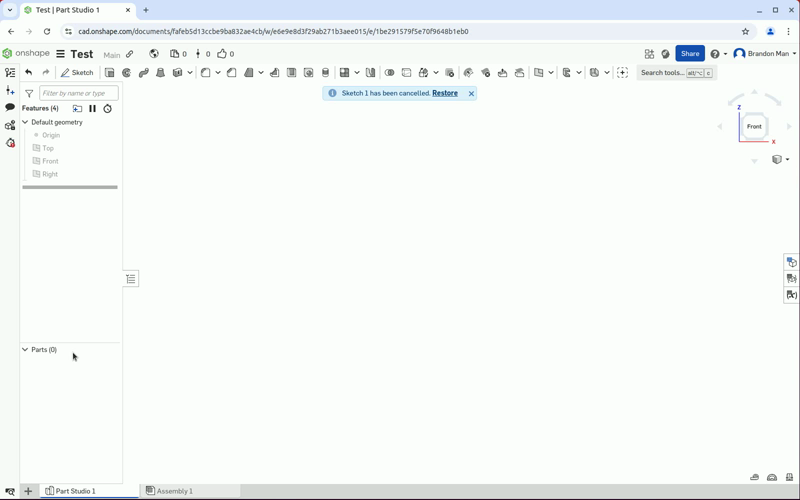
key(shift+y)
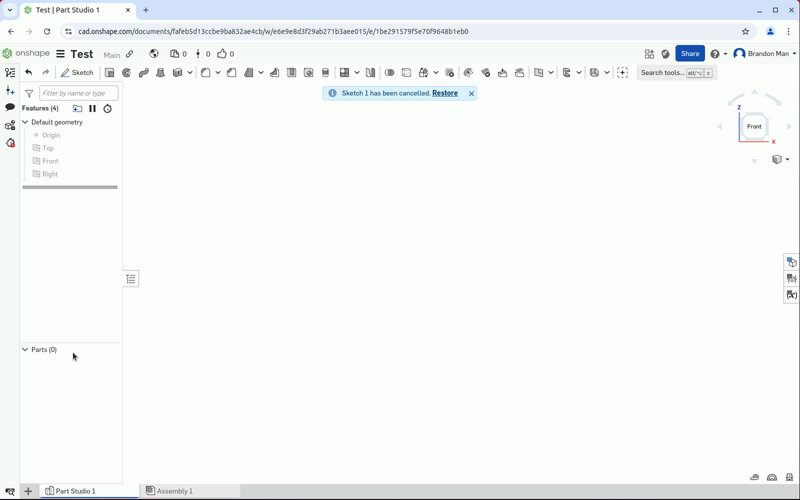
key(shift+s)
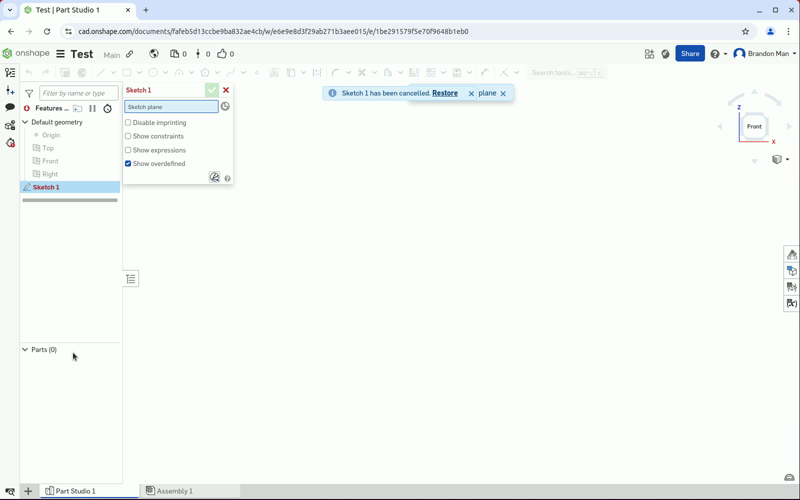
mouse_move(73, 163)
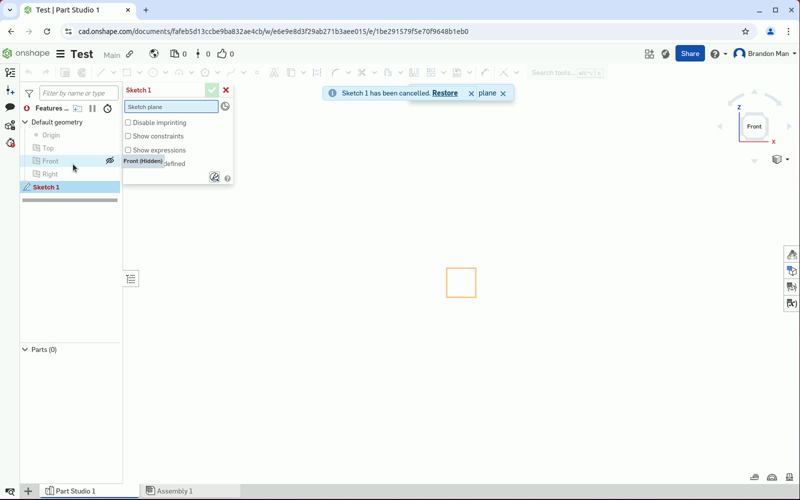
click(73, 163)
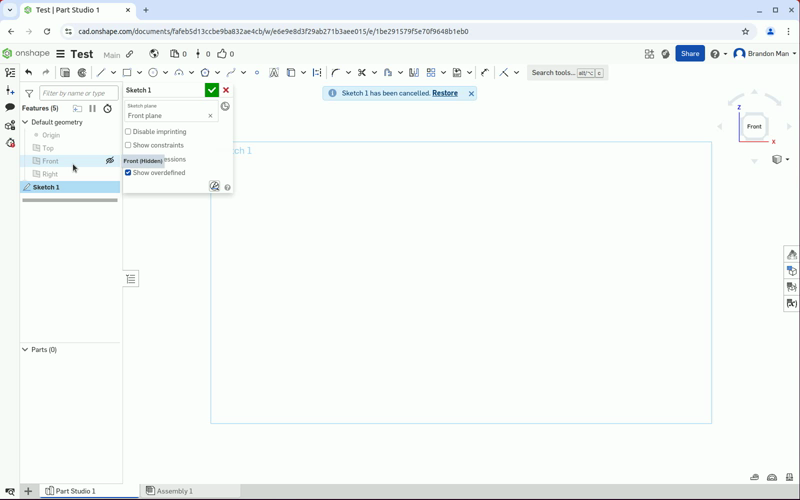
mouse_move(73, 352)
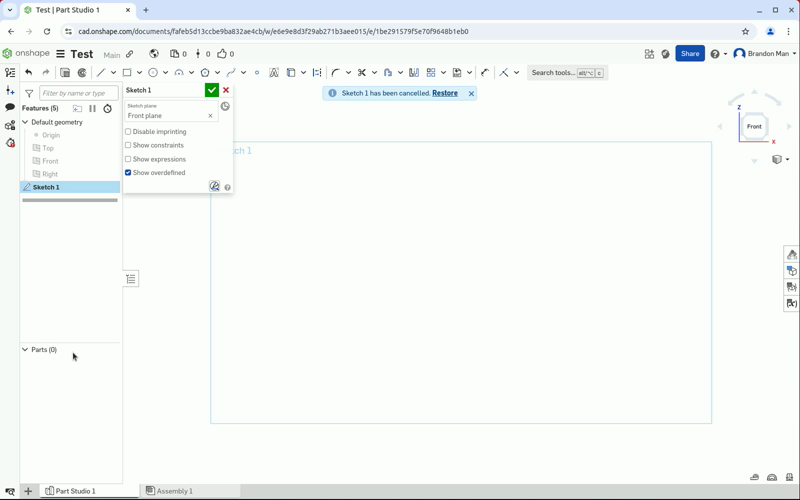
key(y)
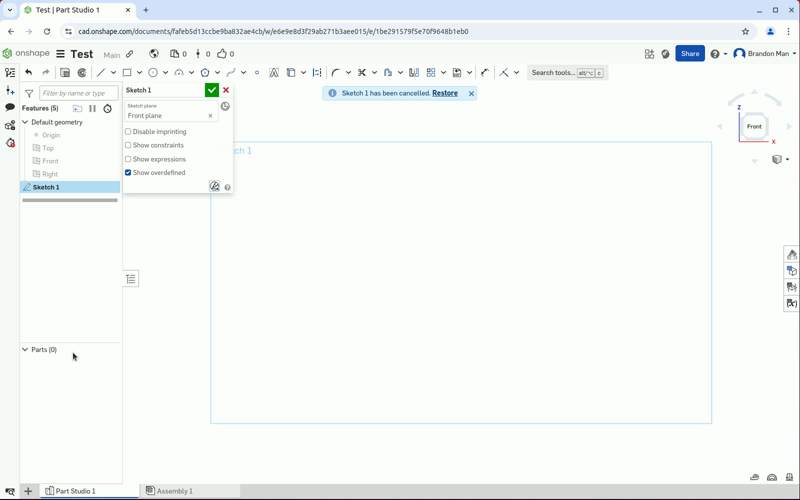
key(l)
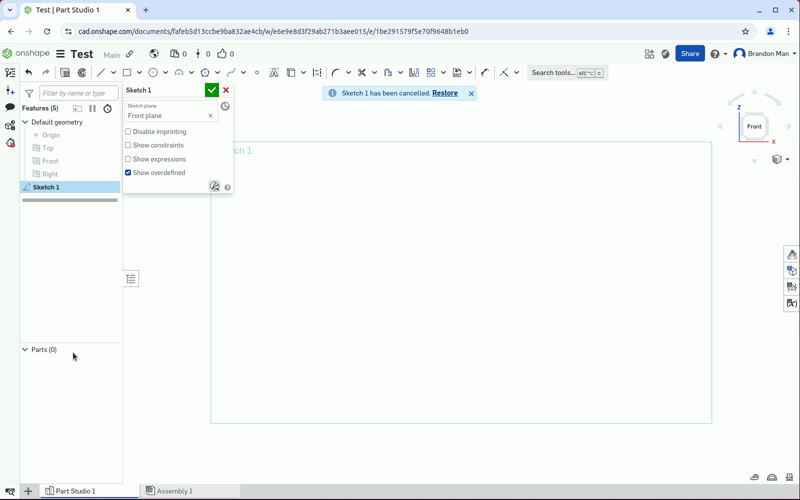
key_down(shift)
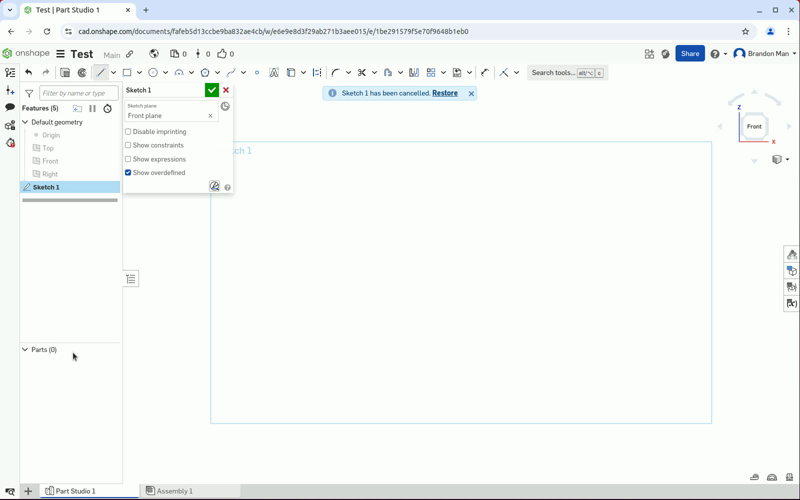
mouse_move(460, 282)
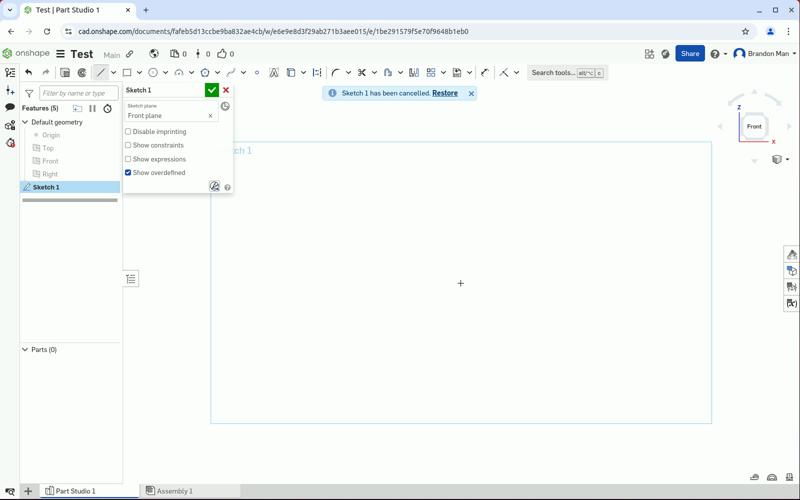
click(460, 282)
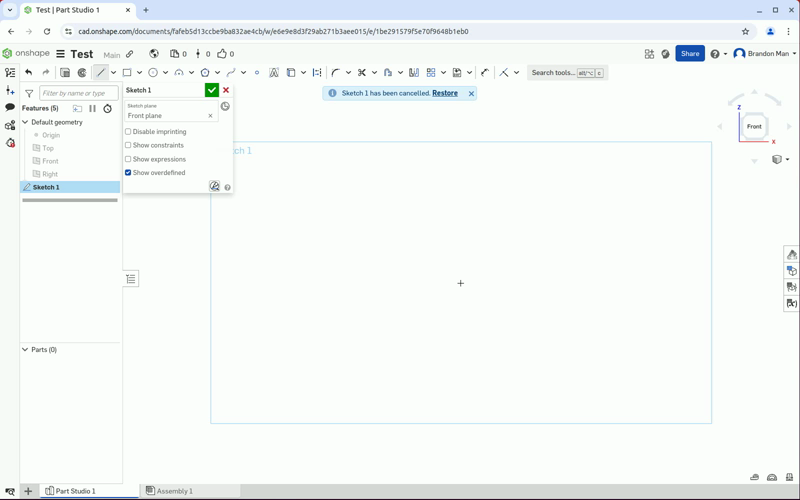
key_up(shift)
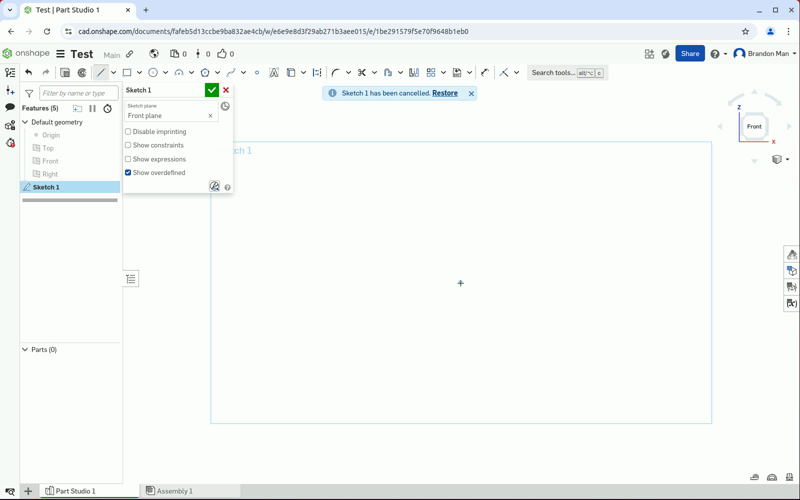
key_down(shift)
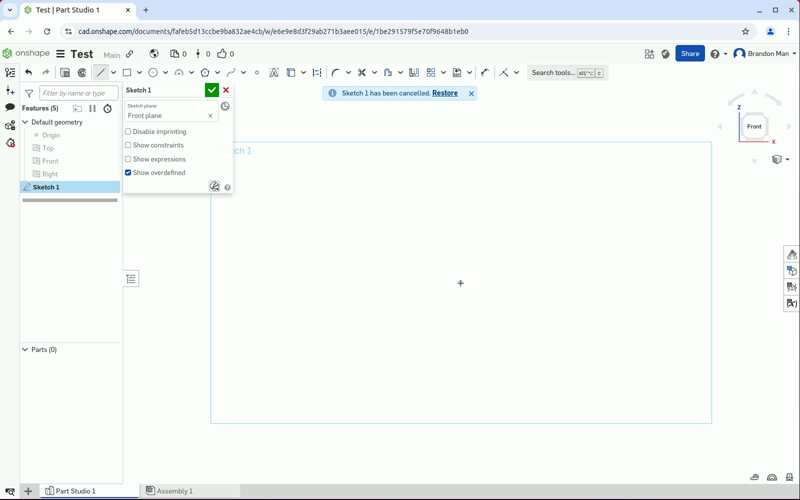
mouse_move(573, 282)
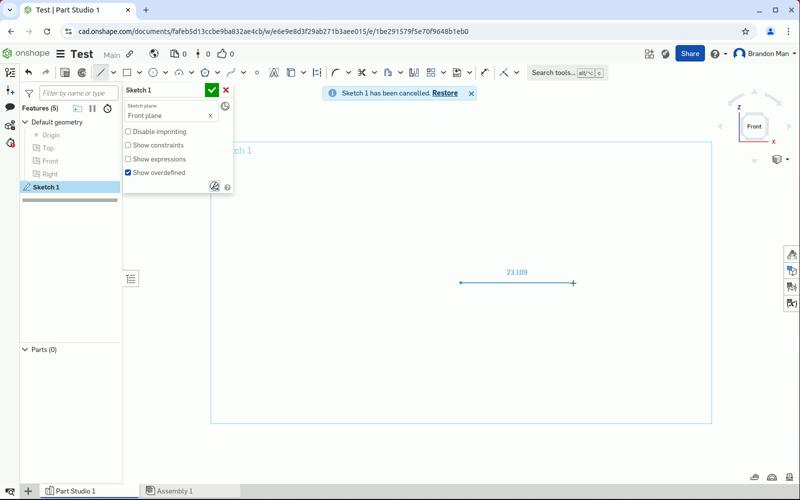
click(573, 282)
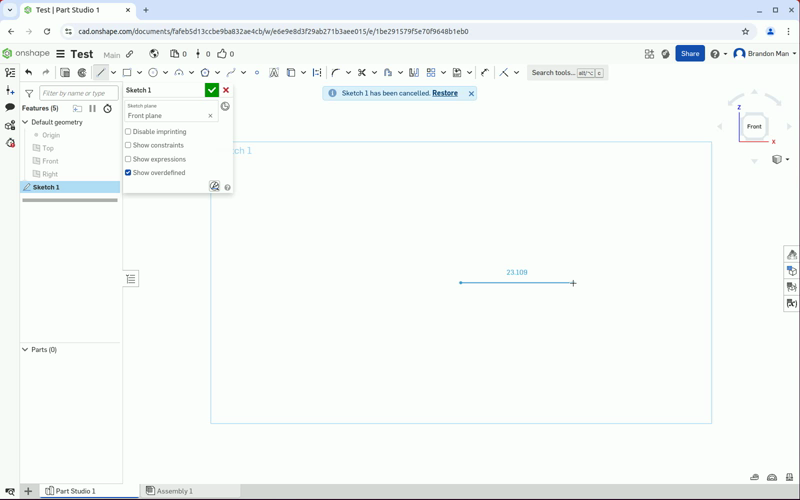
key_up(shift)
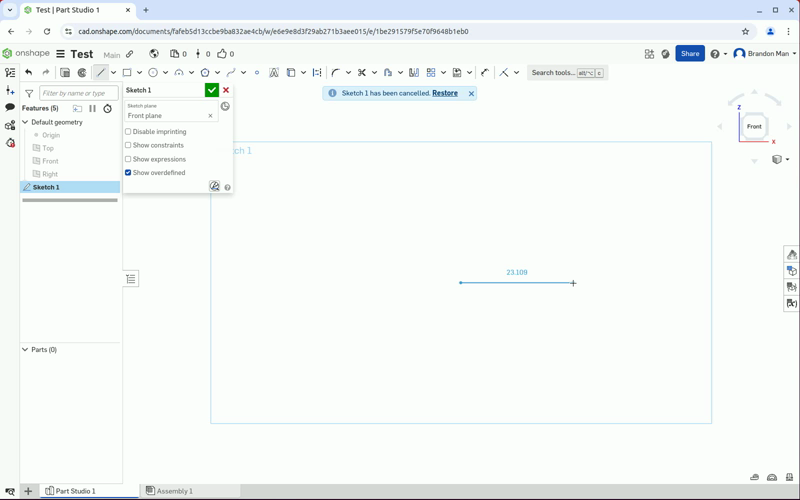
key_down(shift)
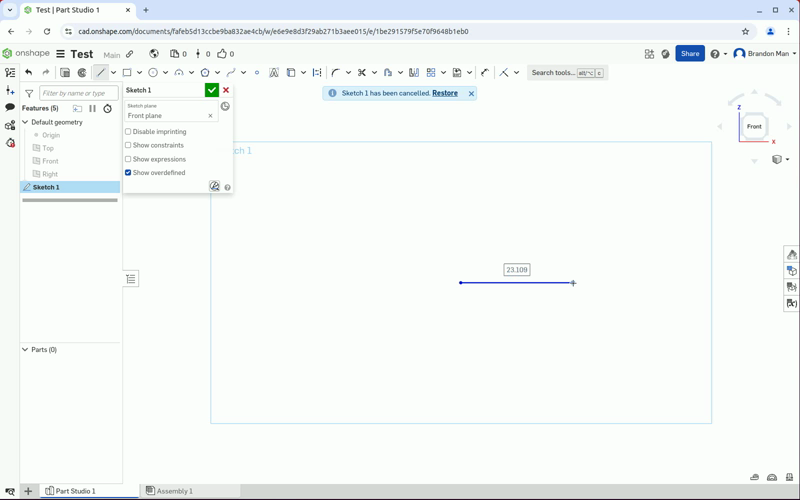
mouse_move(589, 282)
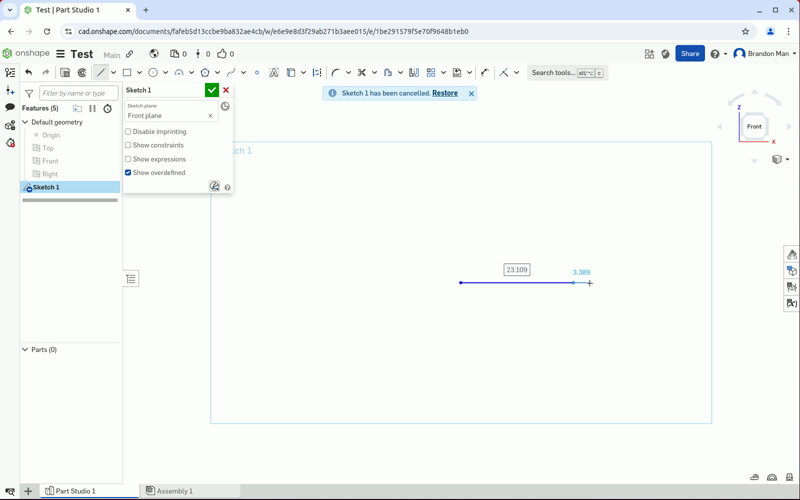
mouse_move(573, 253)
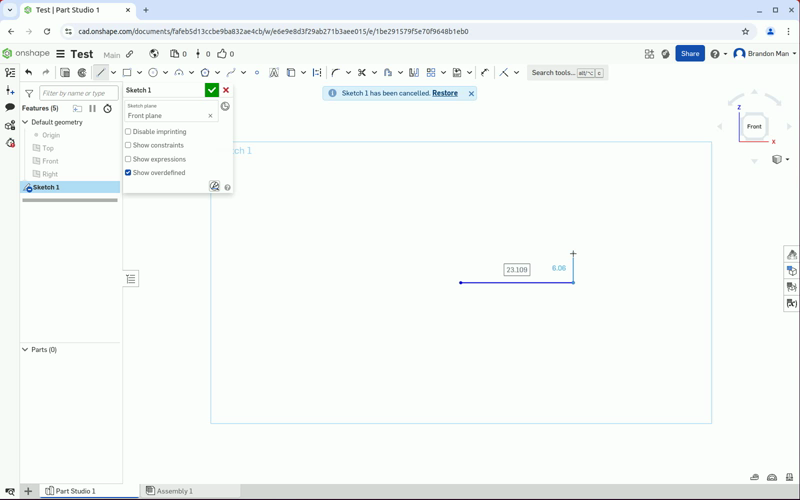
click(573, 253)
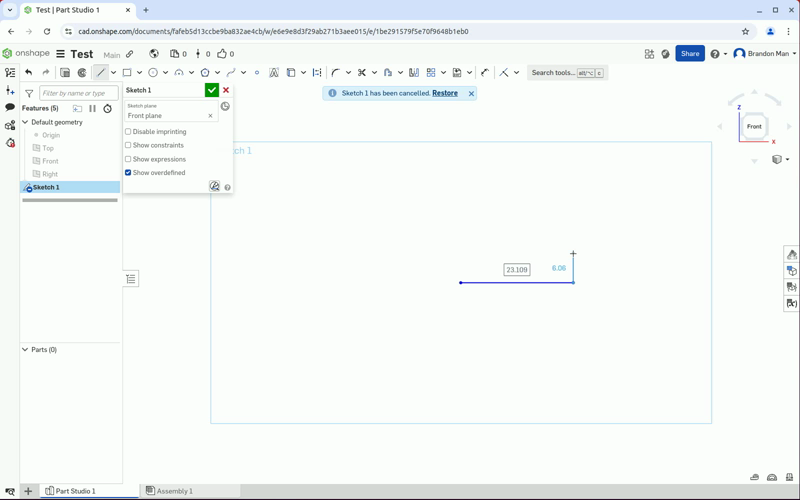
key_up(shift)
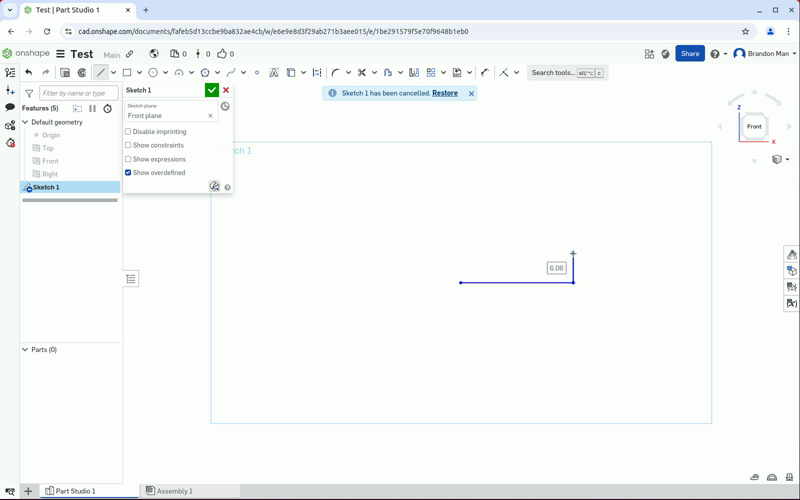
key_down(shift)
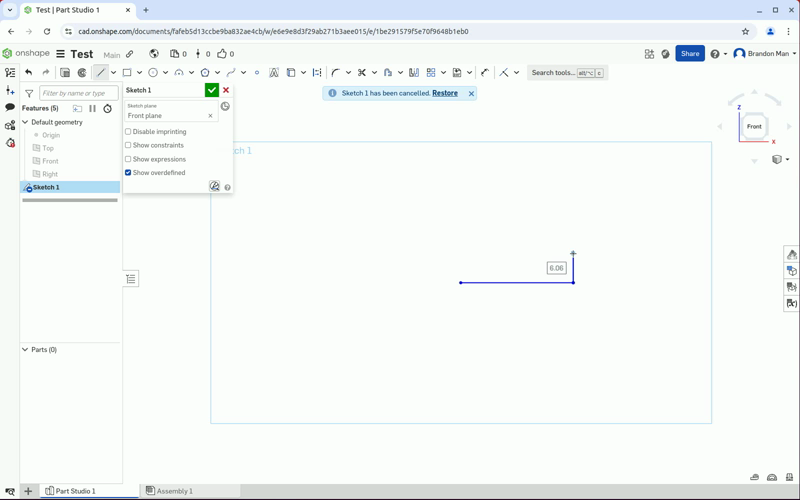
mouse_move(460, 253)
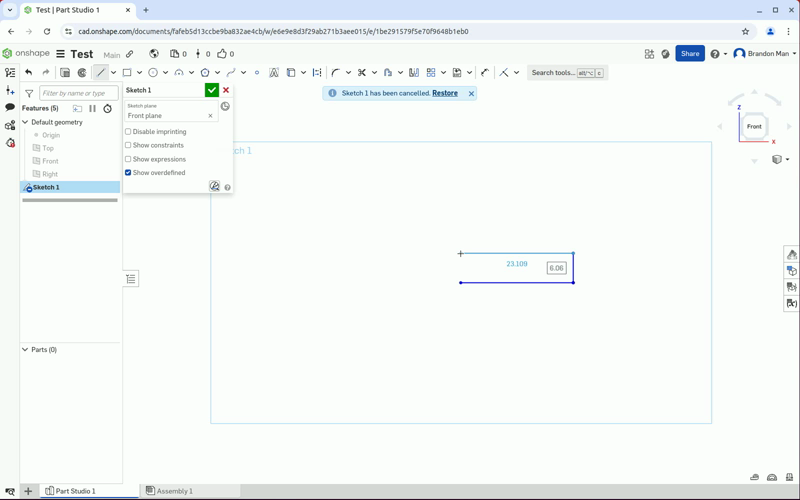
click(460, 253)
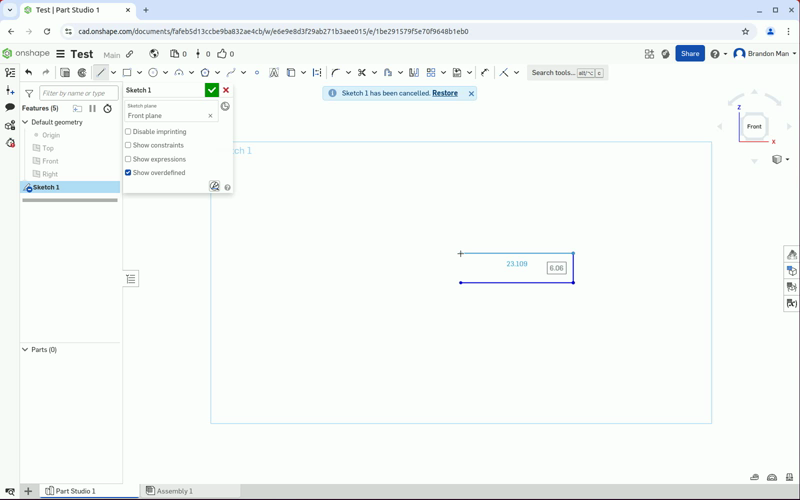
key_up(shift)
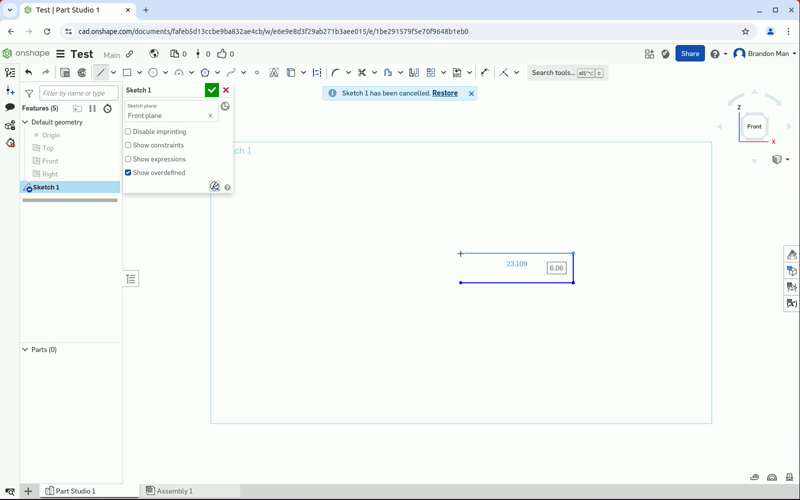
mouse_move(490, 253)
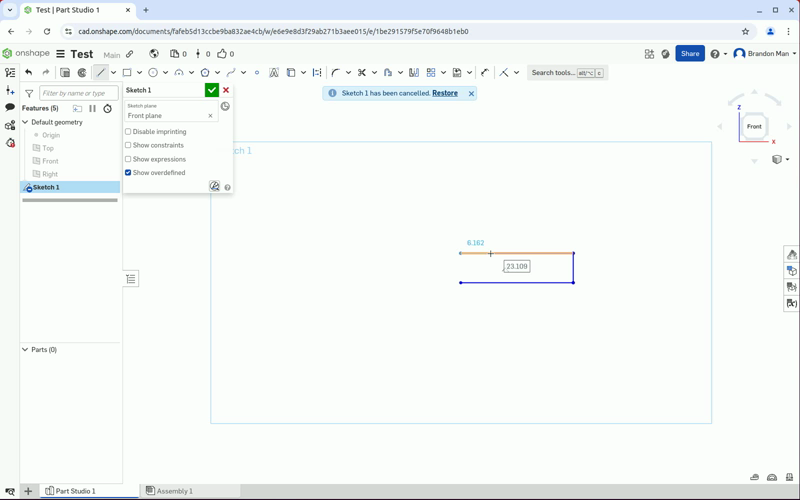
key_down(shift)
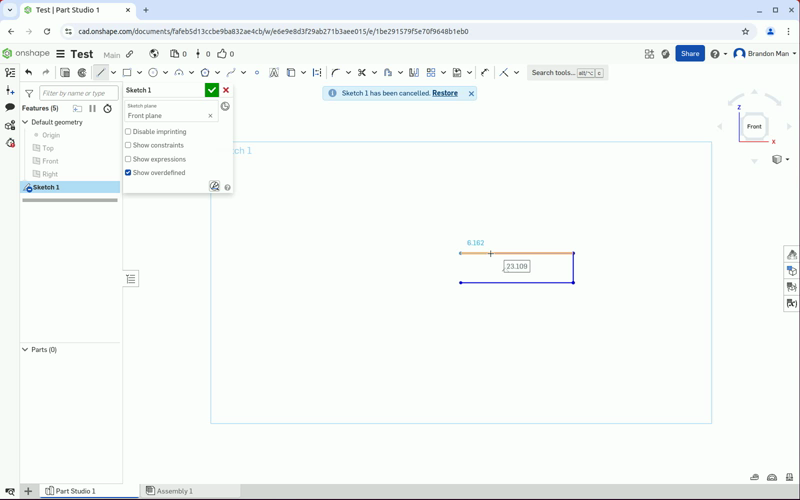
mouse_move(460, 282)
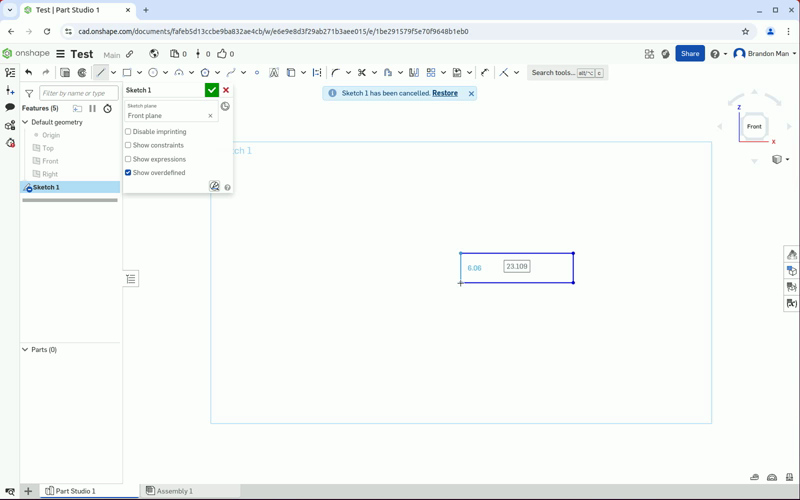
key_up(shift)
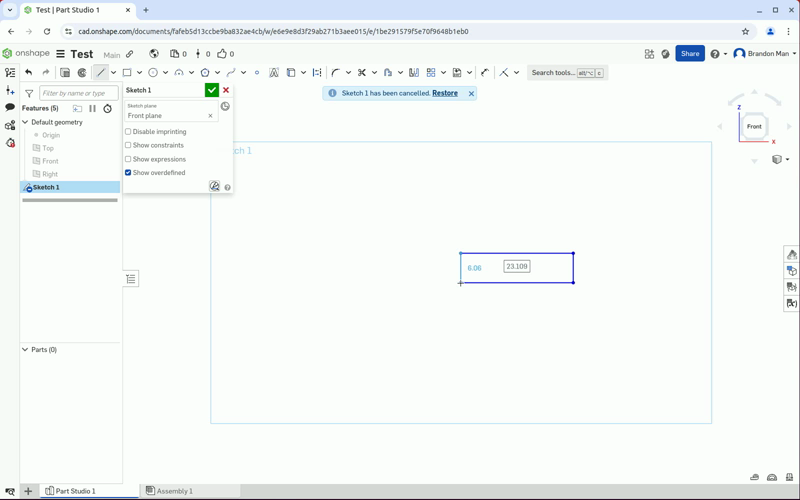
click(460, 282)
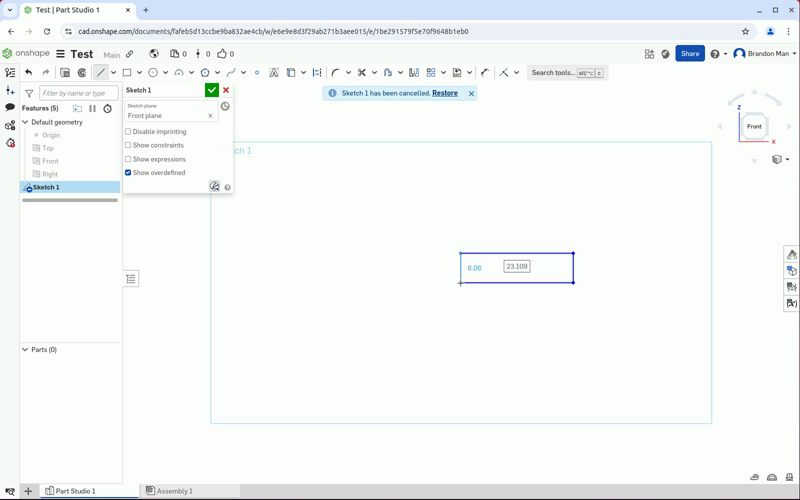
key(esc)
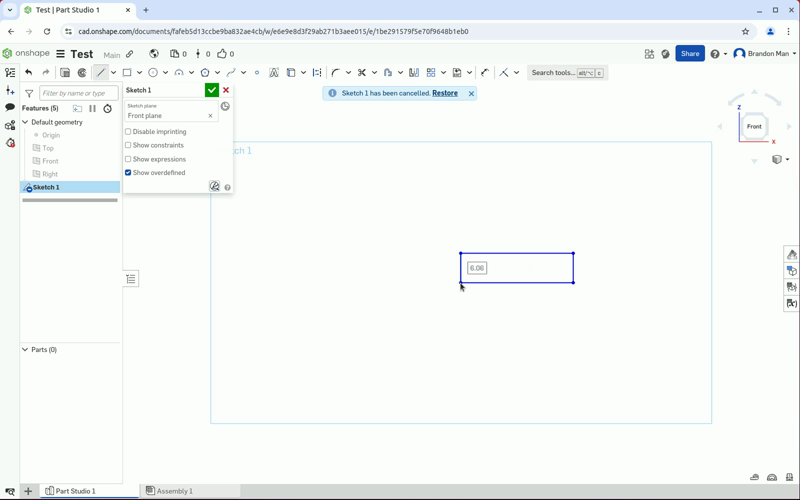
mouse_move(476, 276)
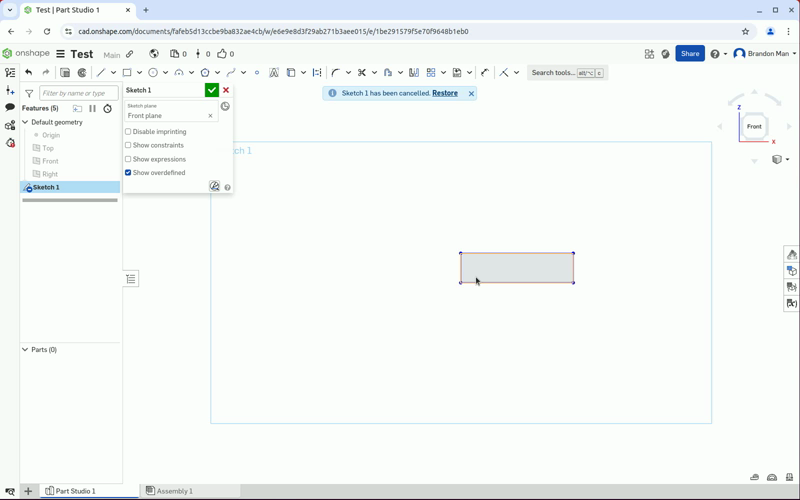
click(476, 276)
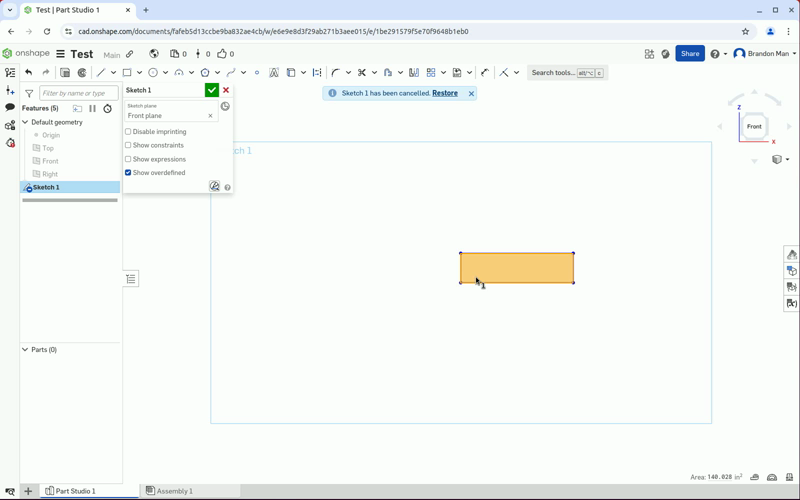
mouse_move(73, 352)
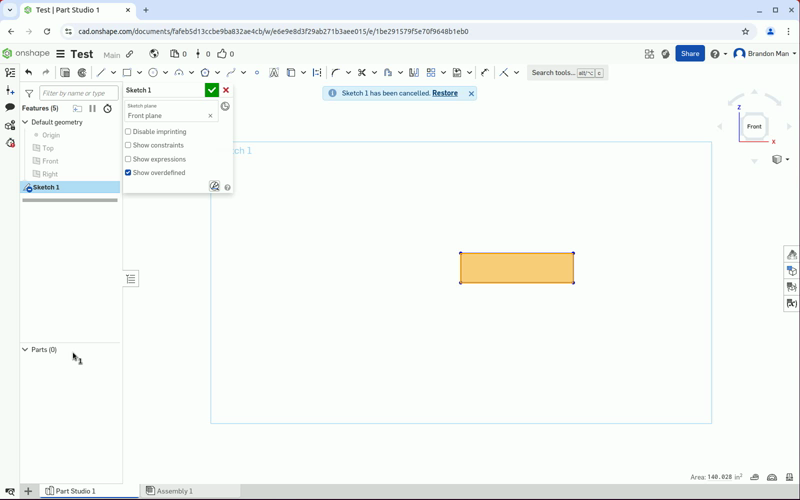
key(shift+y)
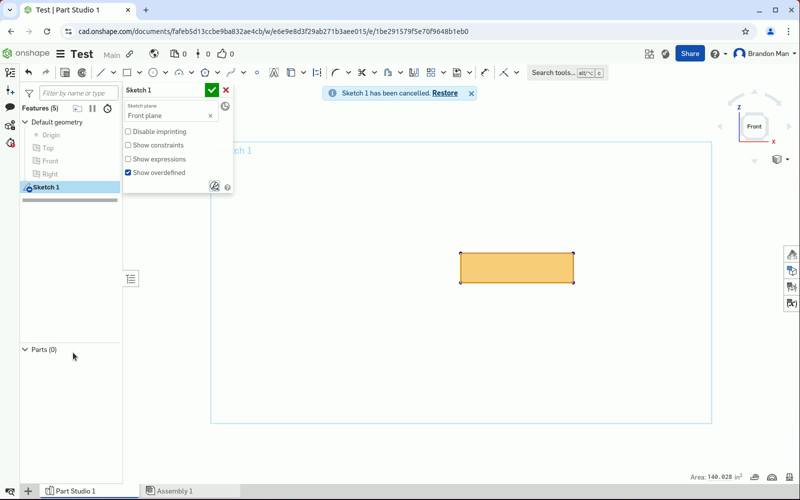
key(shift+e)
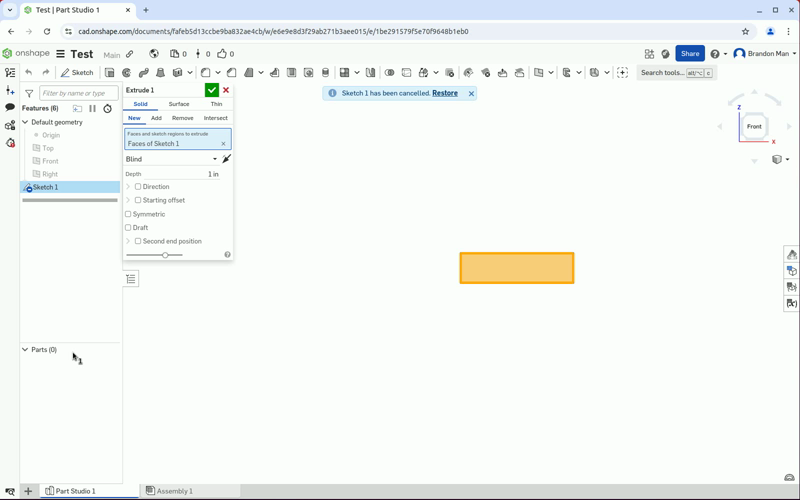
mouse_move(143, 106)
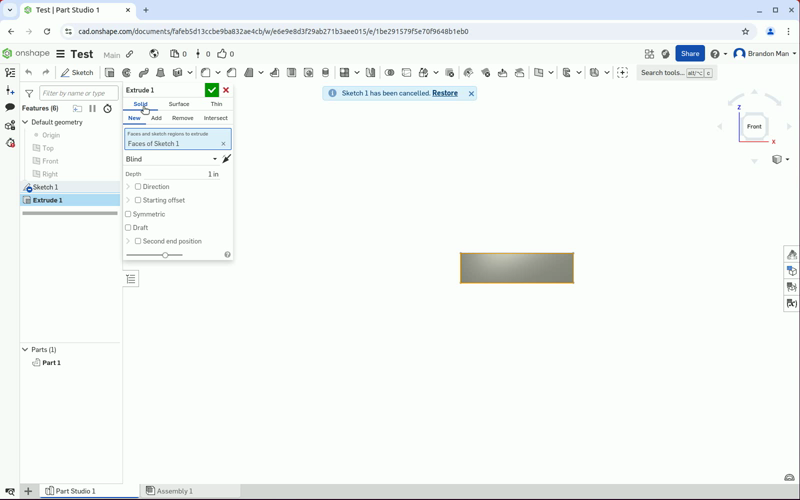
click(143, 106)
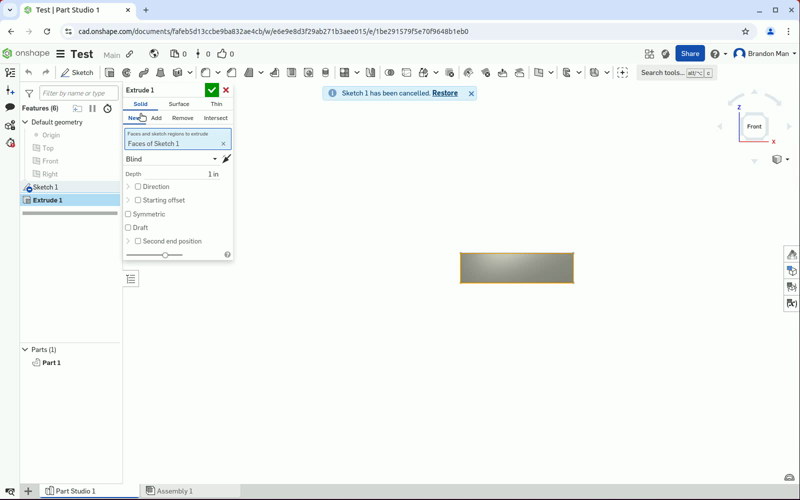
mouse_move(137, 120)
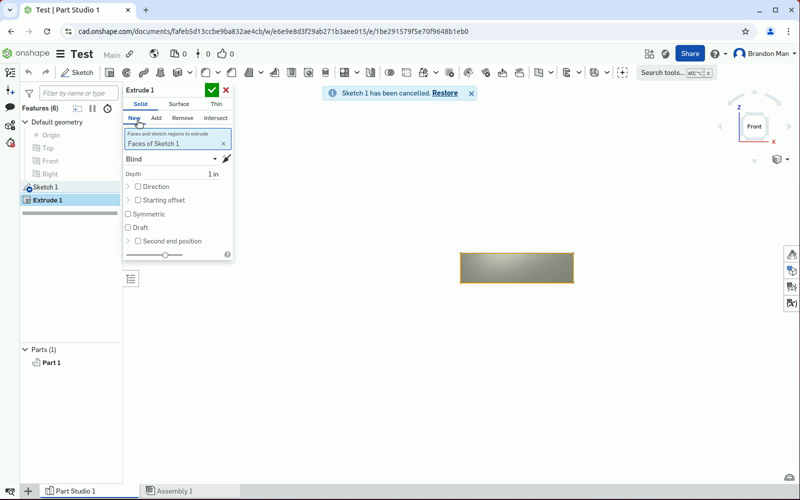
click(137, 120)
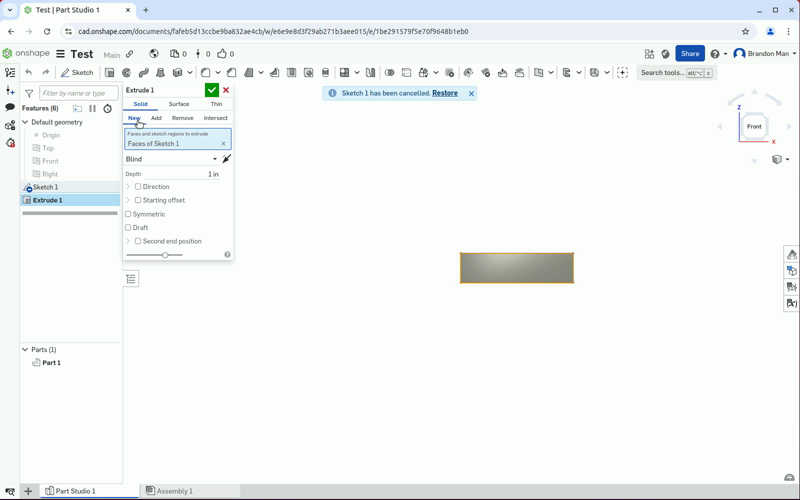
key(tab, 4)
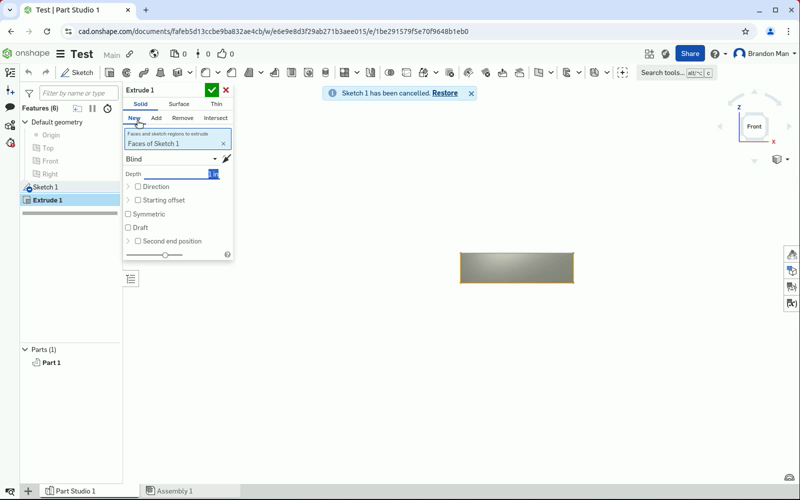
text(7.703)
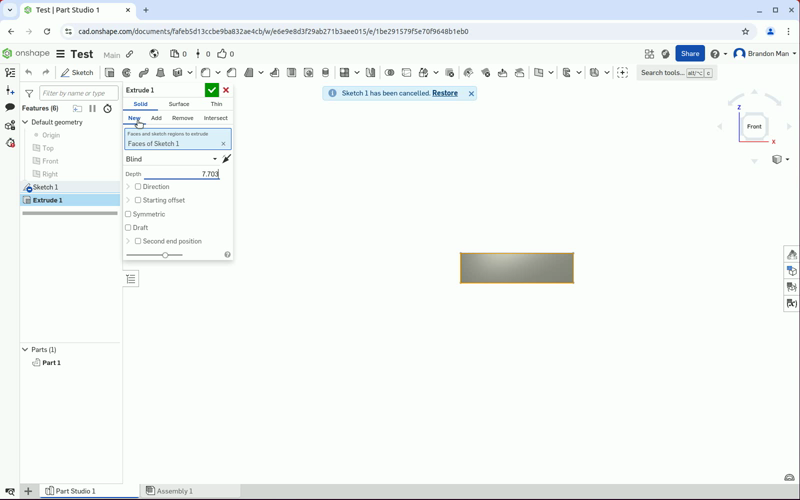
key(enter)
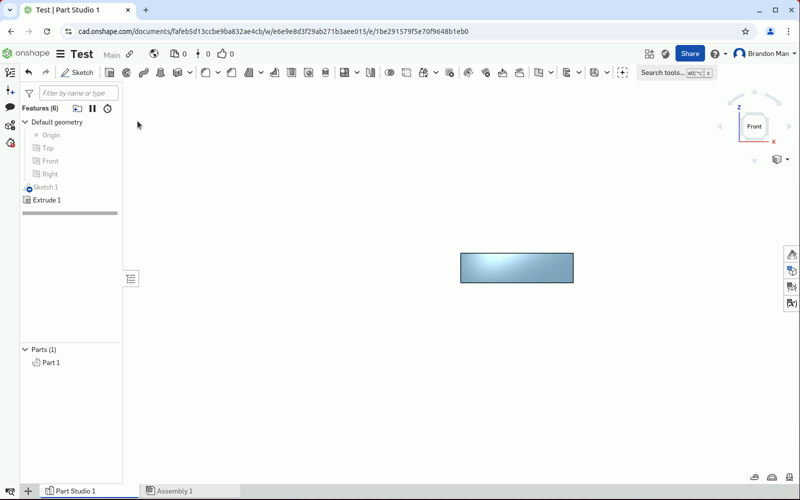
key(shift+h)
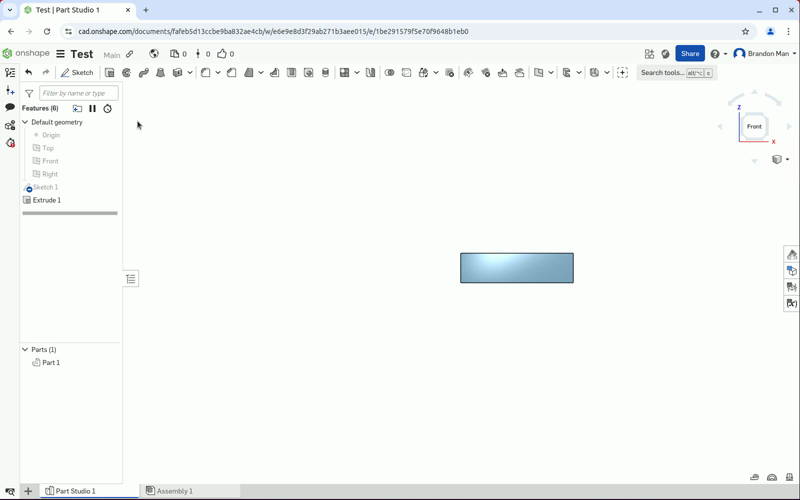
key(shift+h)
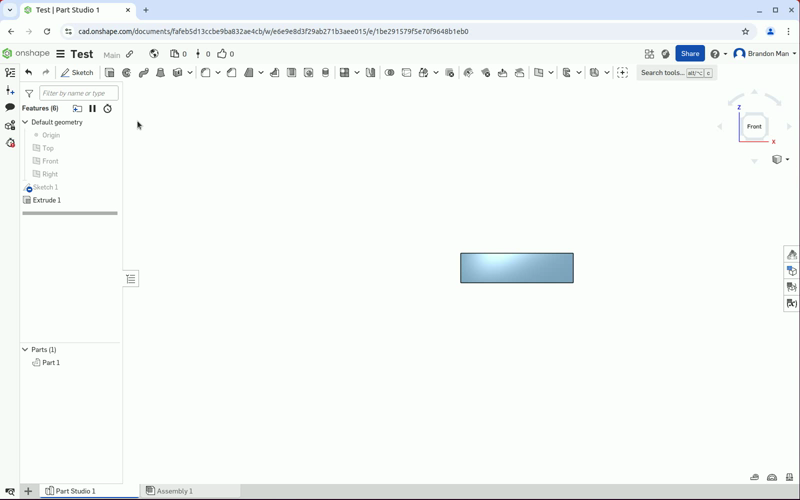
mouse_move(73, 189)
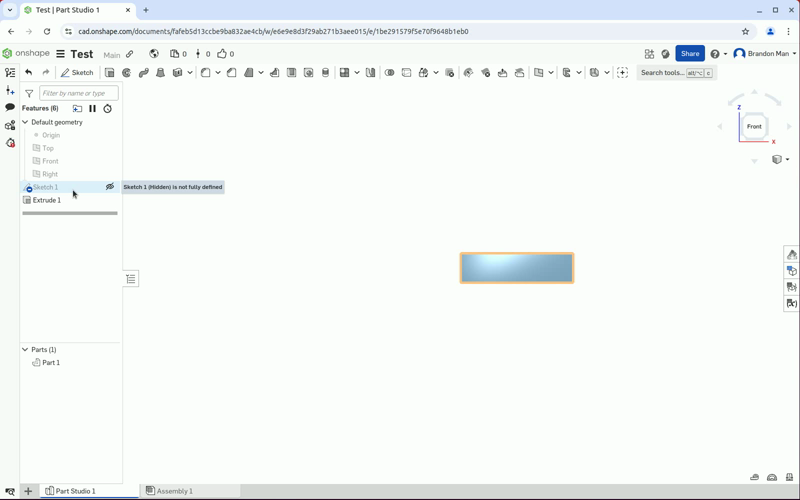
click(73, 189)
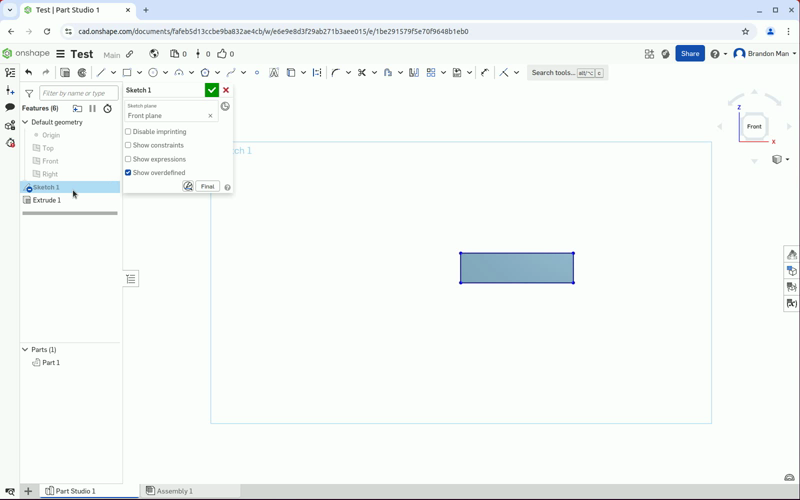
mouse_move(229, 92)
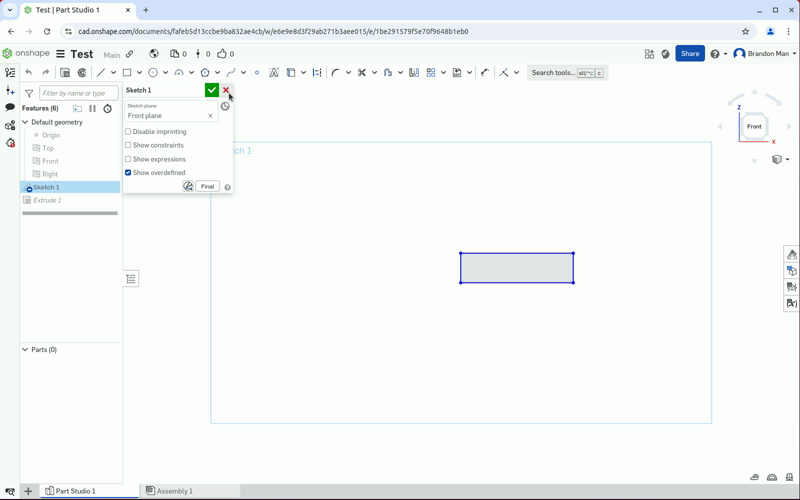
click(229, 92)
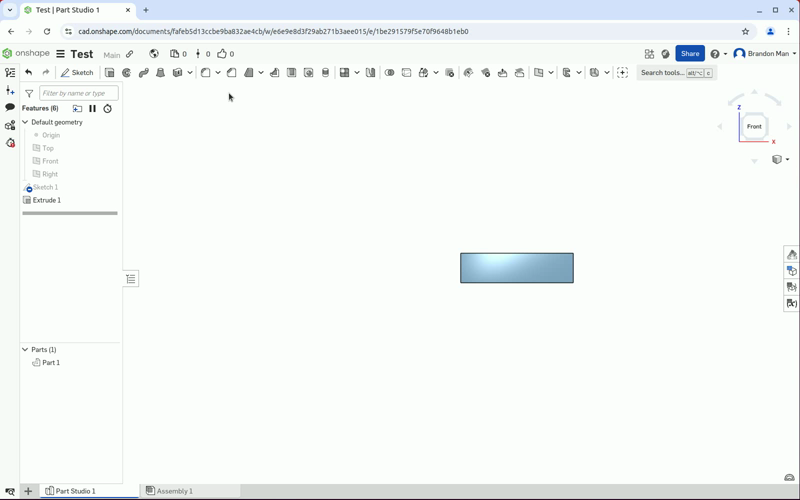
mouse_move(541, 75)
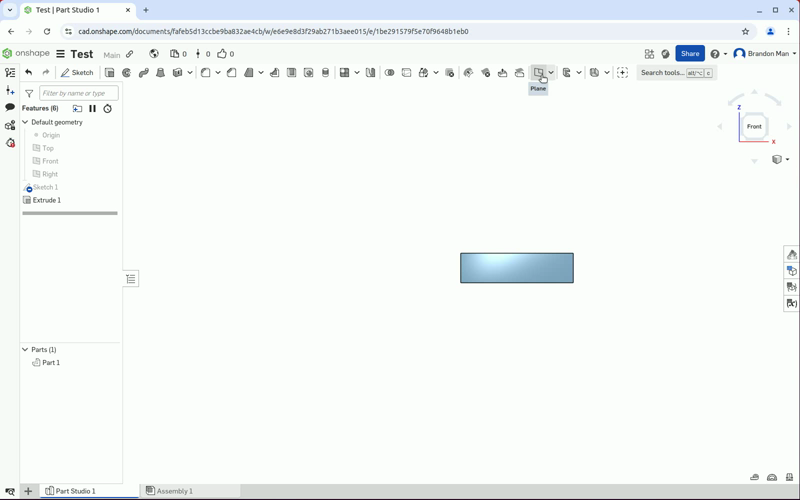
click(541, 75)
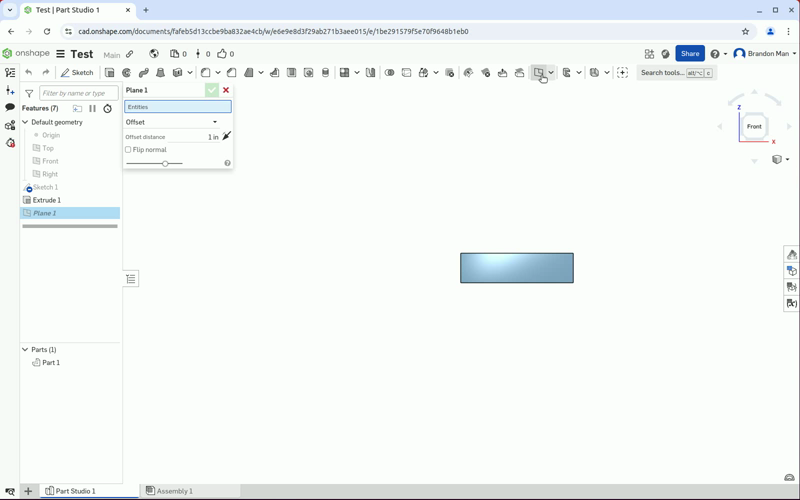
mouse_move(73, 163)
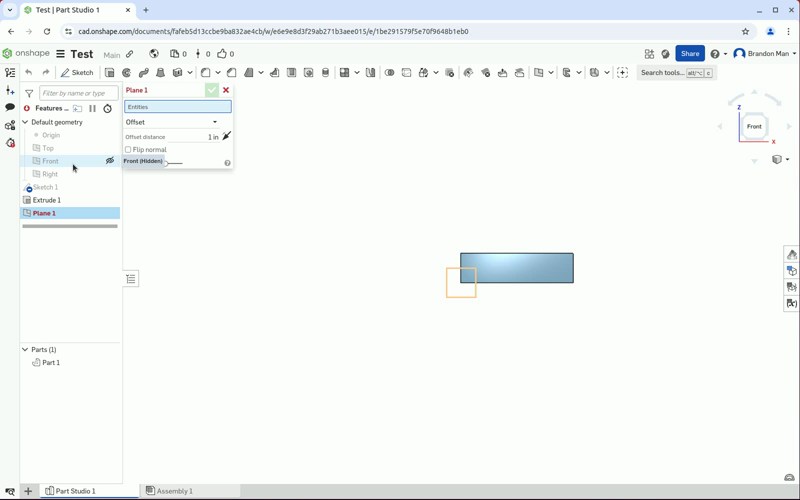
click(73, 163)
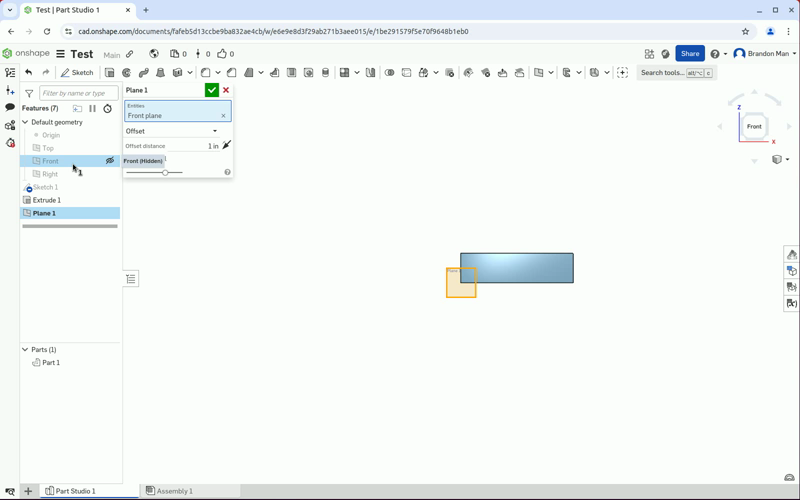
key(tab, 2)
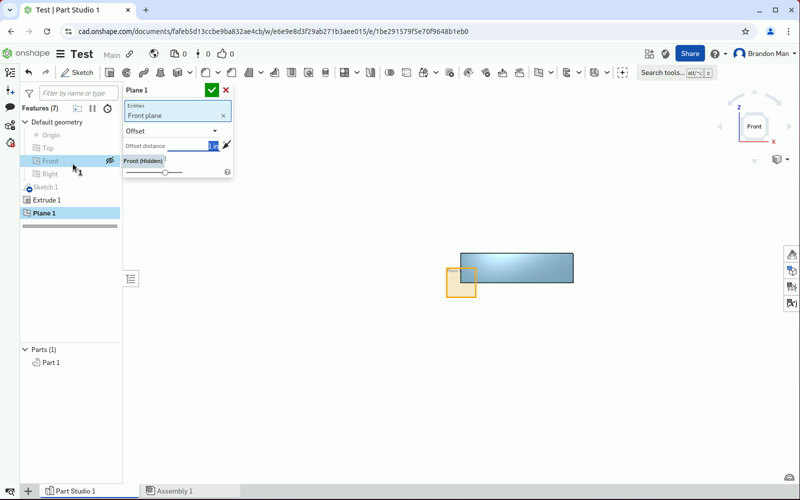
text(7.703)
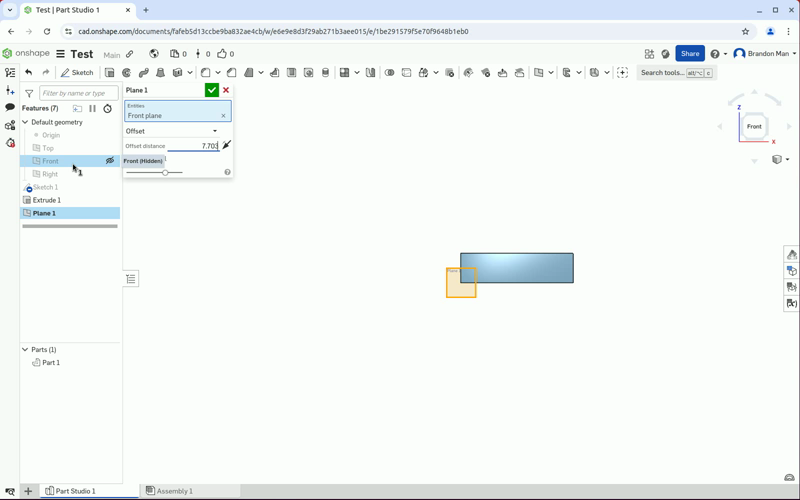
key(enter, 2)
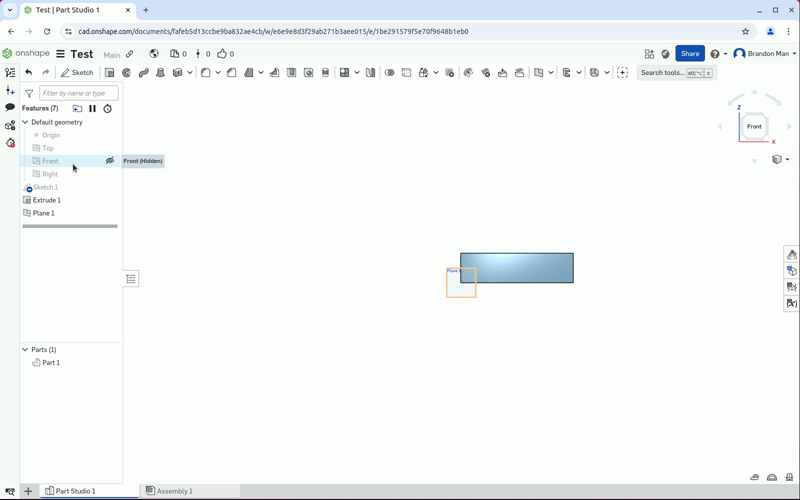
key(shift+s)
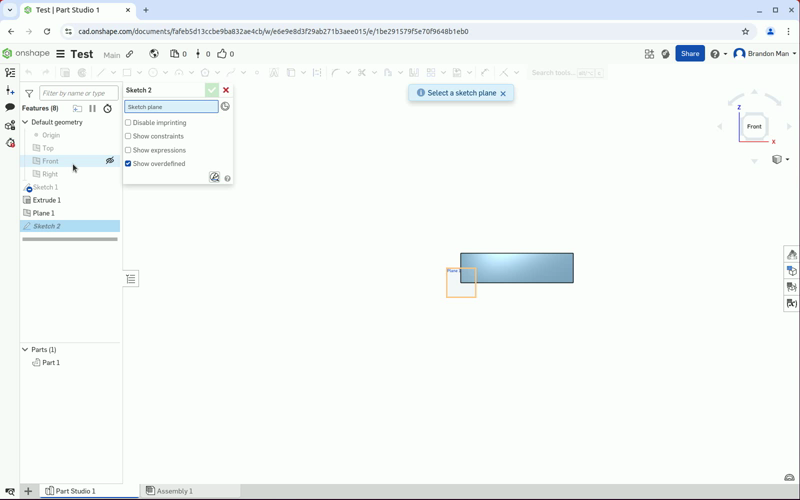
mouse_move(73, 215)
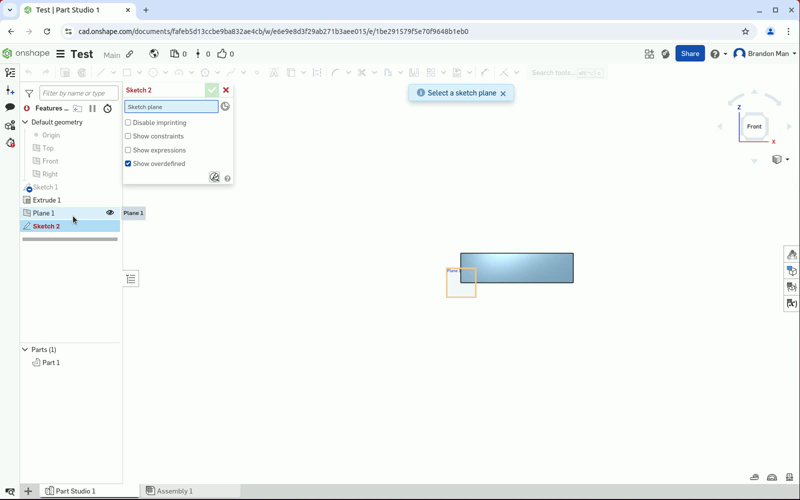
click(73, 215)
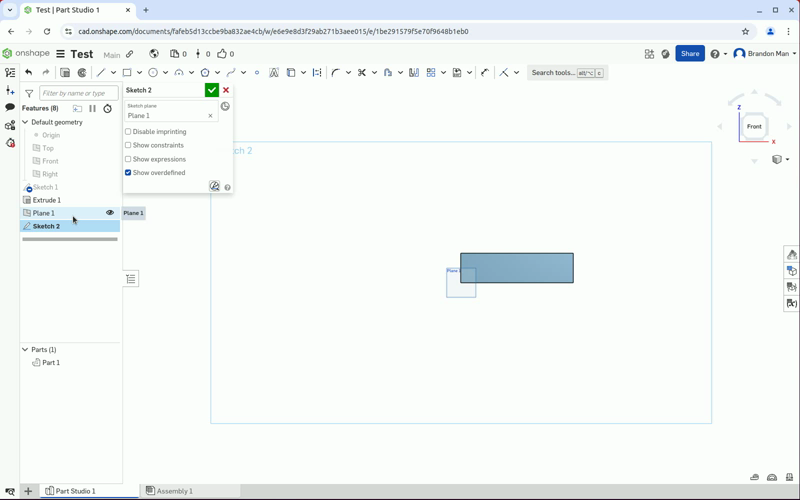
mouse_move(73, 352)
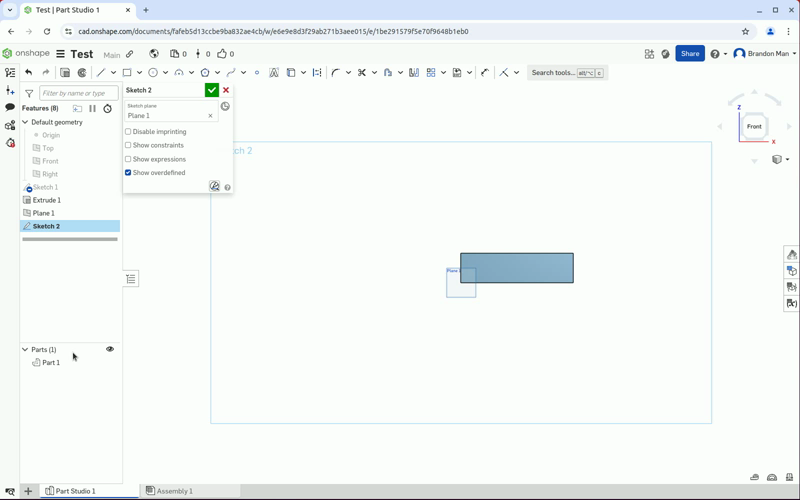
key(y)
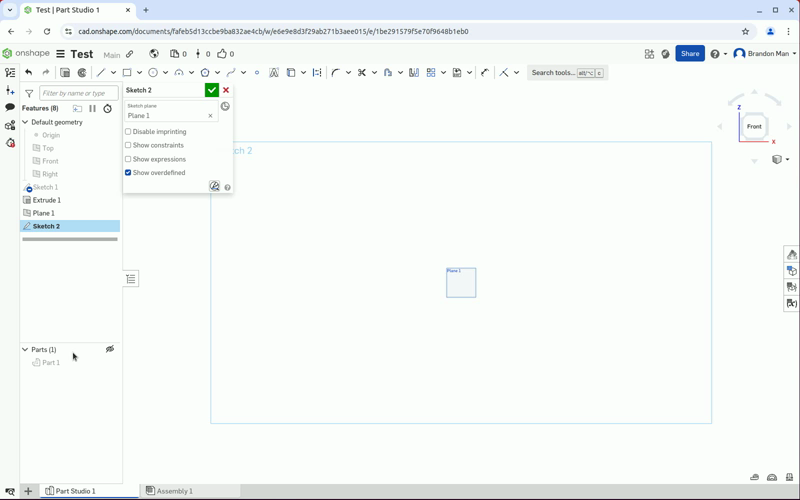
key(l)
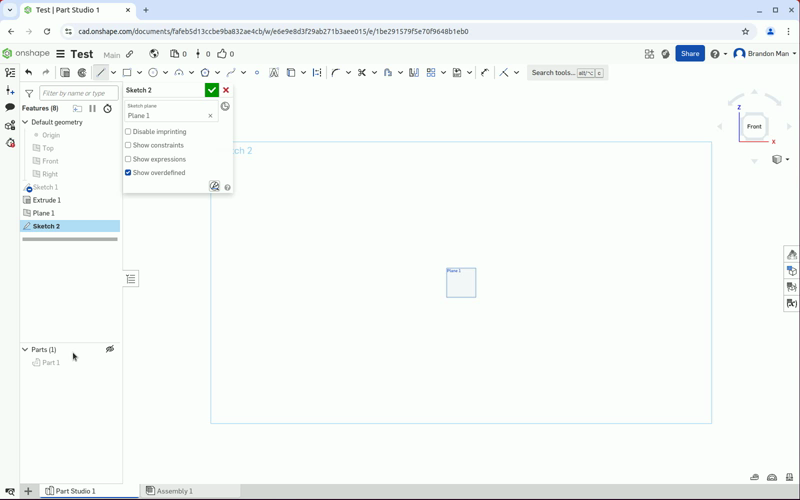
key_down(shift)
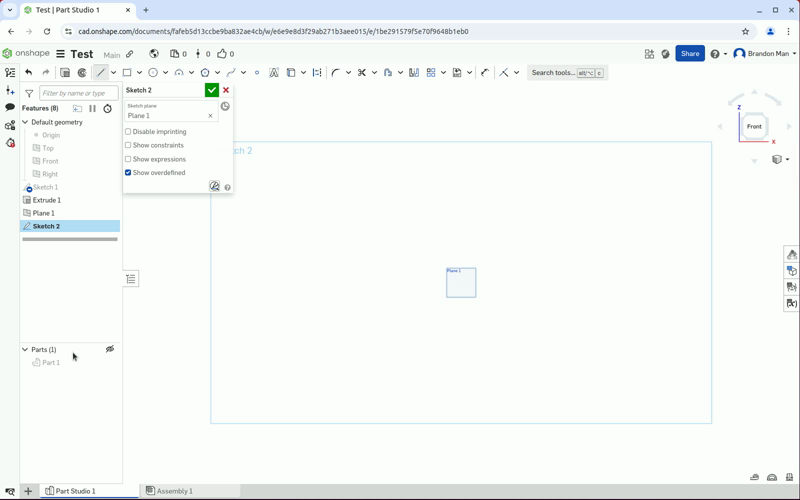
mouse_move(545, 282)
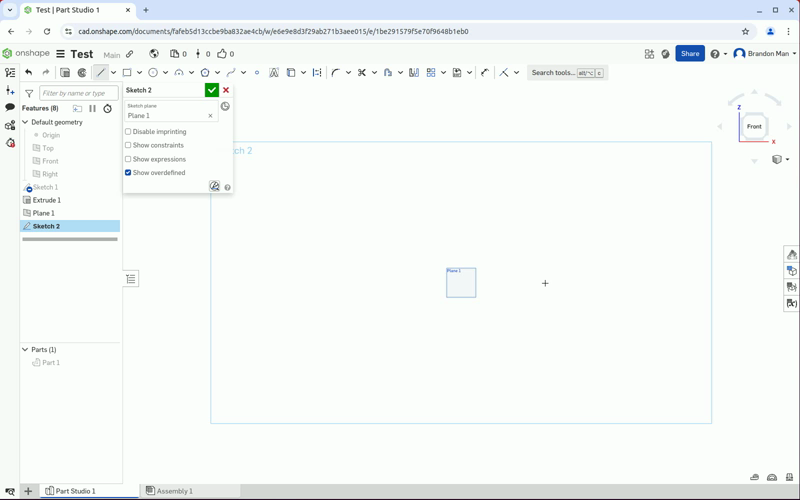
click(545, 282)
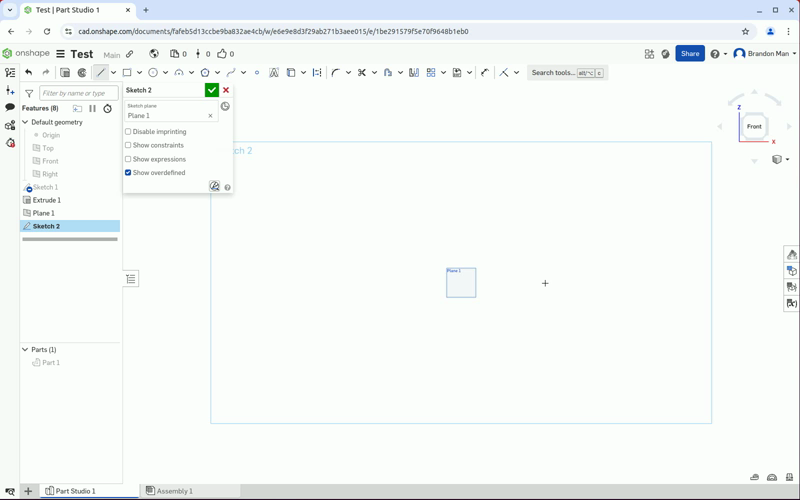
key_up(shift)
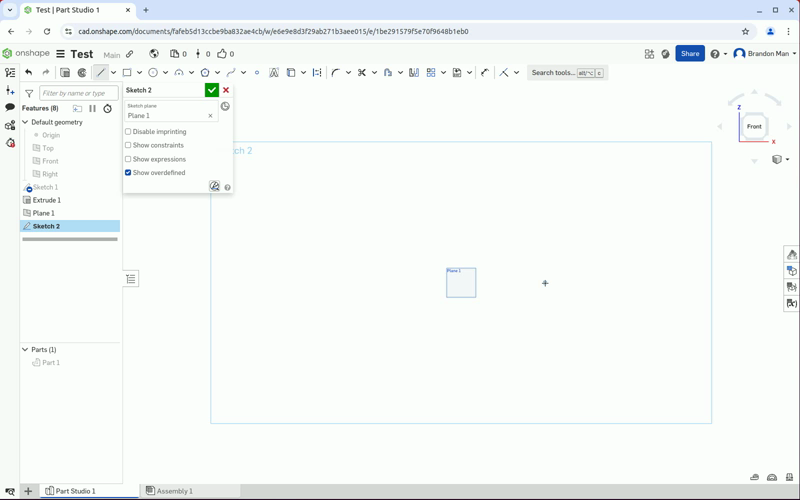
key_down(shift)
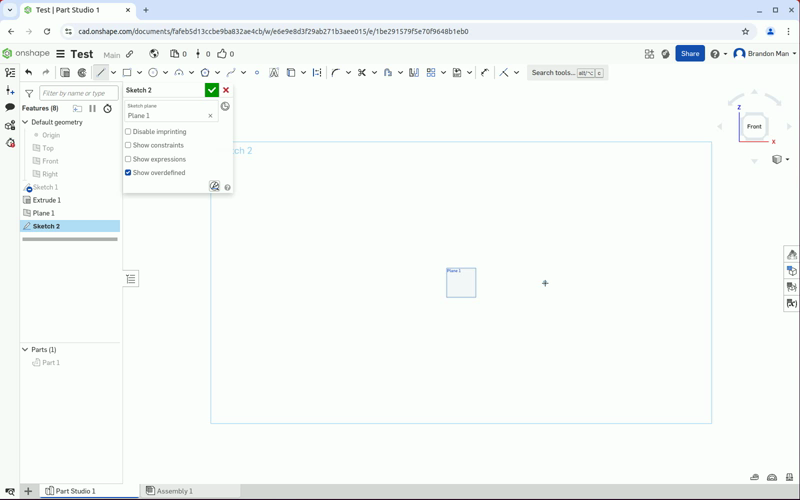
mouse_move(575, 282)
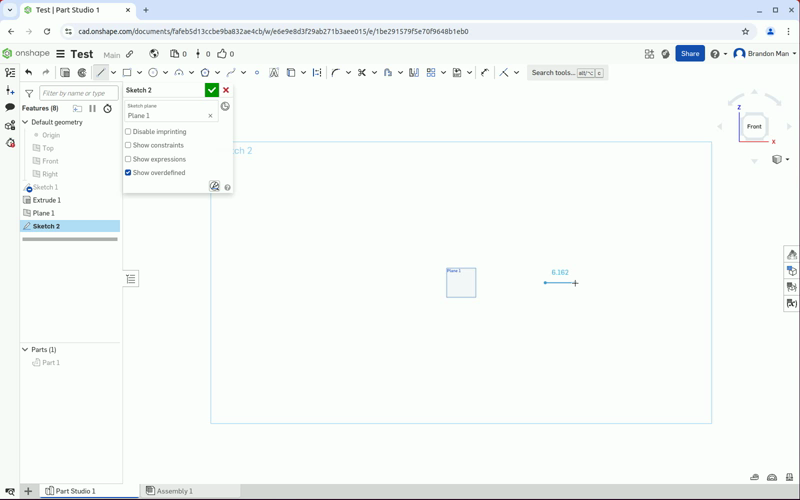
mouse_move(561, 282)
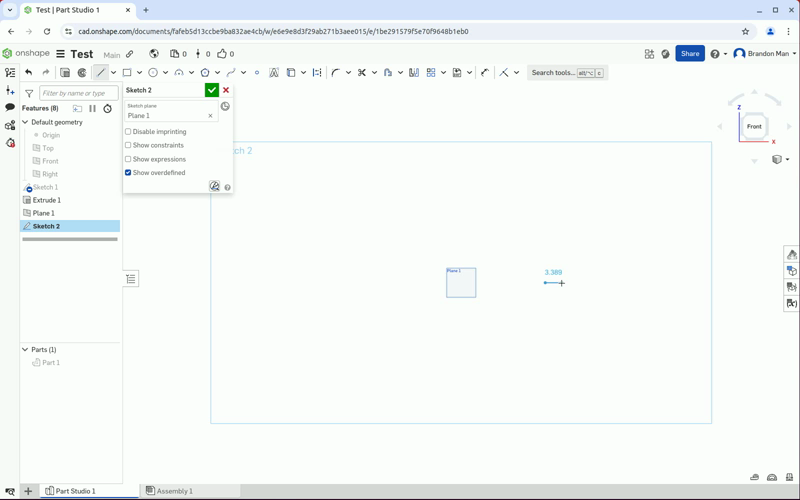
click(561, 282)
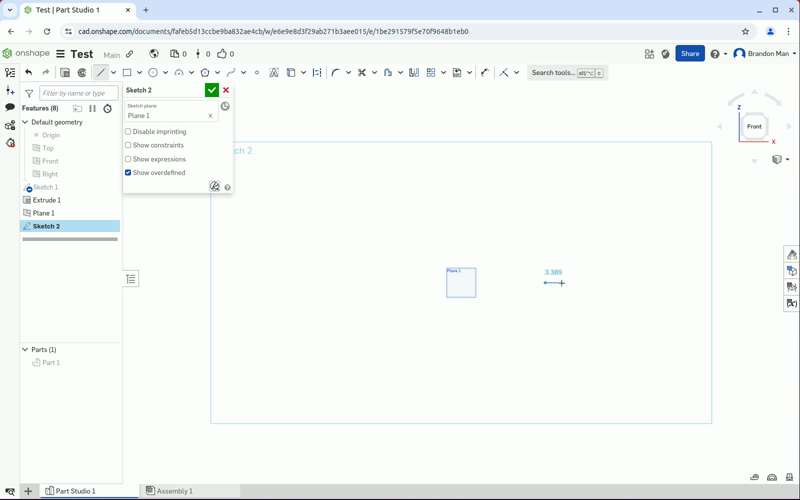
key_up(shift)
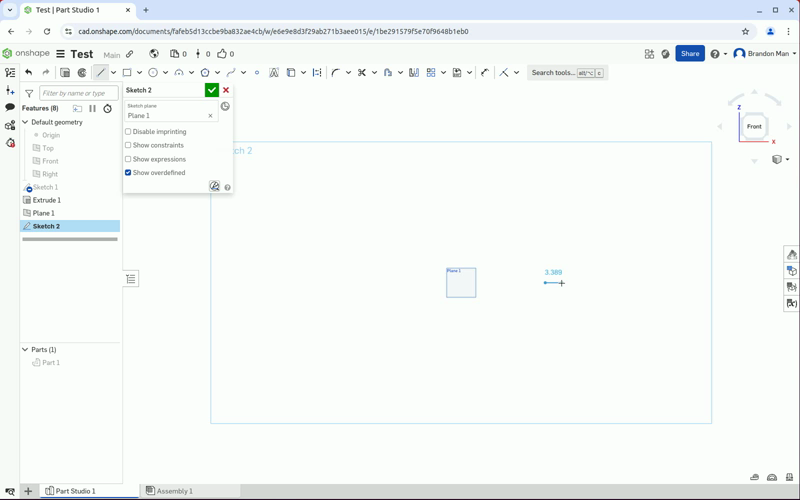
key_down(shift)
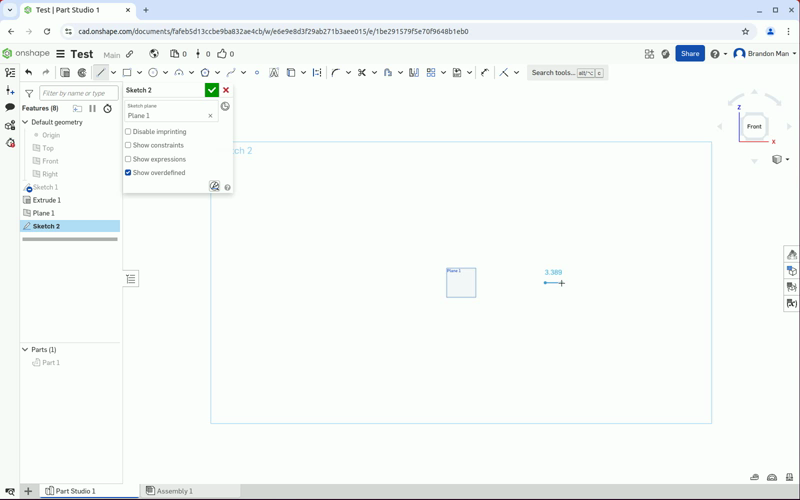
mouse_move(589, 282)
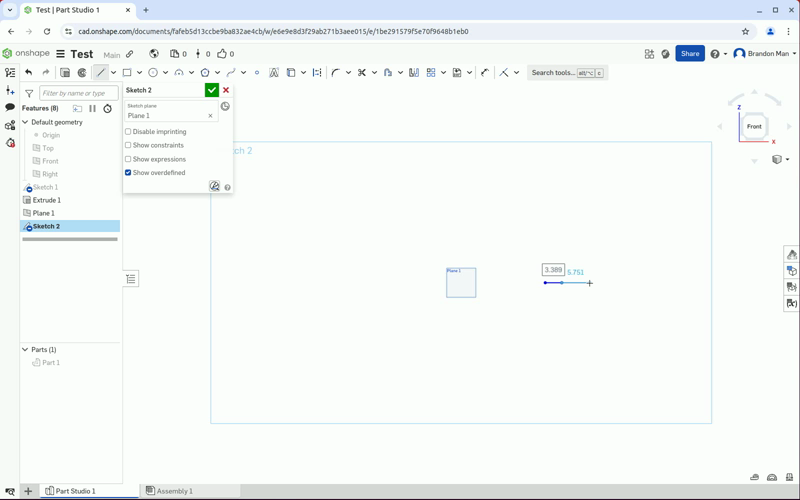
mouse_move(561, 252)
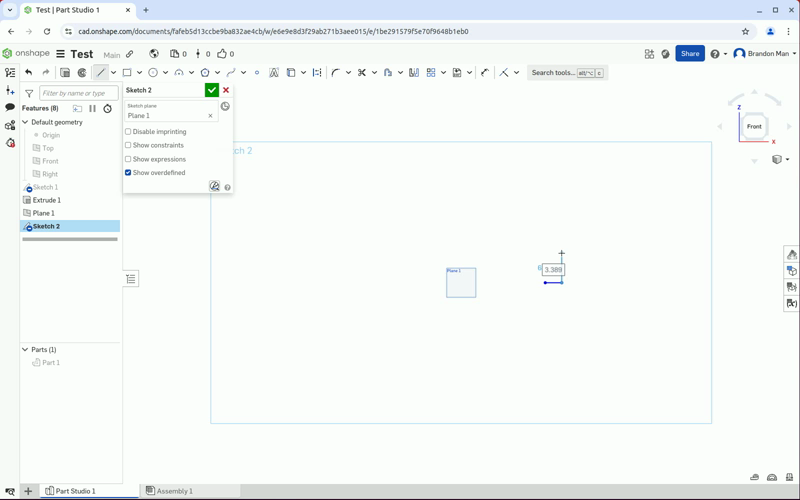
click(561, 252)
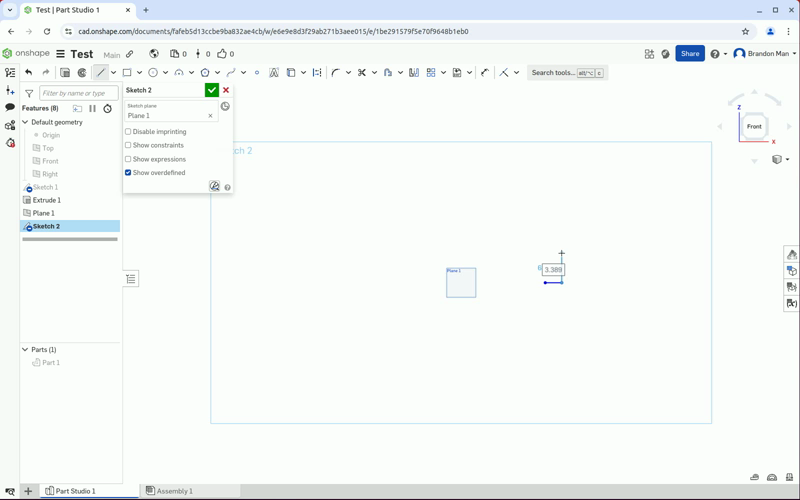
key_up(shift)
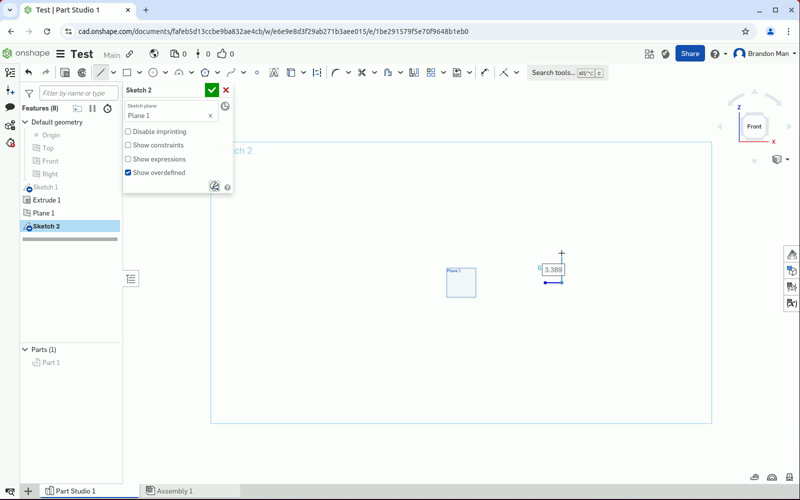
key_down(shift)
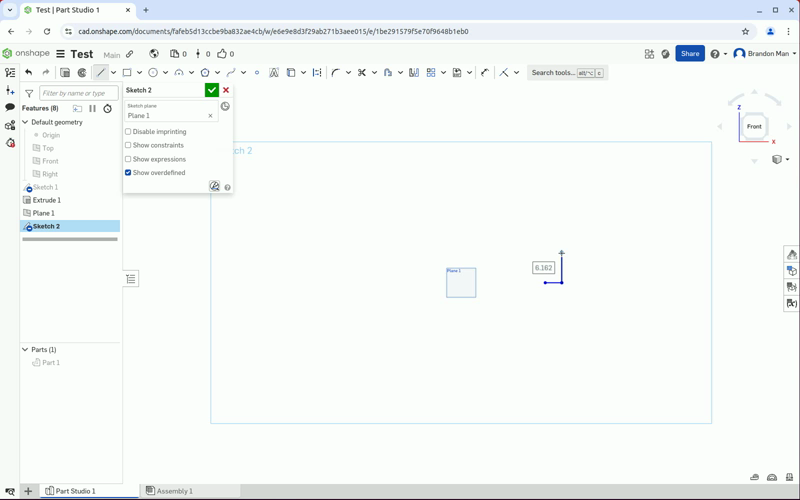
mouse_move(589, 252)
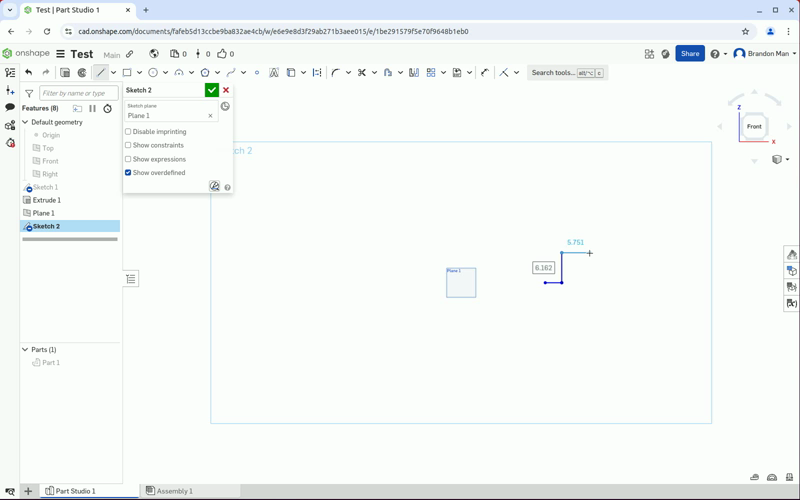
mouse_move(545, 252)
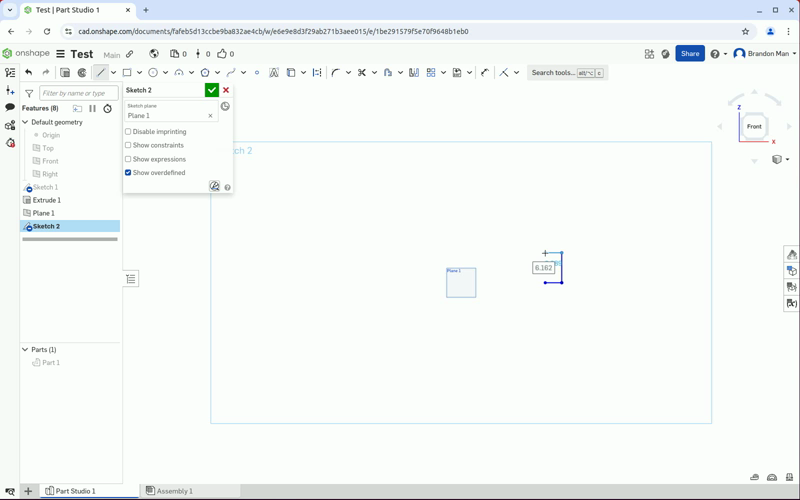
click(545, 252)
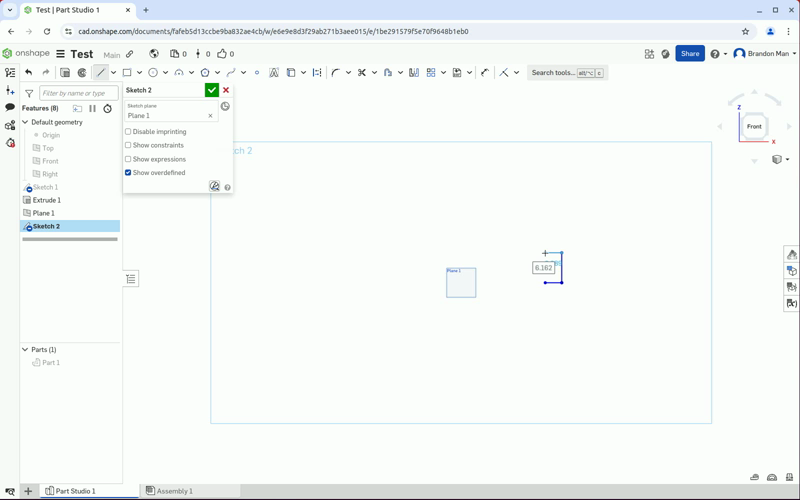
key_up(shift)
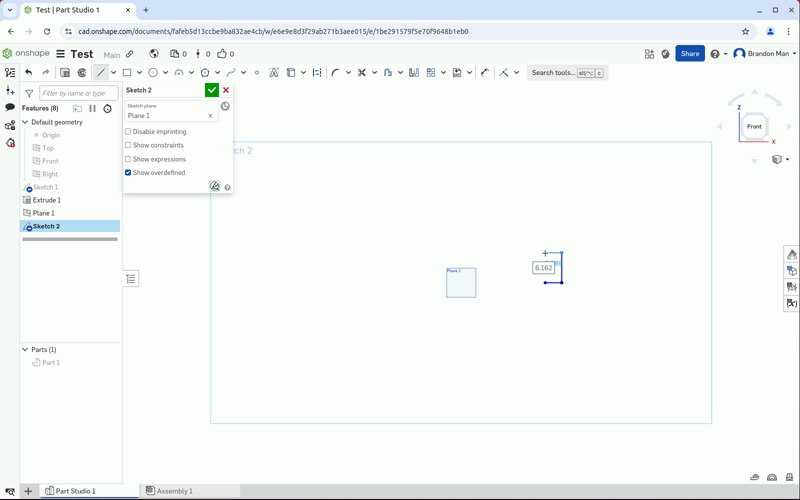
mouse_move(575, 252)
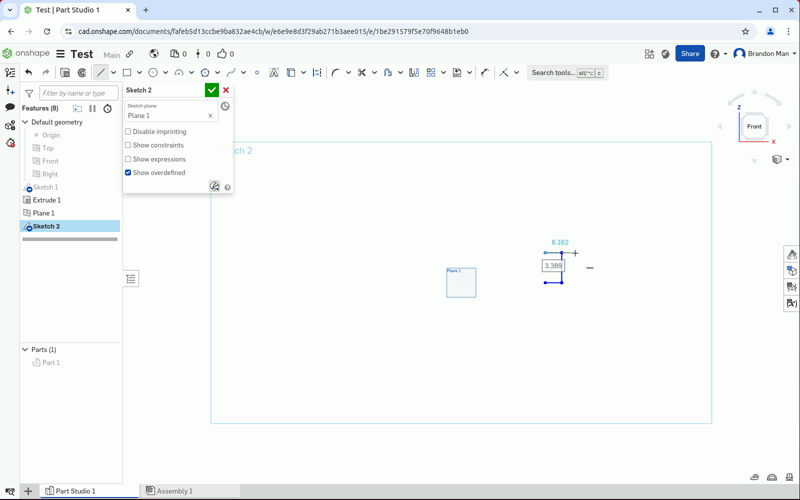
key_down(shift)
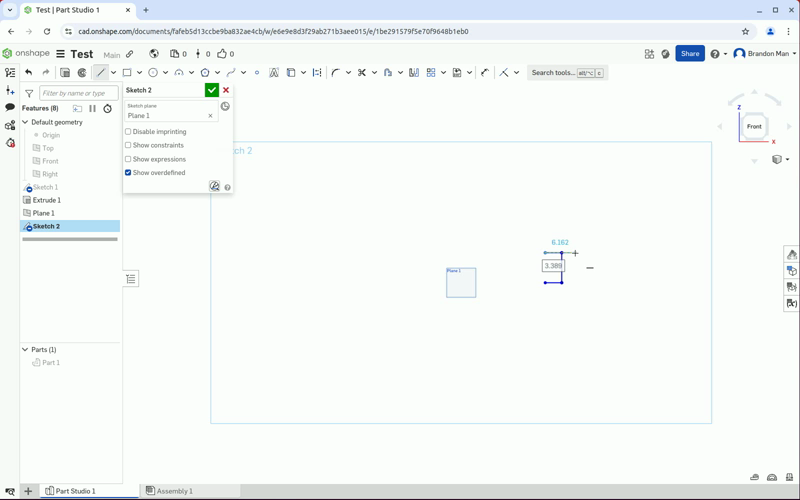
mouse_move(545, 282)
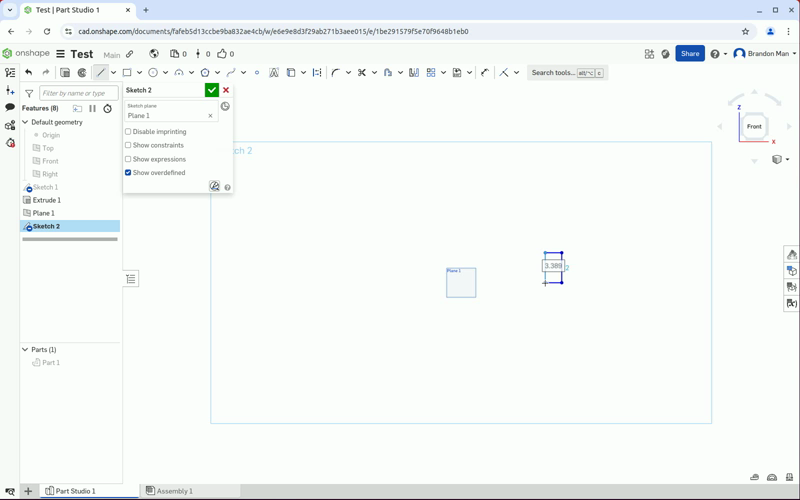
key_up(shift)
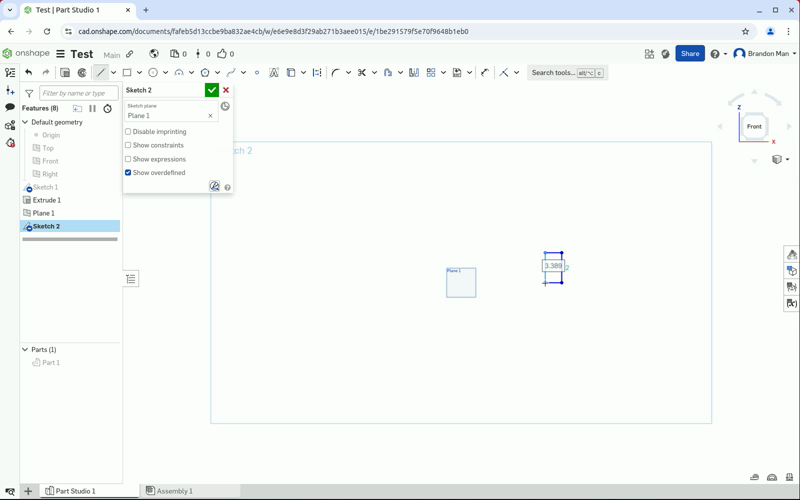
click(545, 282)
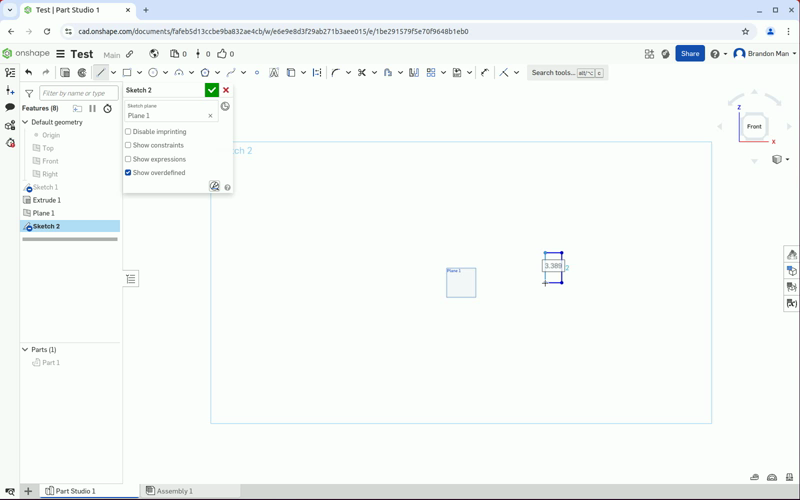
key(esc)
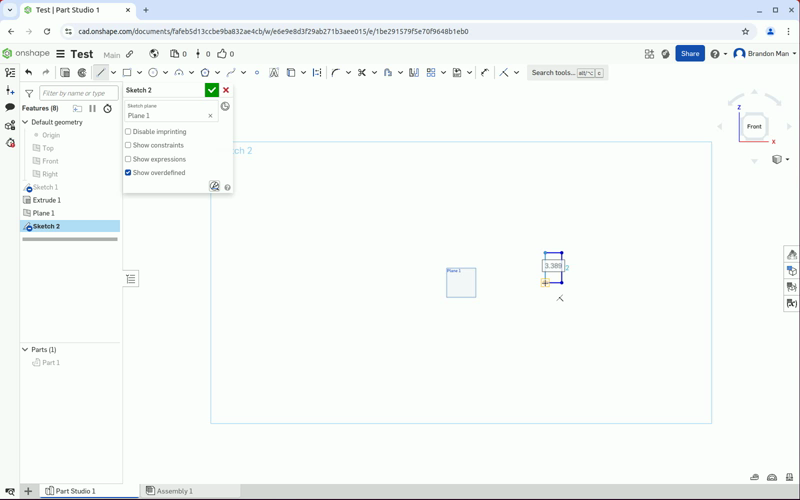
mouse_move(561, 277)
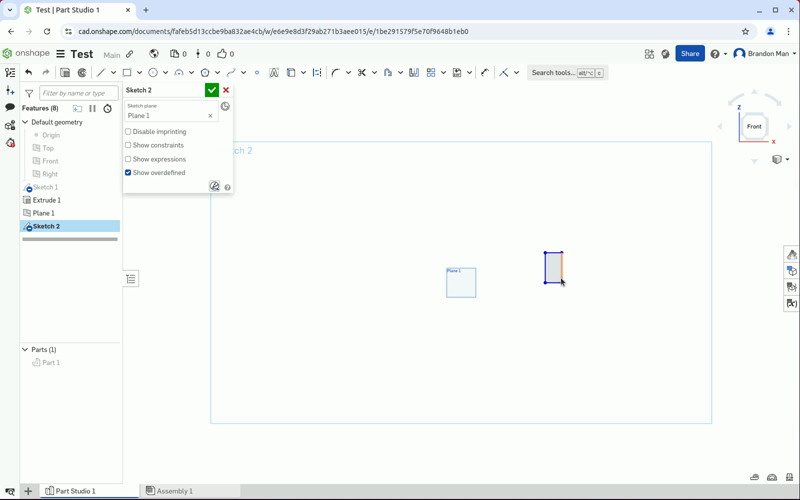
scroll(6)
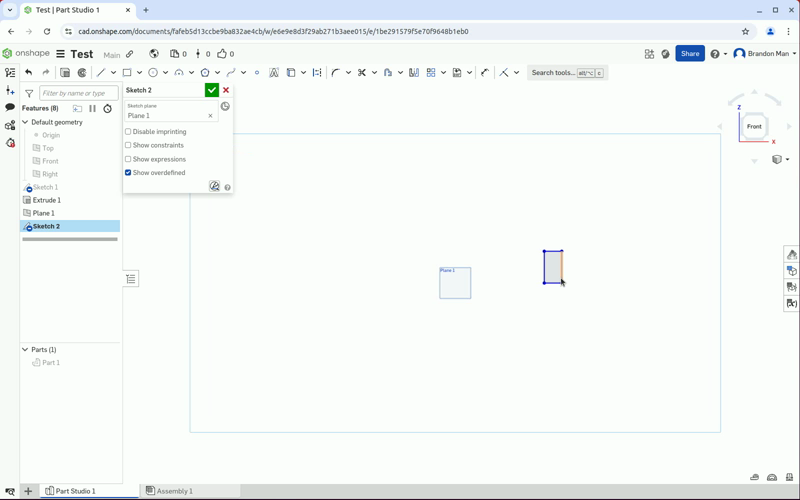
scroll(6)
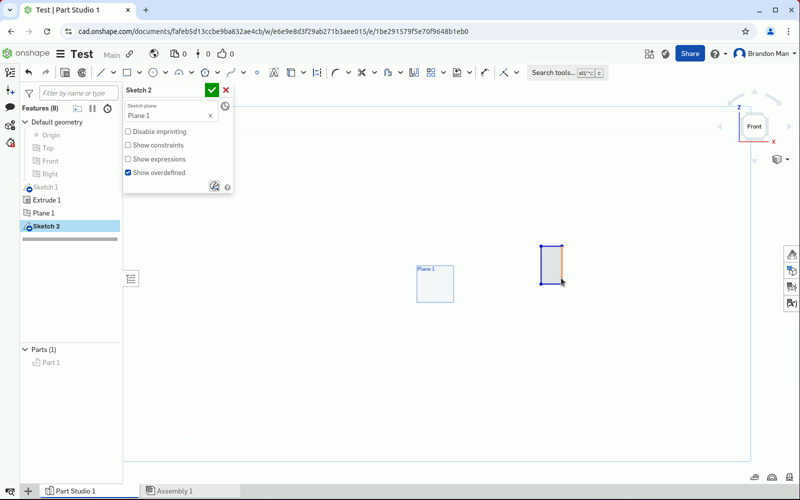
scroll(6)
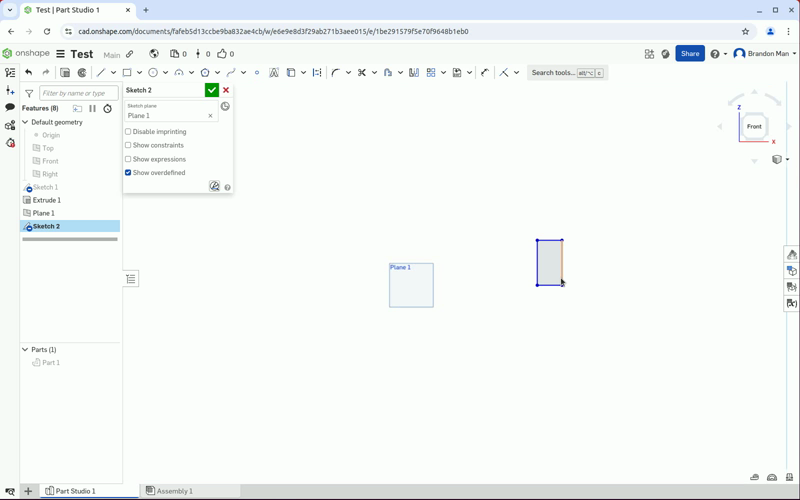
scroll(6)
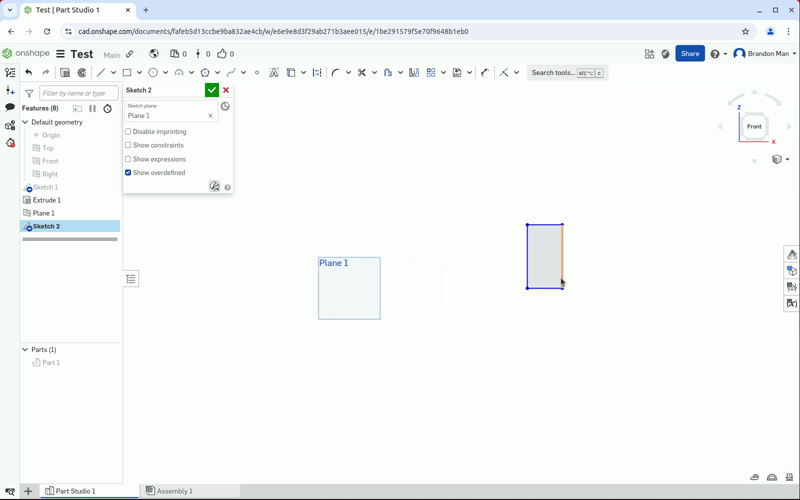
scroll(6)
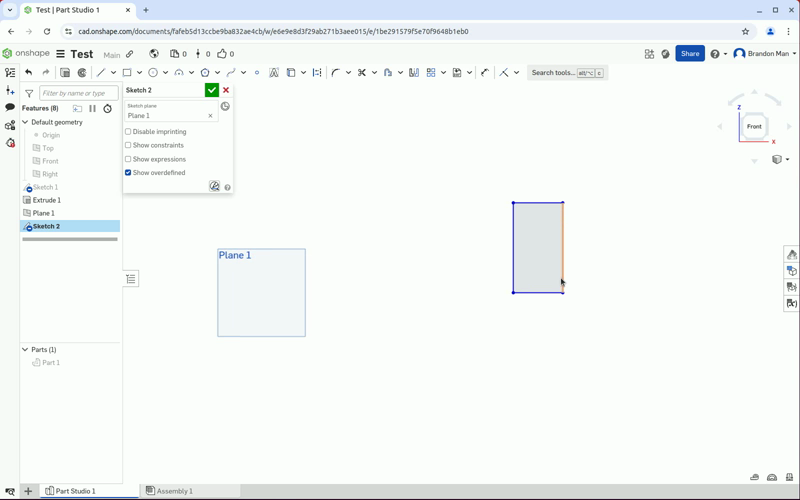
scroll(6)
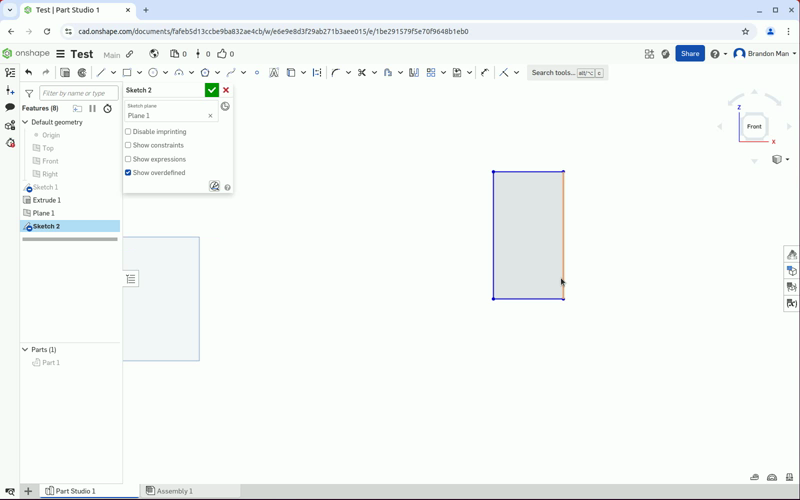
scroll(6)
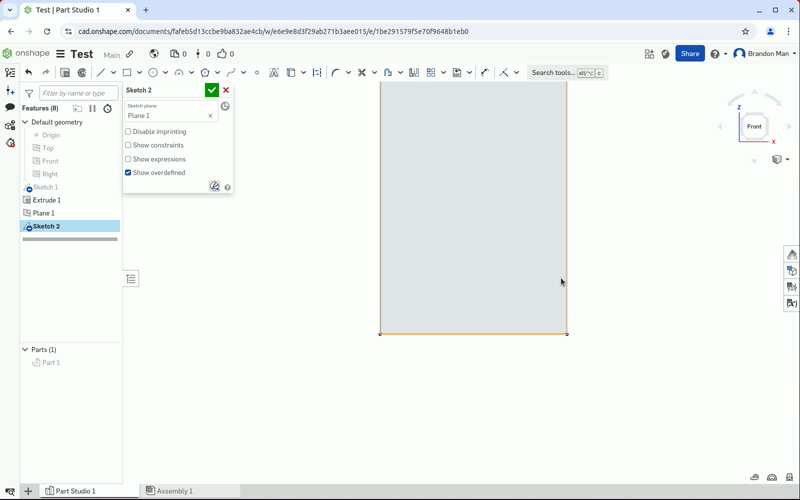
click(561, 277)
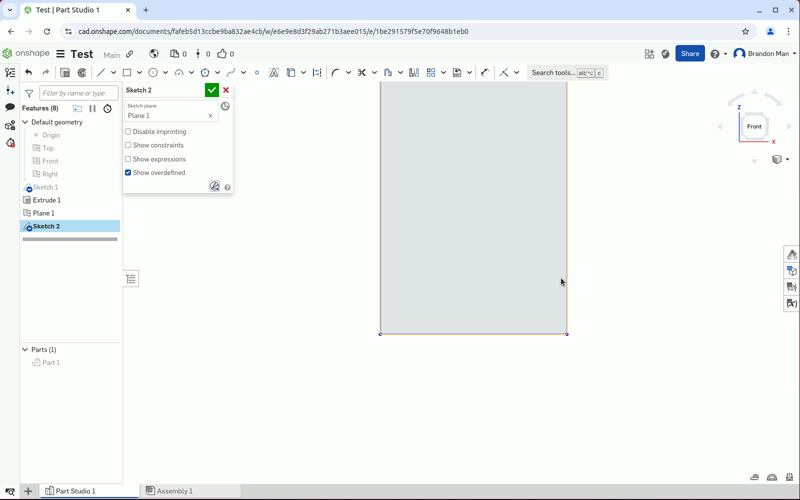
scroll(-6)
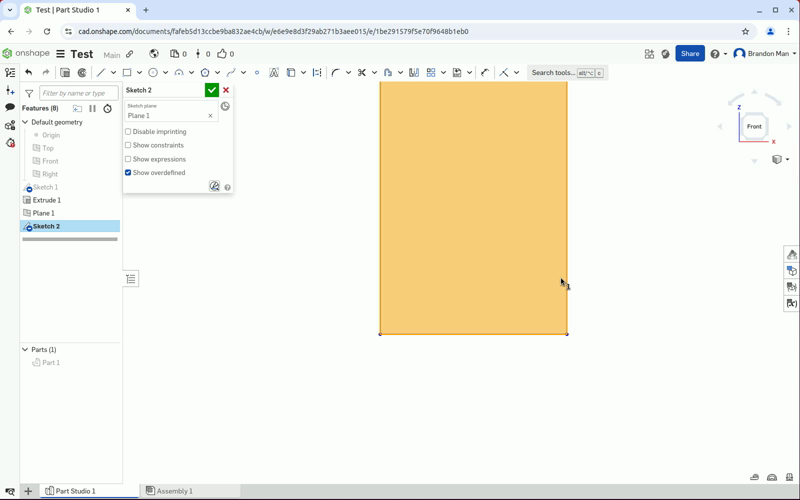
scroll(-6)
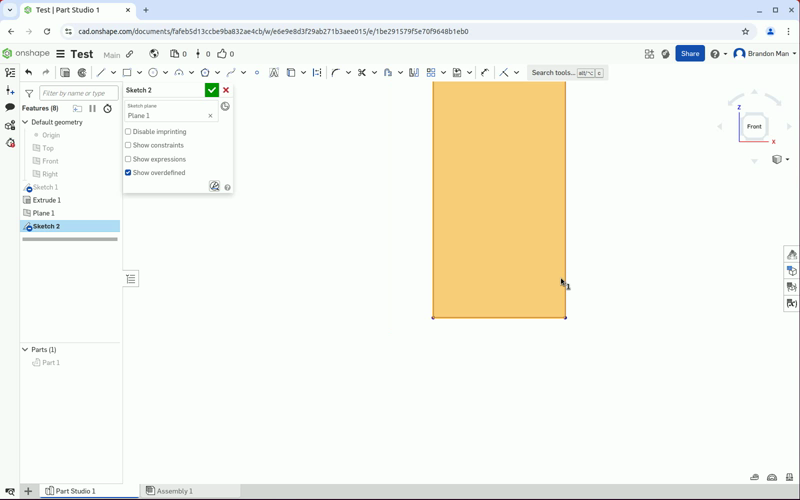
scroll(-6)
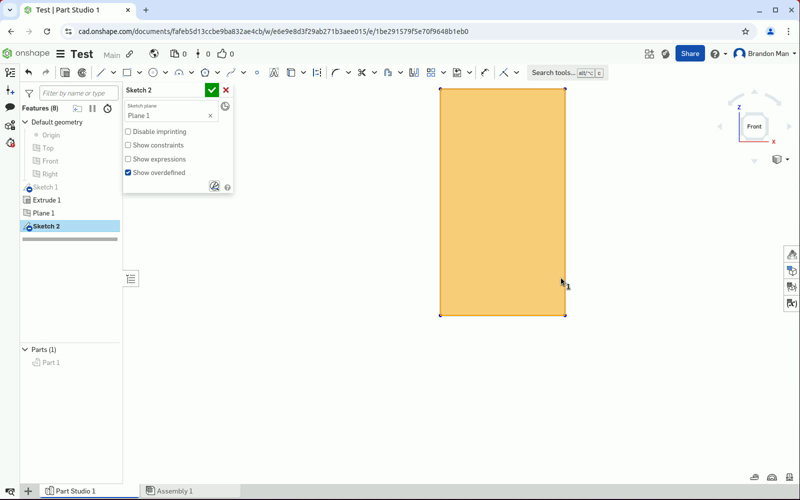
scroll(-6)
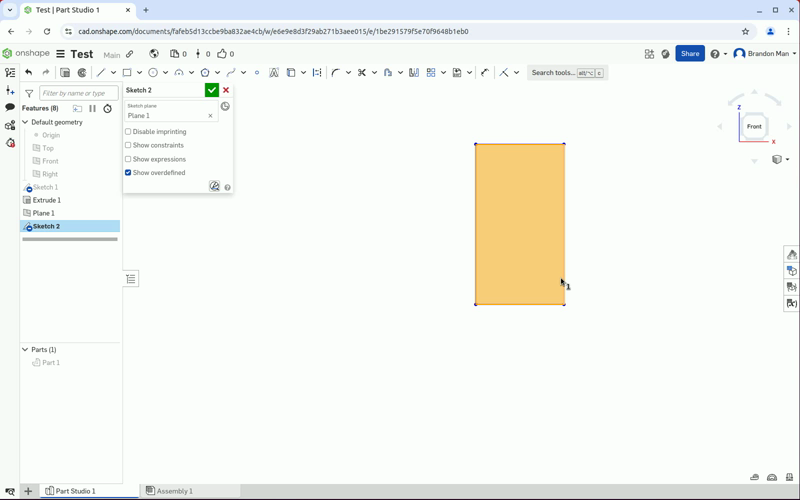
scroll(-6)
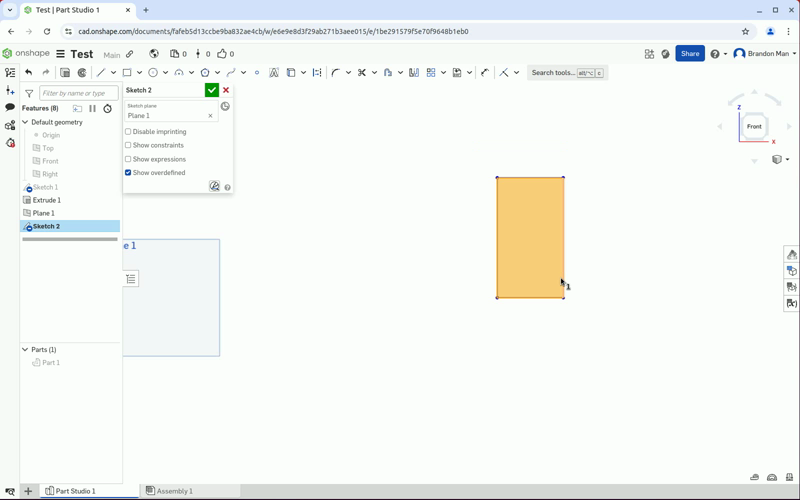
scroll(-6)
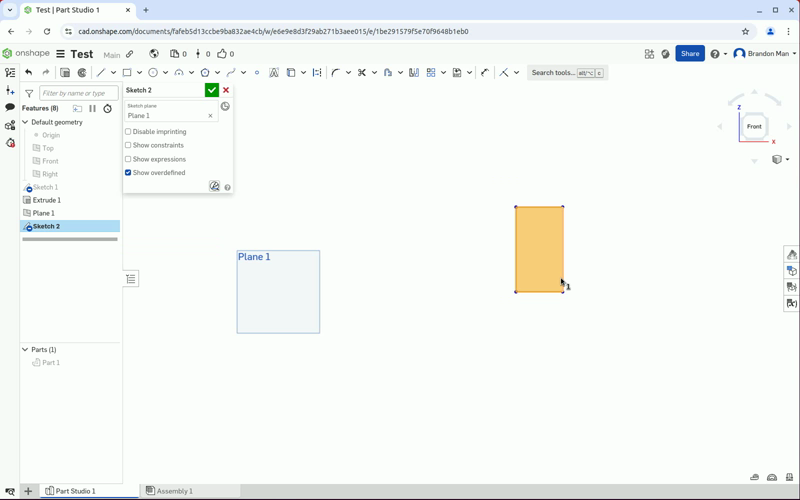
scroll(-6)
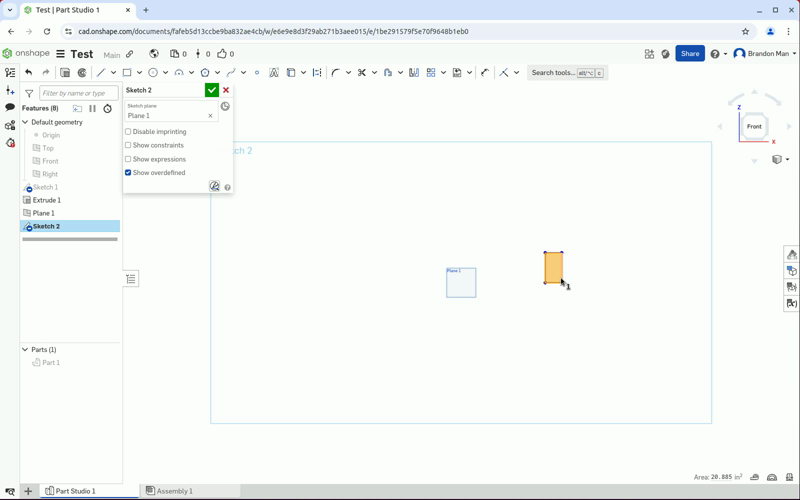
mouse_move(73, 352)
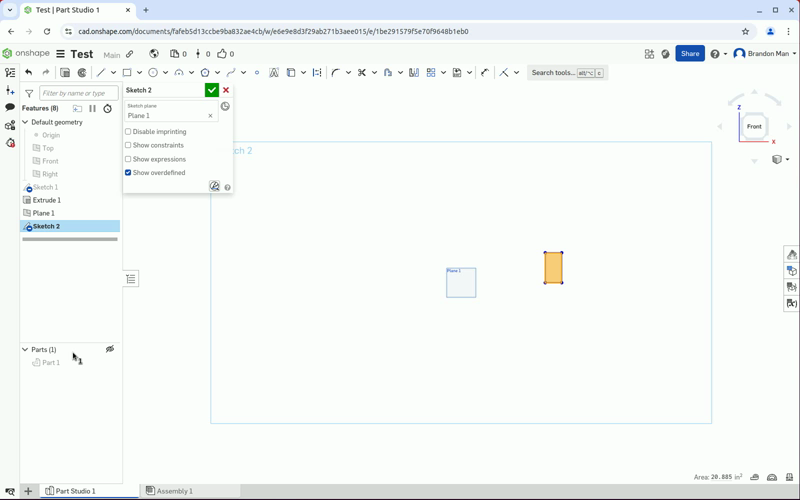
key(shift+y)
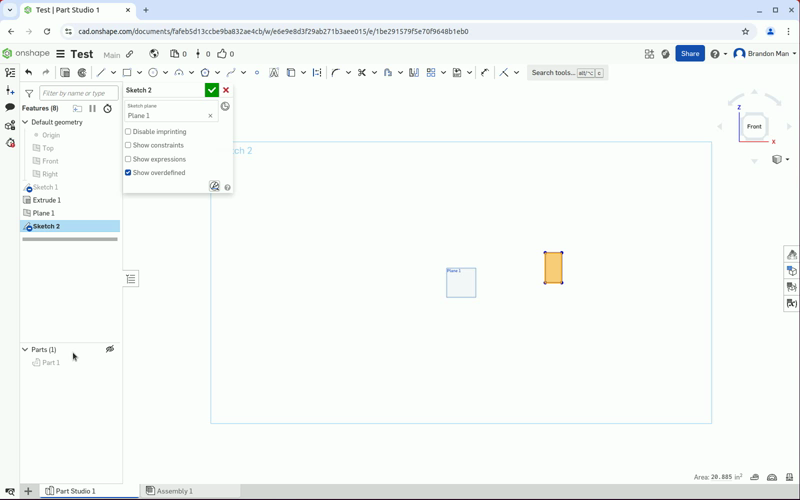
key(shift+e)
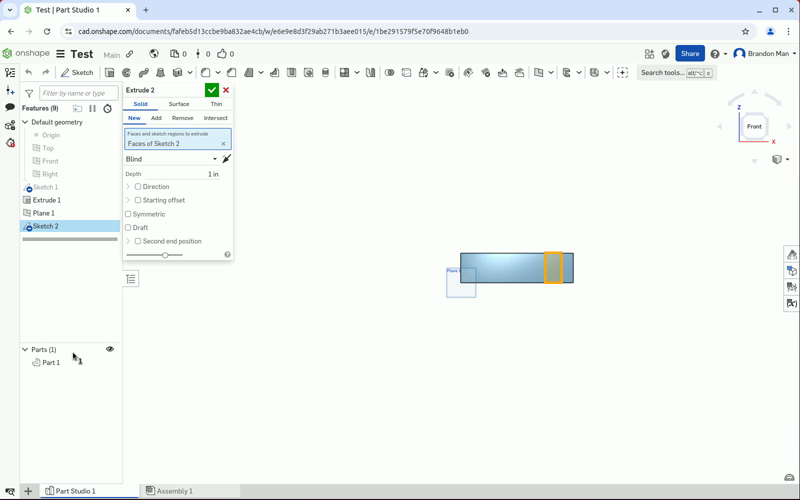
mouse_move(143, 106)
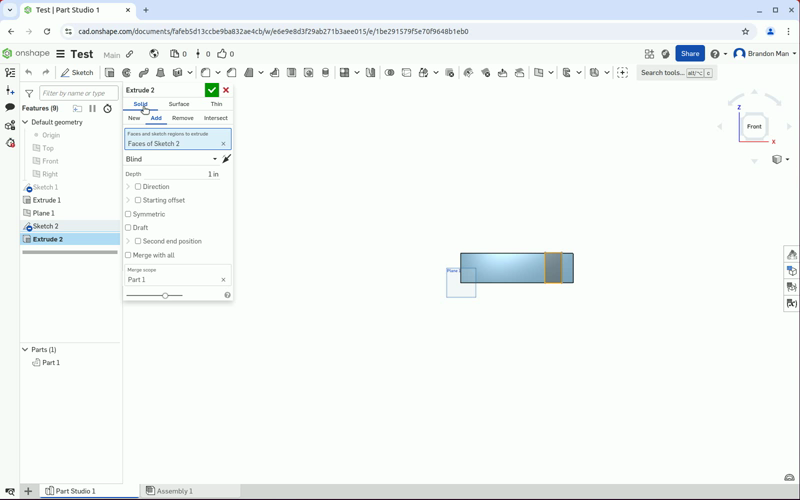
click(143, 106)
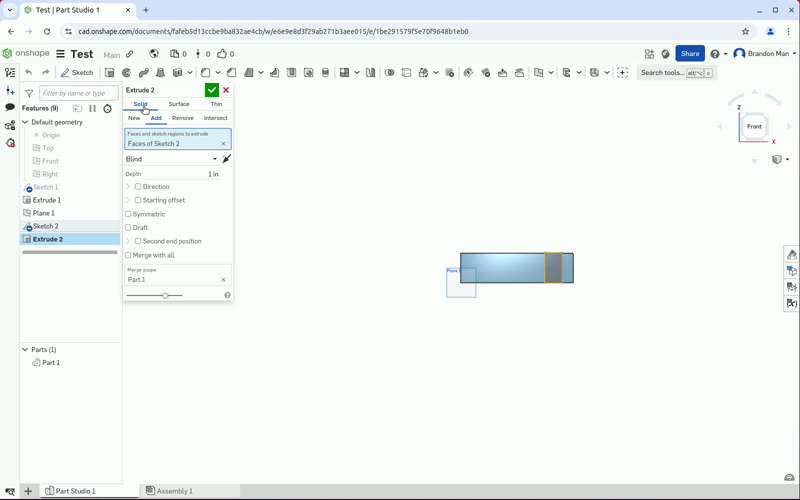
mouse_move(137, 120)
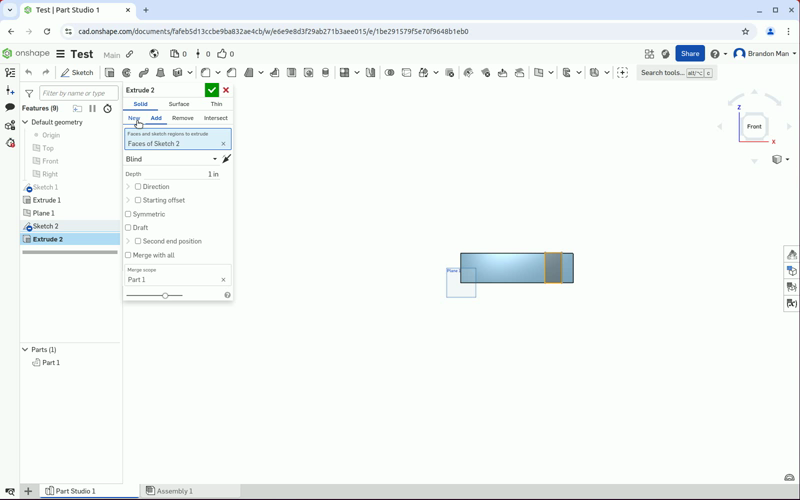
click(137, 120)
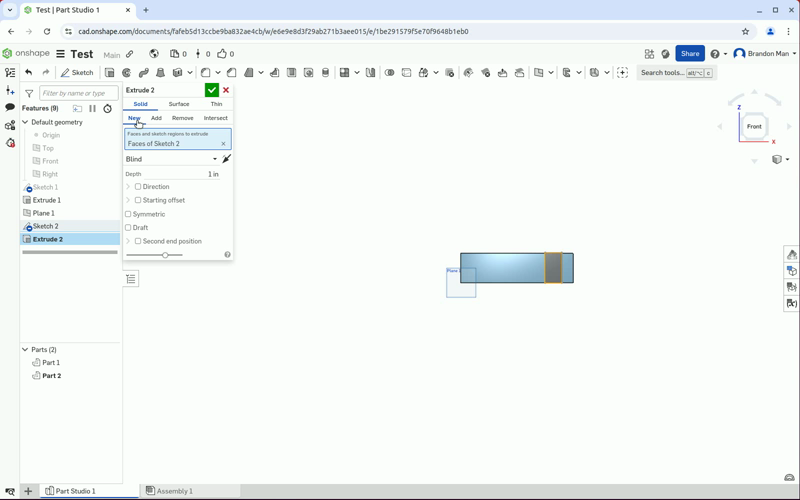
key(tab, 4)
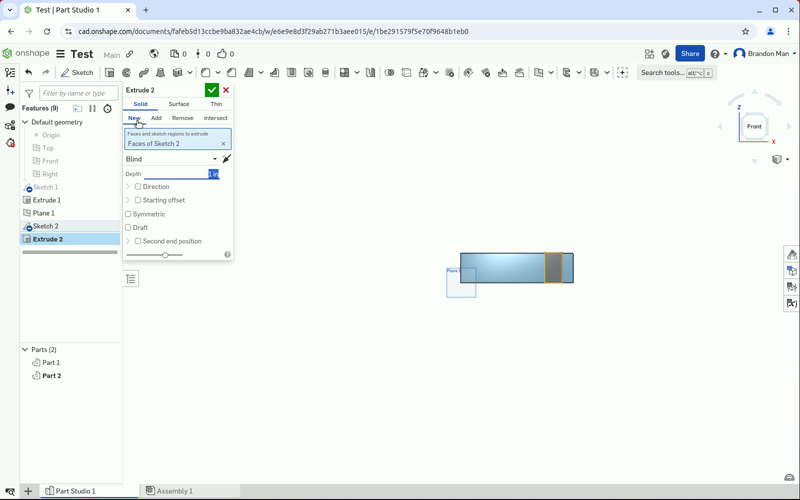
text(2.407)
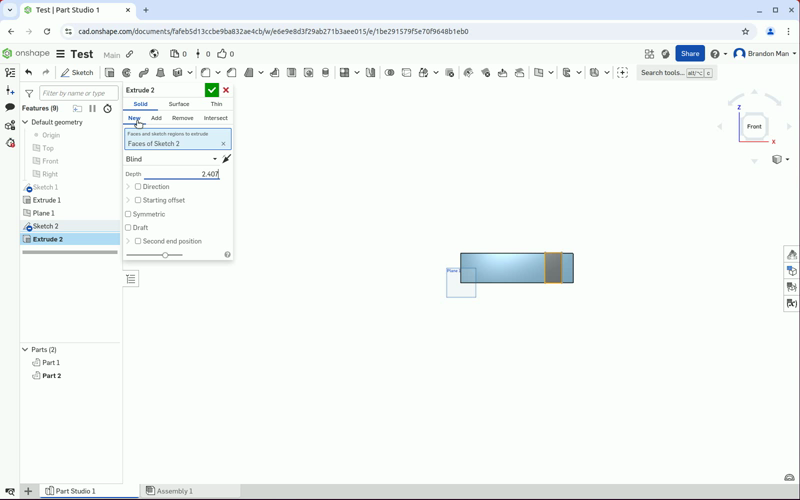
key(enter)
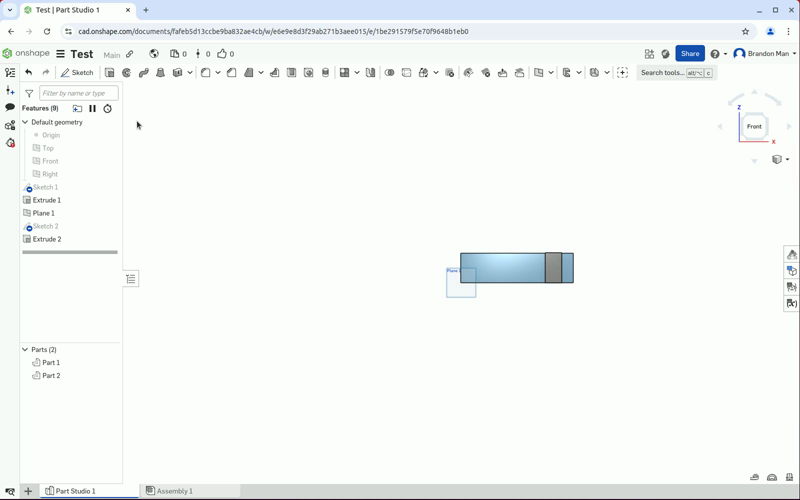
key(shift+h)
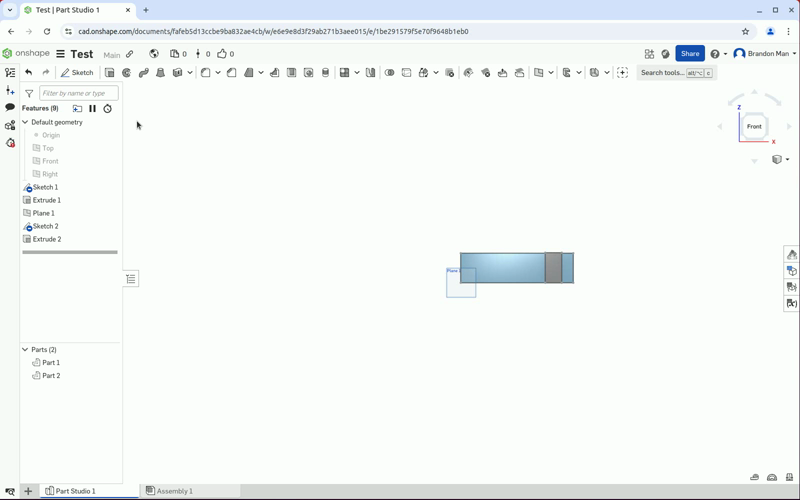
key(shift+h)
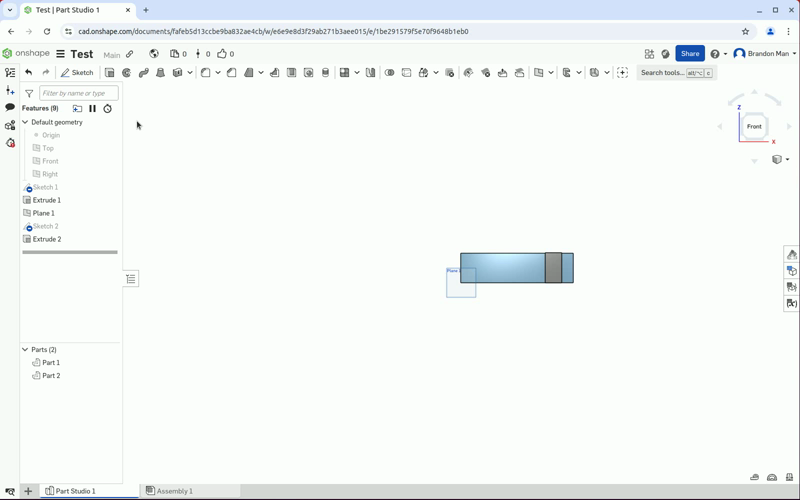
mouse_move(73, 189)
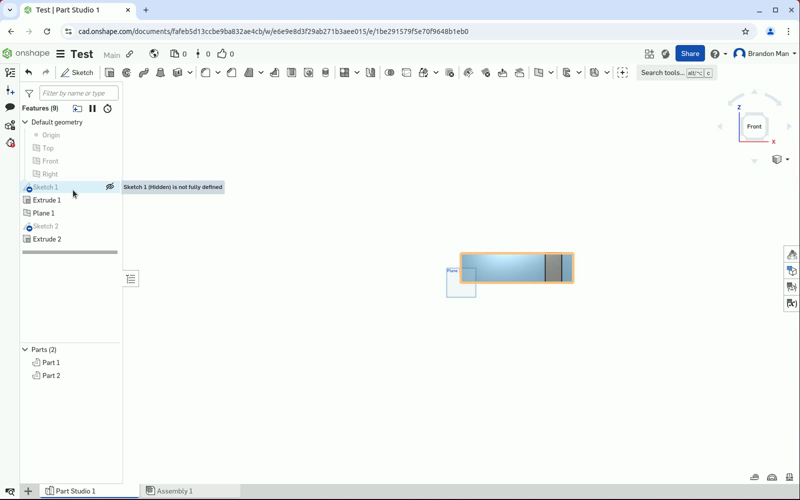
click(73, 189)
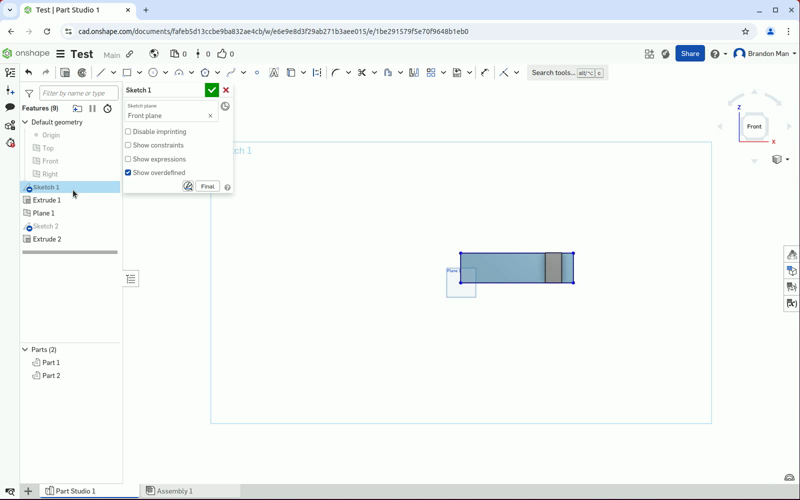
mouse_move(229, 92)
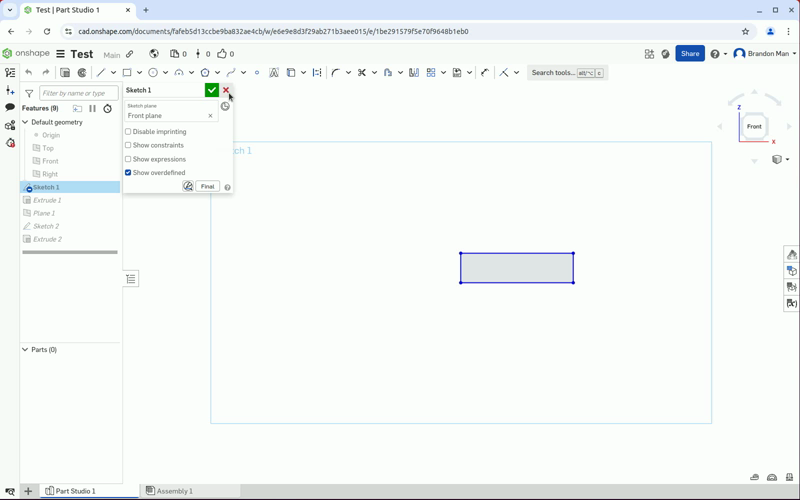
click(229, 92)
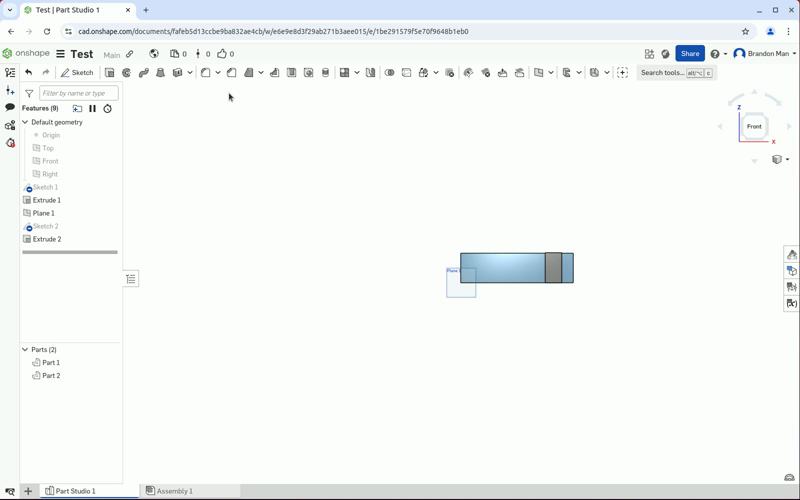
mouse_move(73, 352)
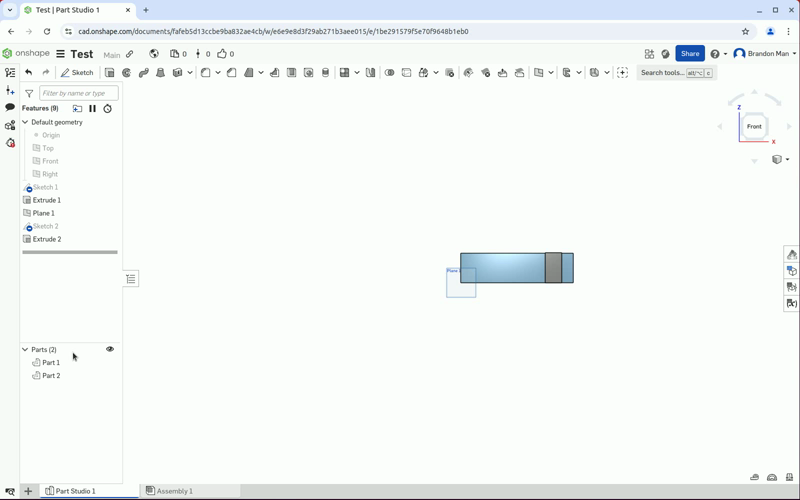
key(y)
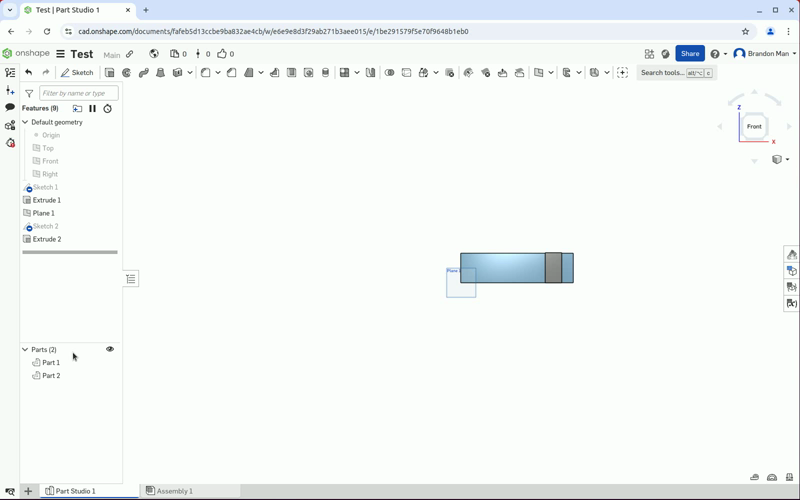
key(shift+p)
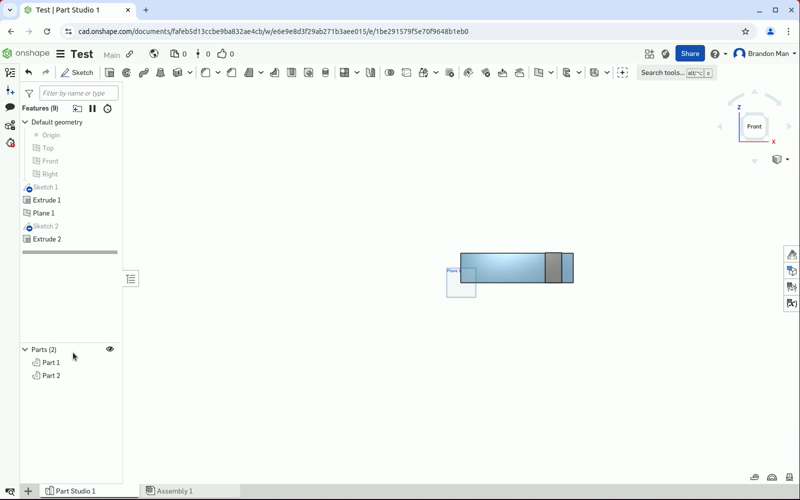
key(space)
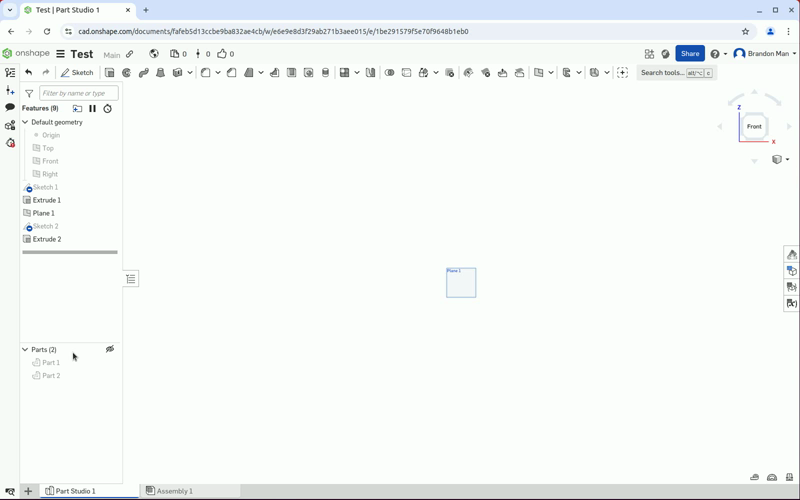
key_down(shift)
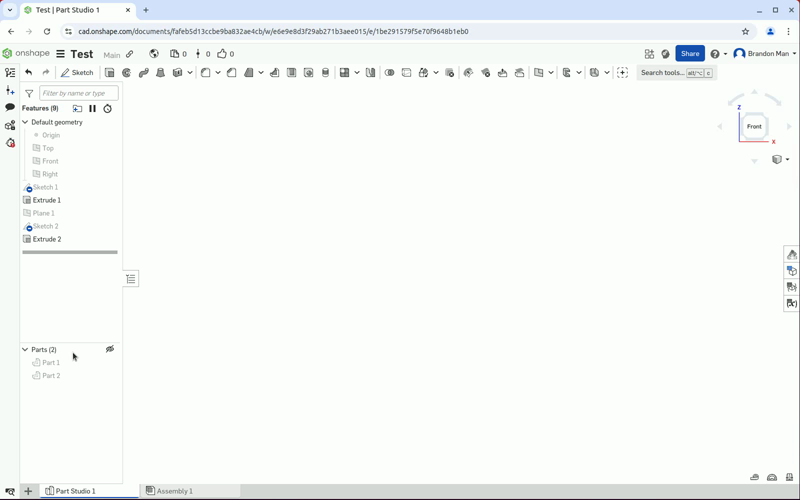
key(down)
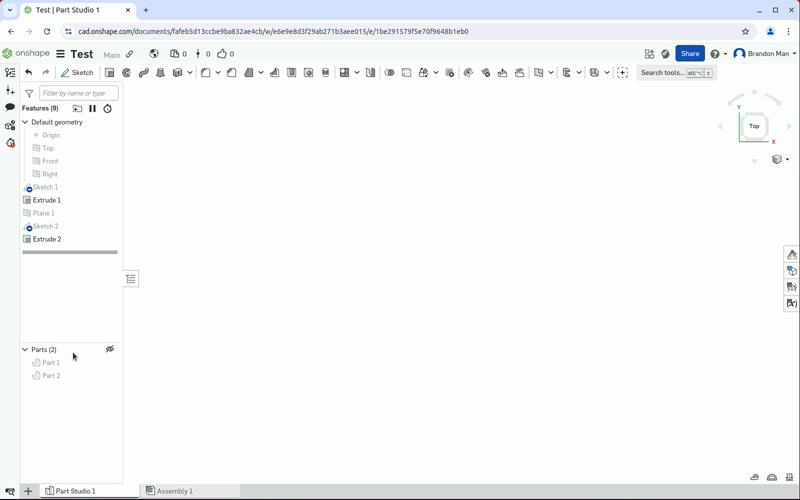
key_up(shift)
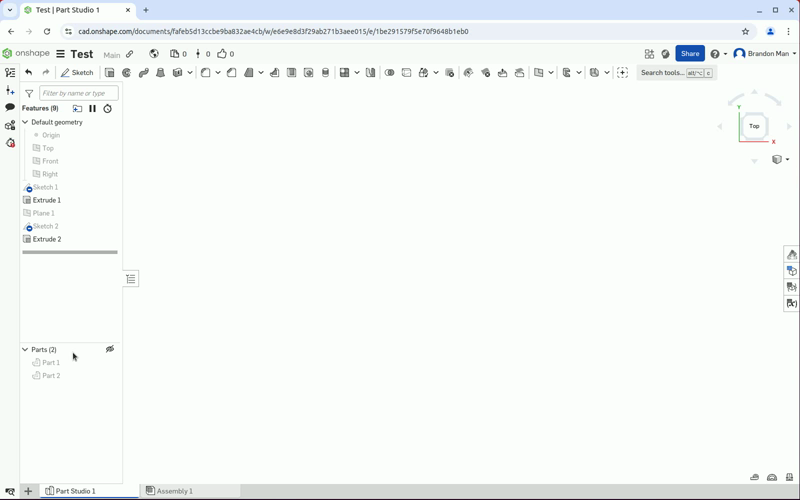
mouse_move(73, 352)
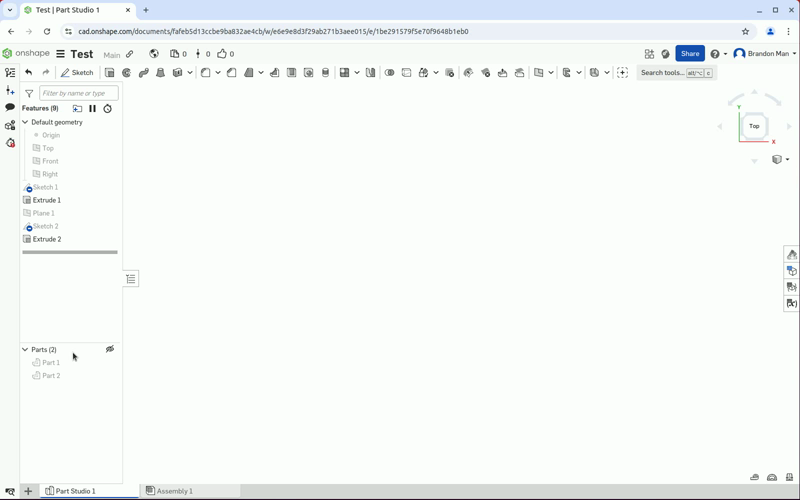
key(shift+y)
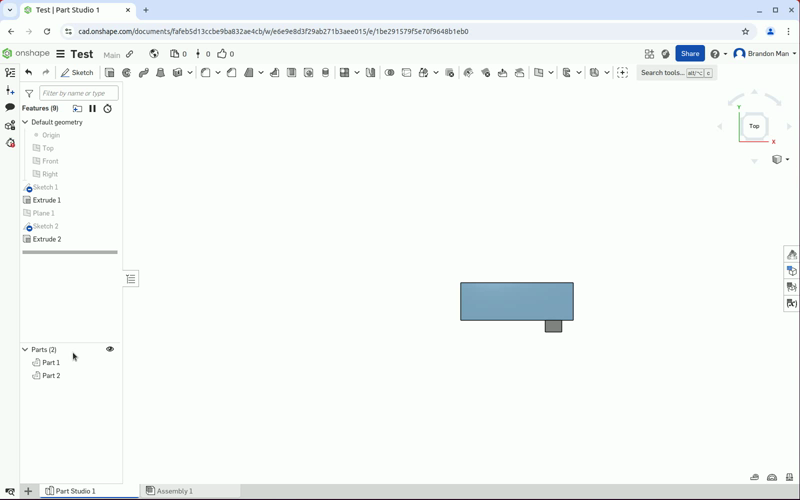
mouse_move(541, 75)
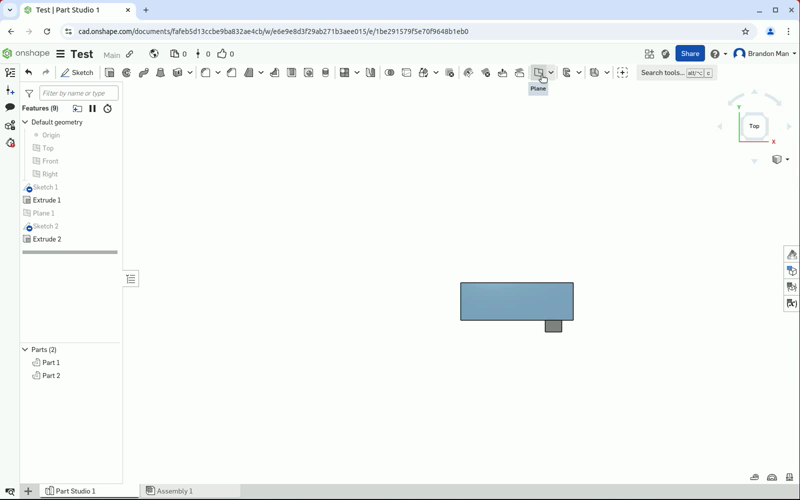
click(541, 75)
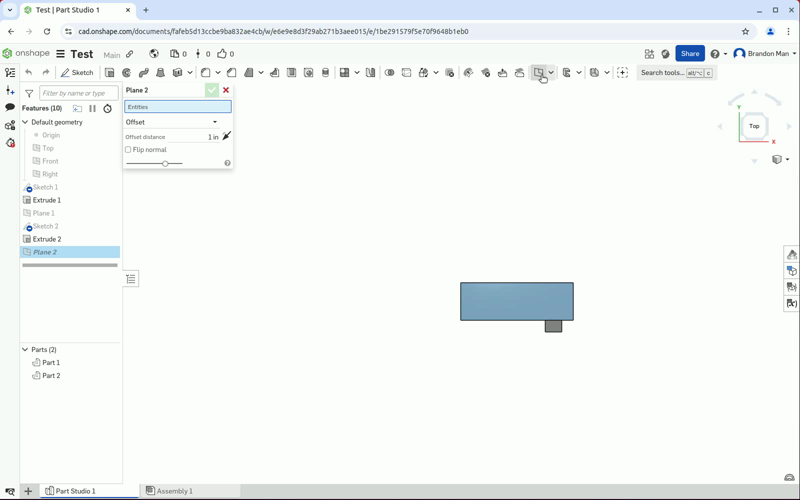
mouse_move(73, 150)
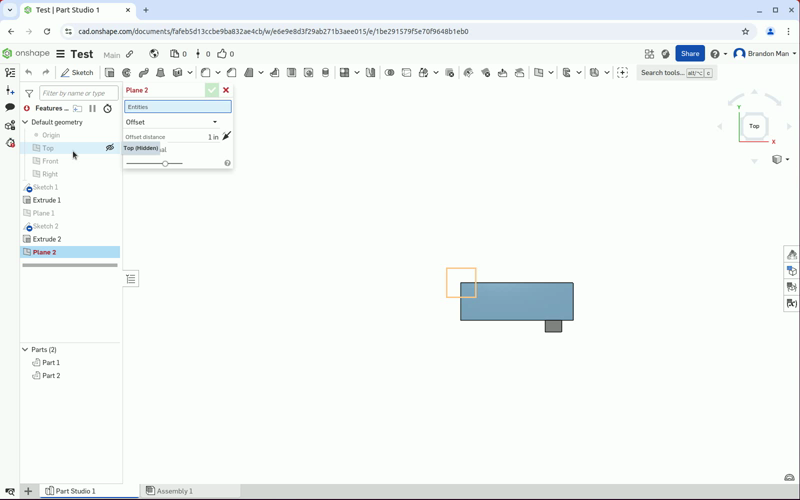
click(73, 150)
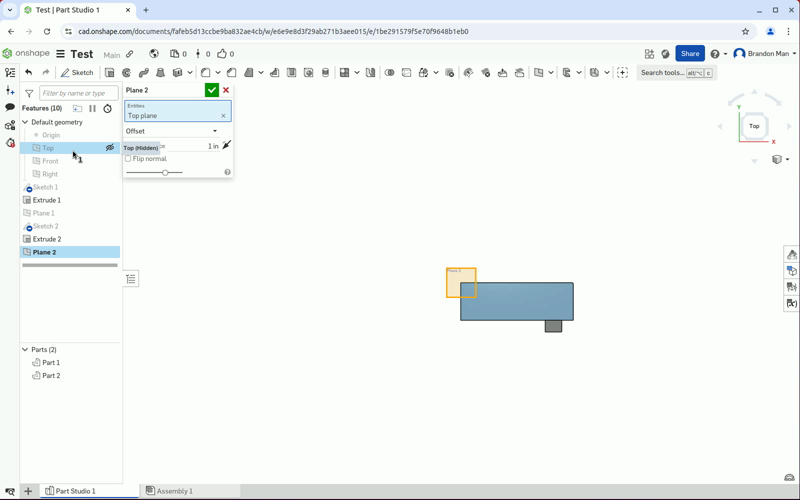
key(tab, 2)
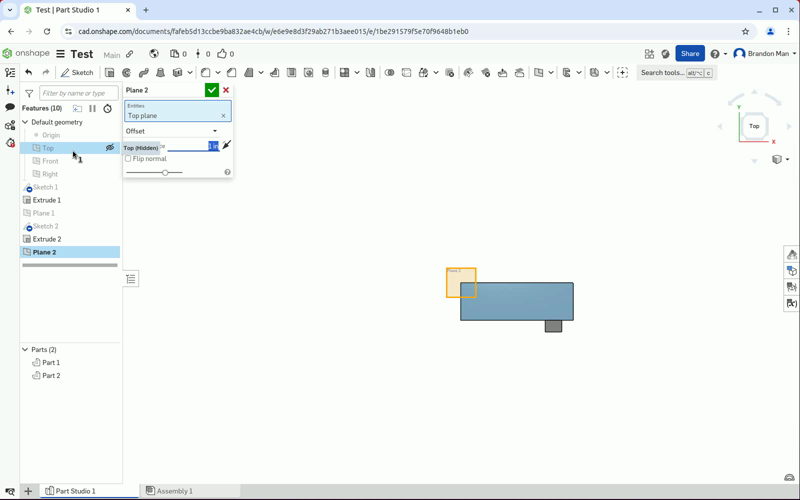
text(6.008)
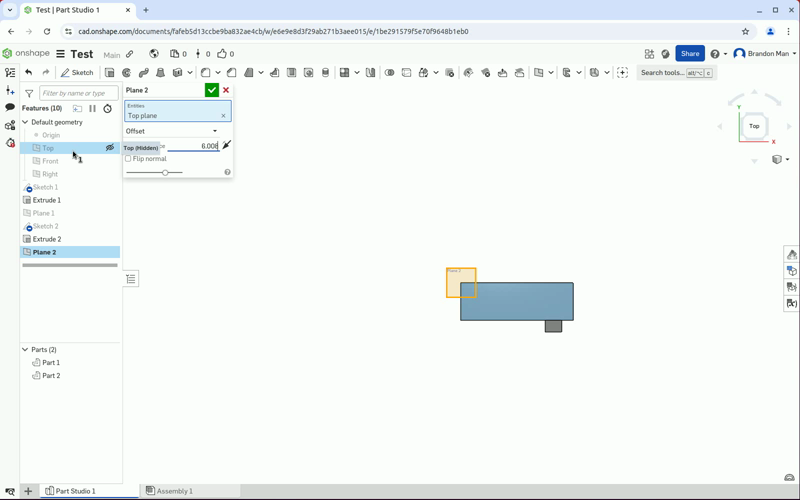
key(enter, 2)
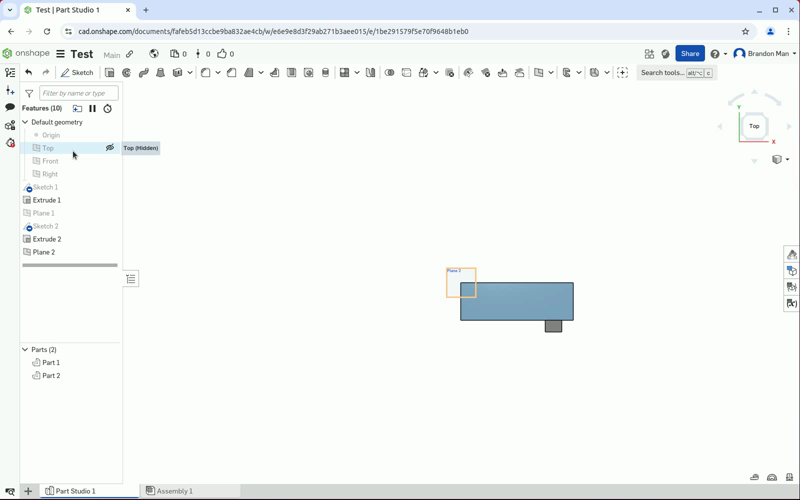
key(shift+s)
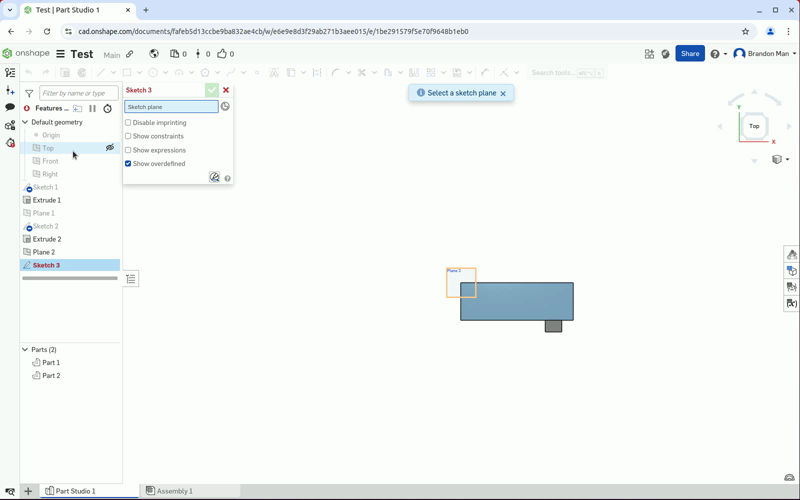
mouse_move(73, 254)
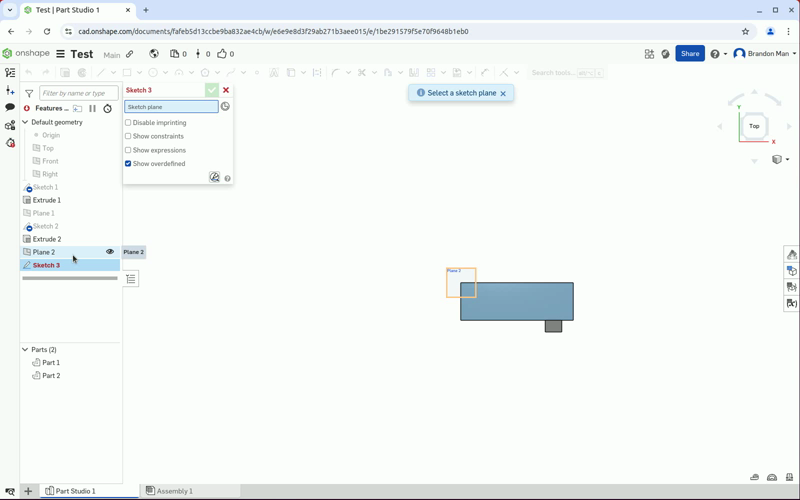
click(73, 254)
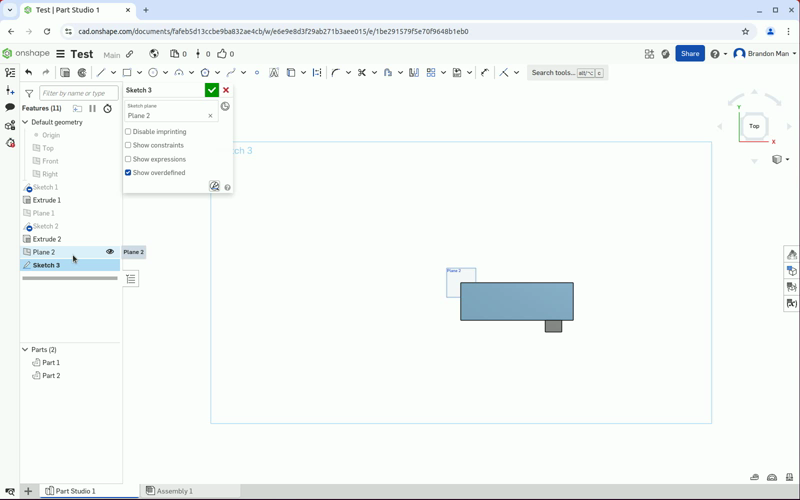
mouse_move(73, 352)
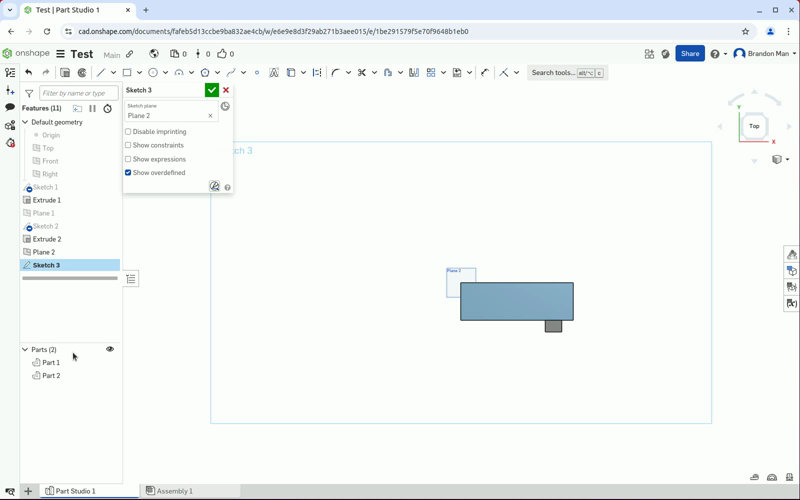
key(y)
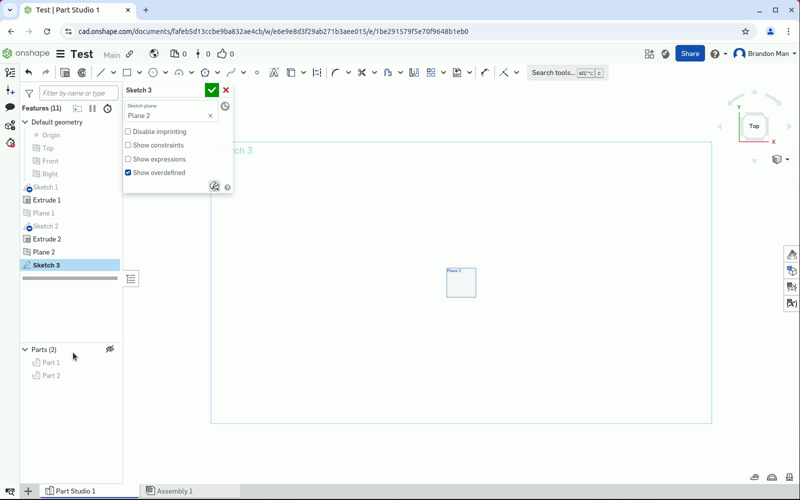
key(l)
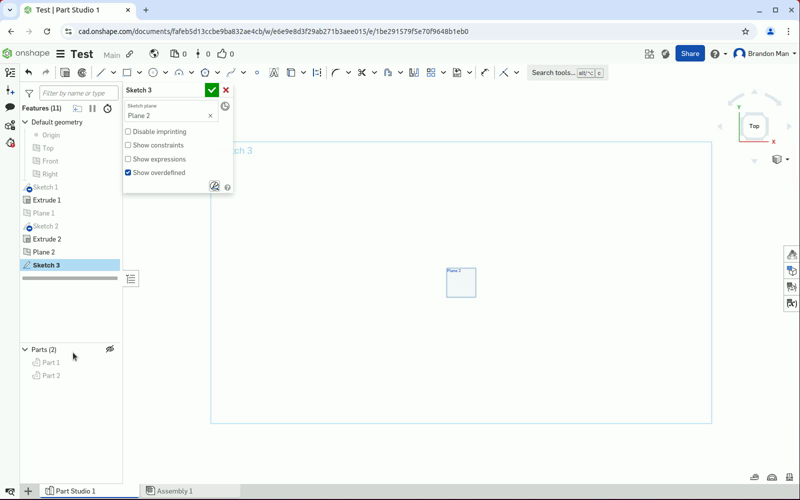
key_down(shift)
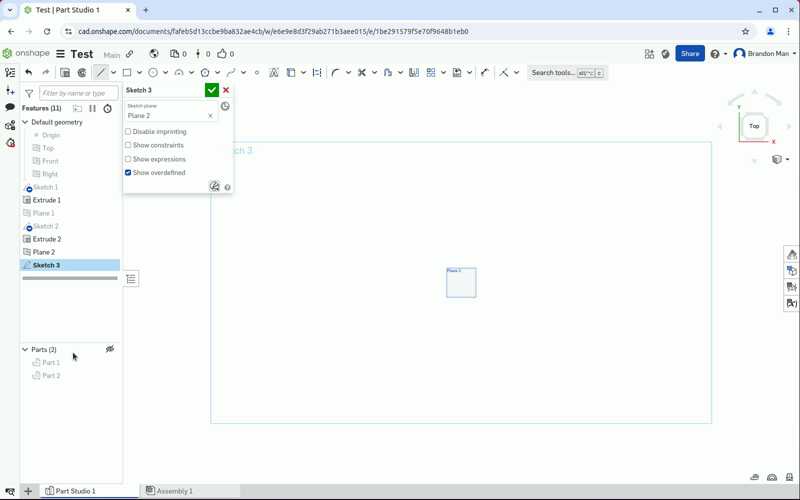
mouse_move(562, 312)
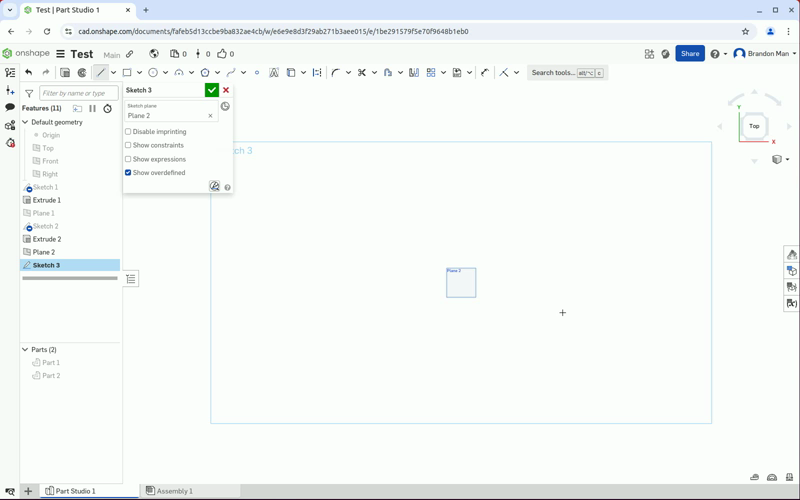
click(562, 312)
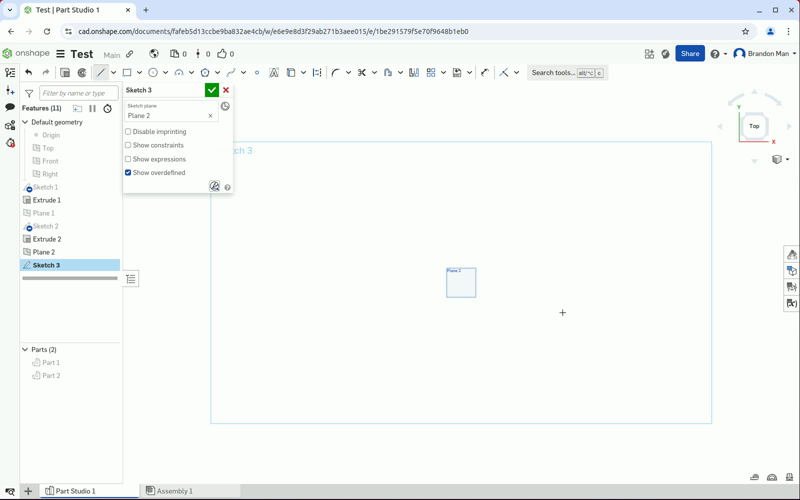
key_up(shift)
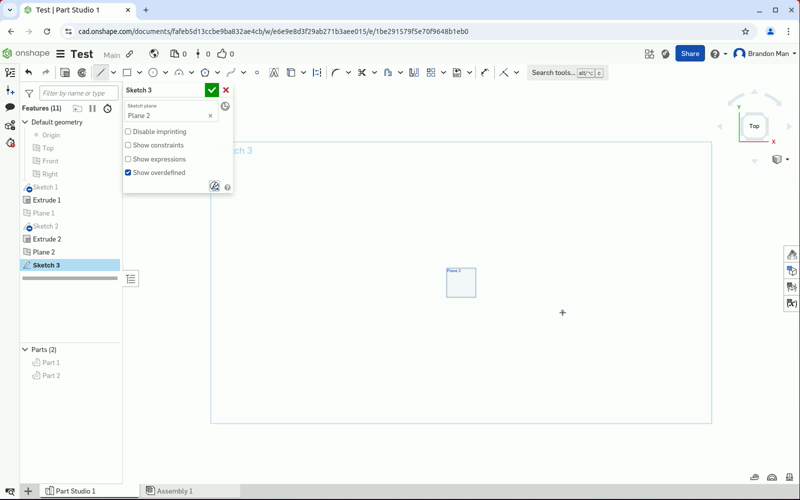
key_down(shift)
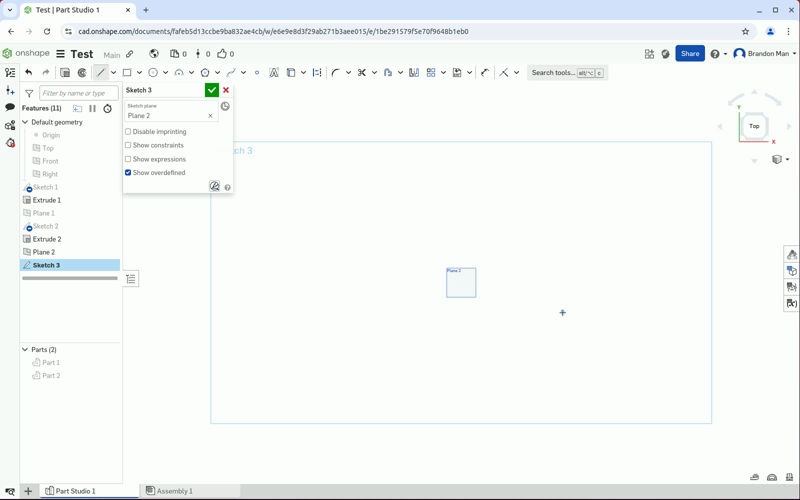
mouse_move(589, 312)
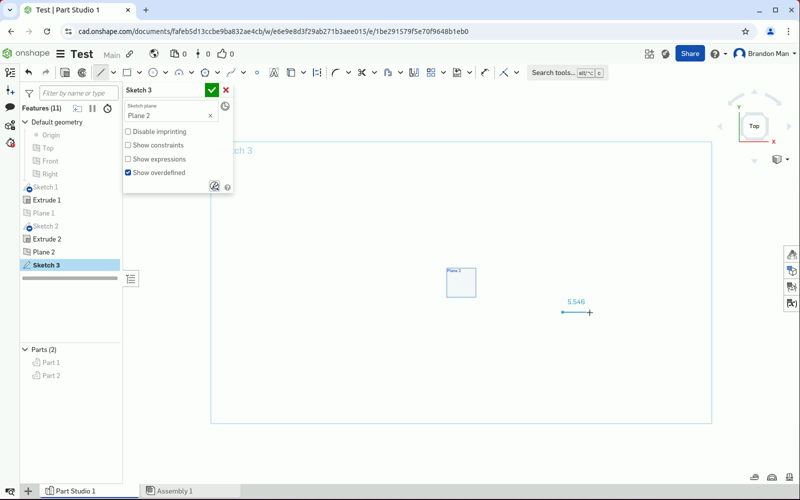
mouse_move(571, 312)
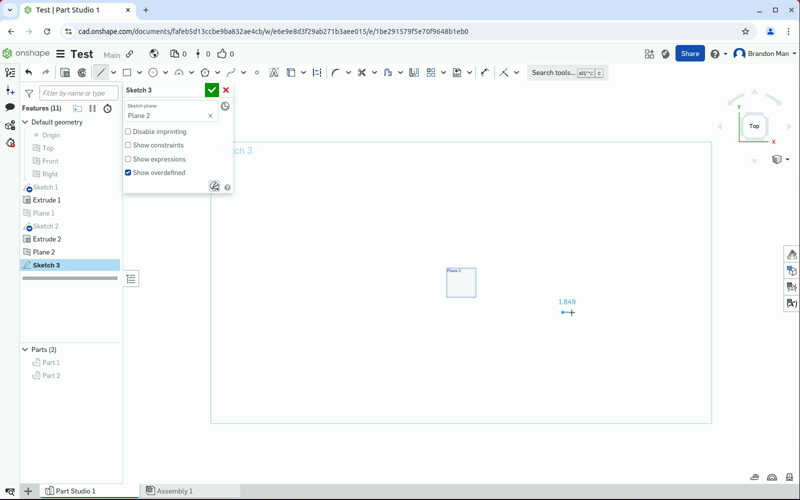
click(571, 312)
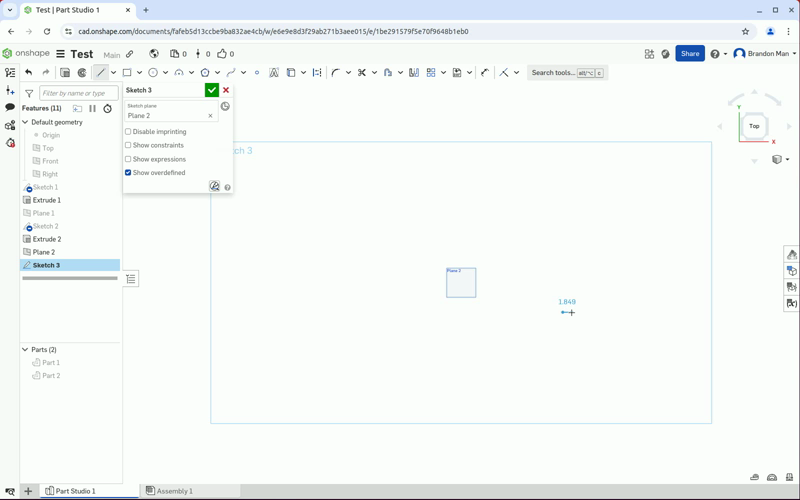
key_up(shift)
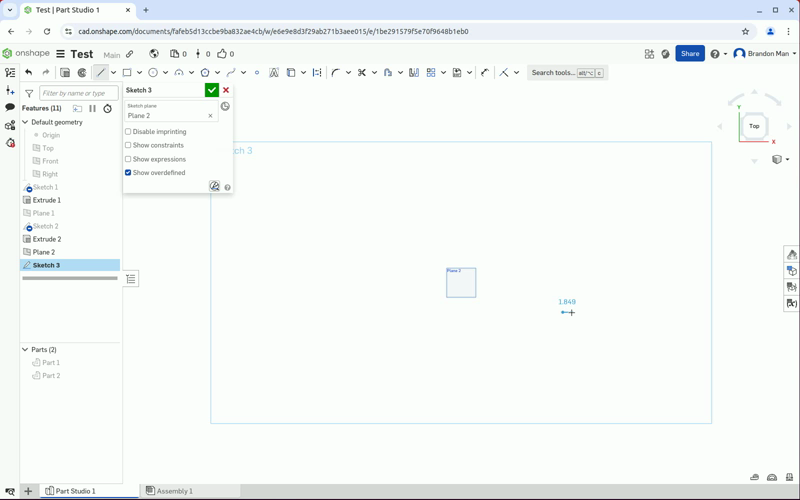
key_down(shift)
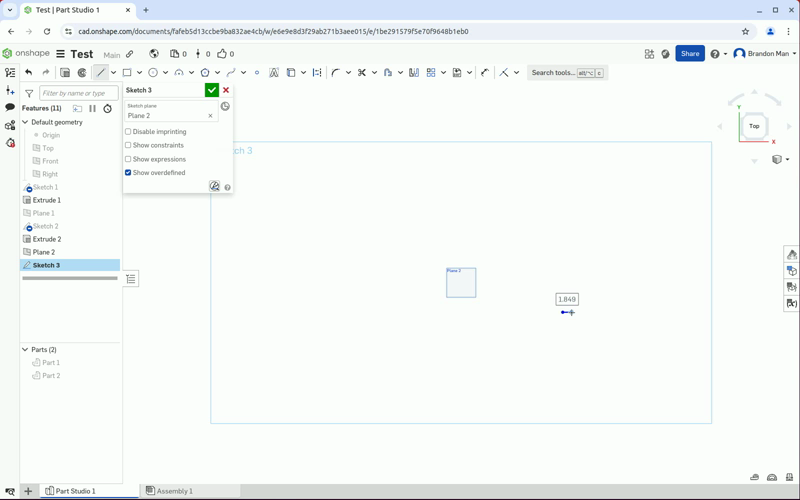
mouse_move(589, 312)
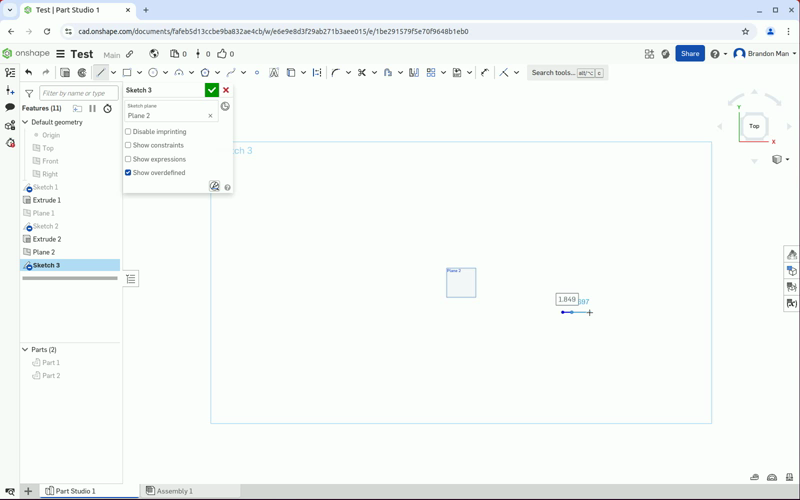
mouse_move(571, 290)
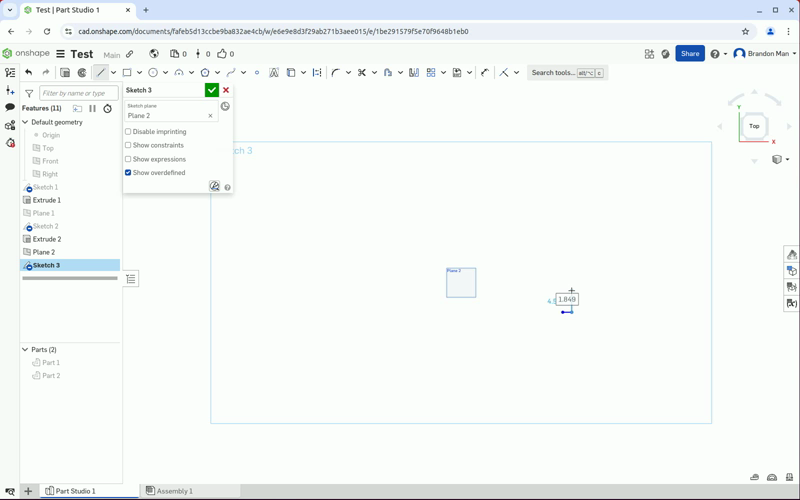
click(571, 290)
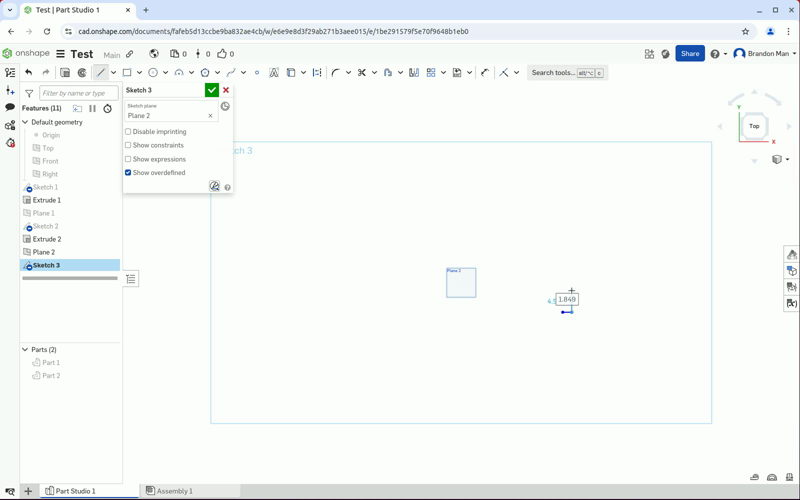
key_up(shift)
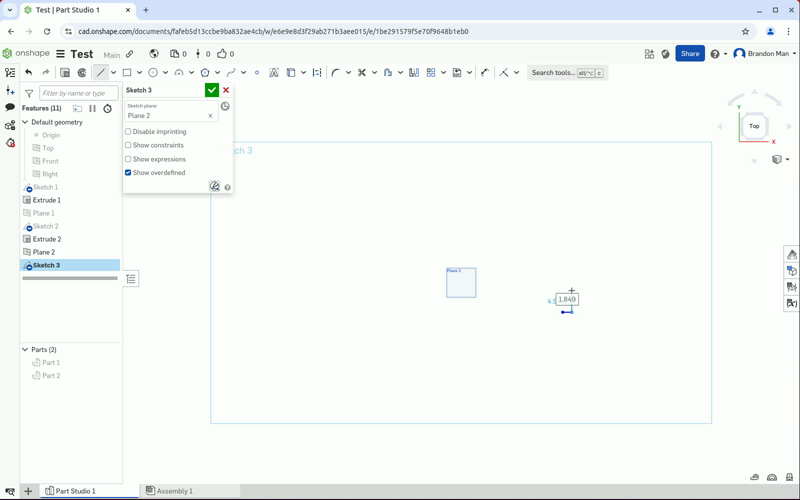
key_down(shift)
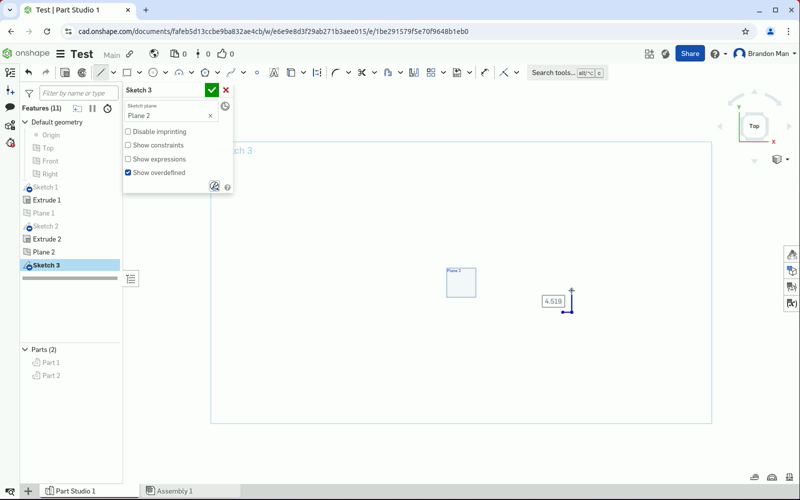
mouse_move(589, 290)
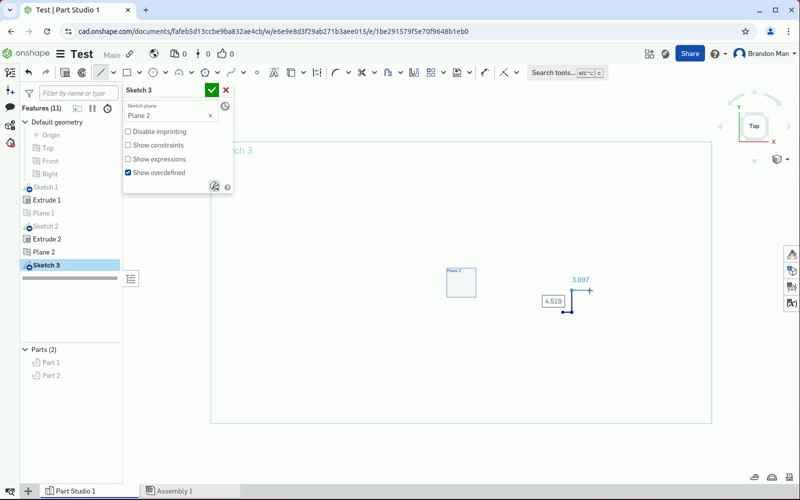
mouse_move(562, 290)
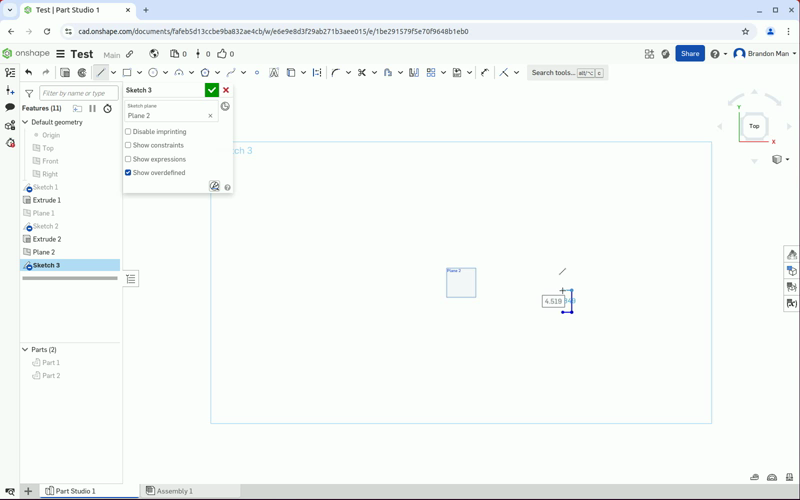
click(562, 290)
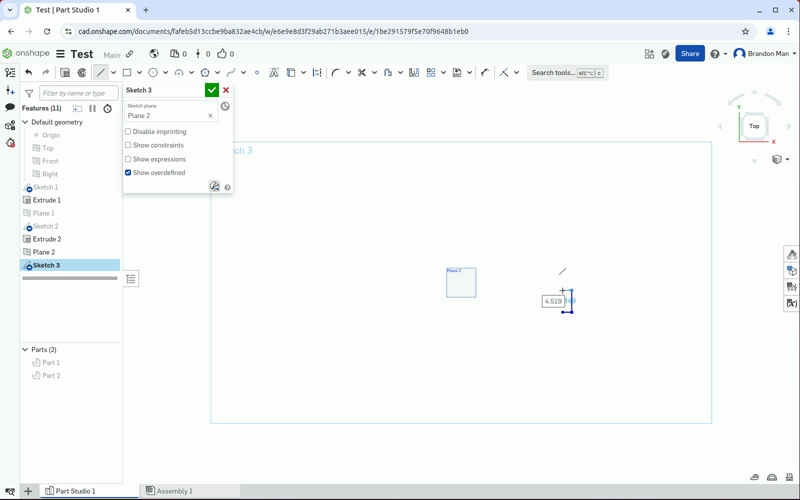
key_up(shift)
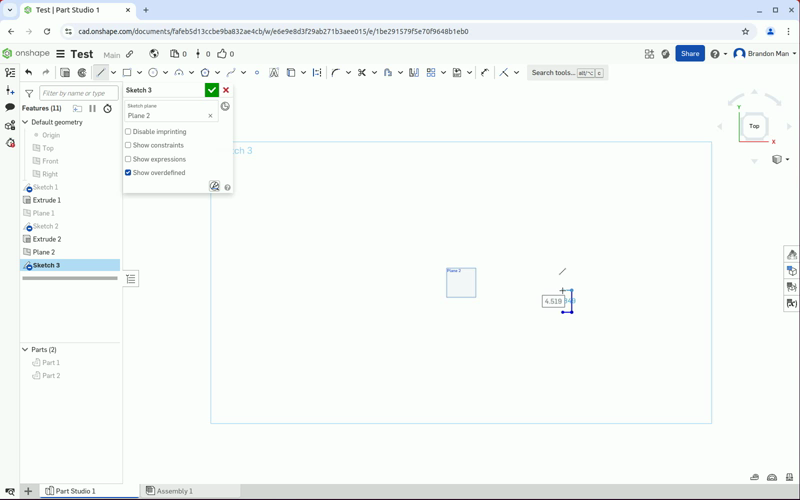
mouse_move(589, 290)
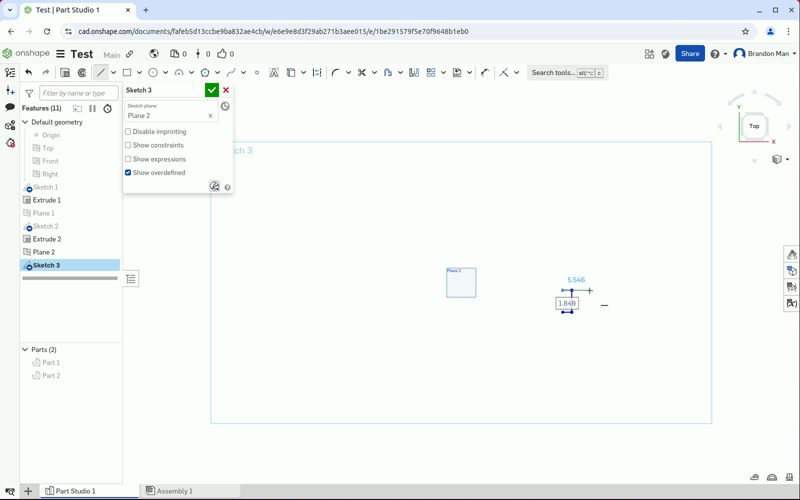
key_down(shift)
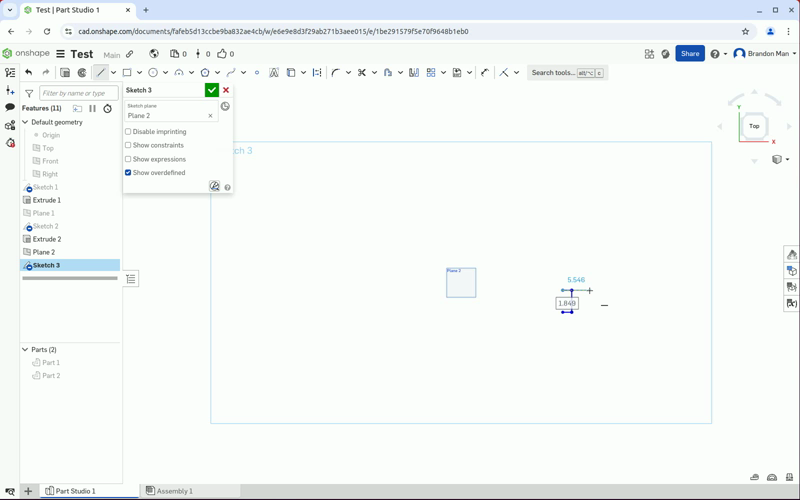
mouse_move(562, 312)
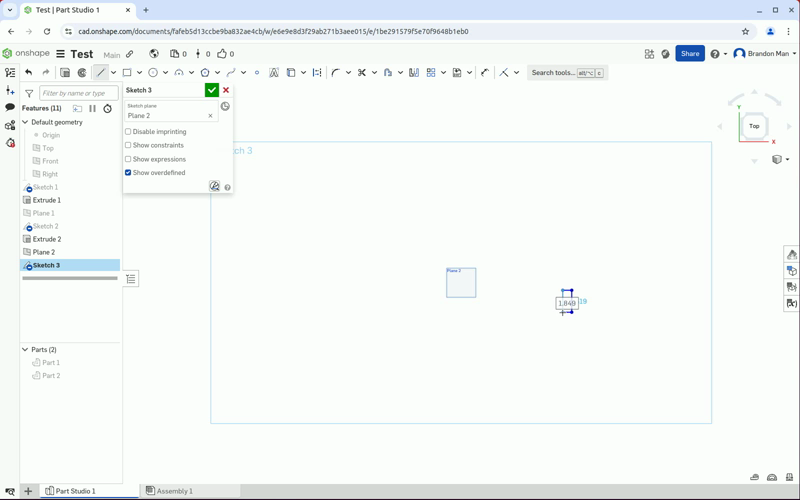
key_up(shift)
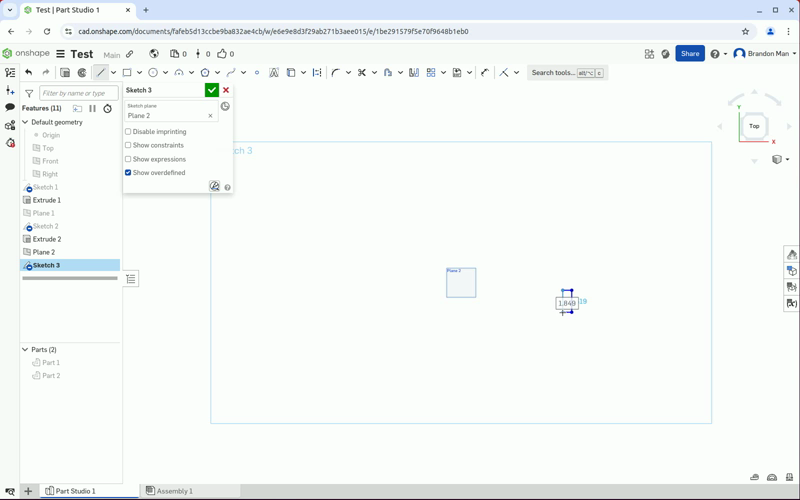
click(562, 312)
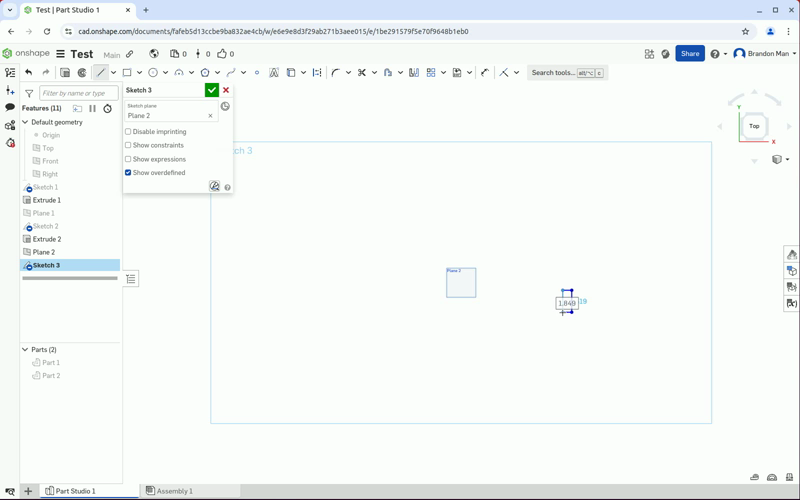
key(esc)
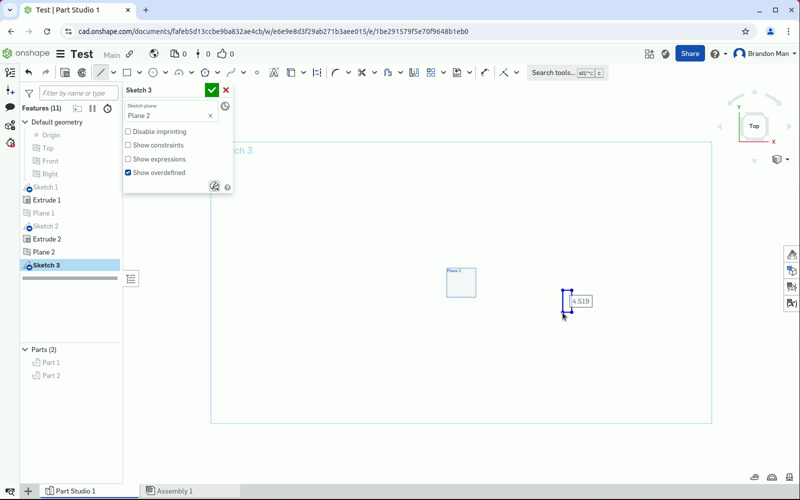
mouse_move(564, 300)
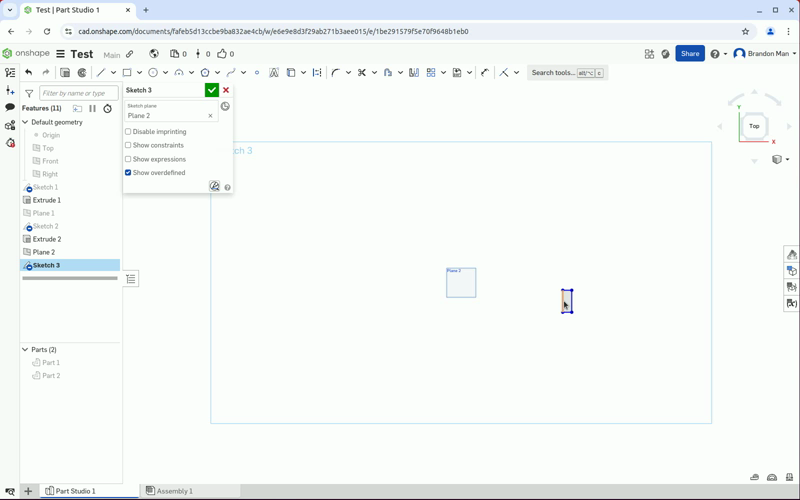
scroll(6)
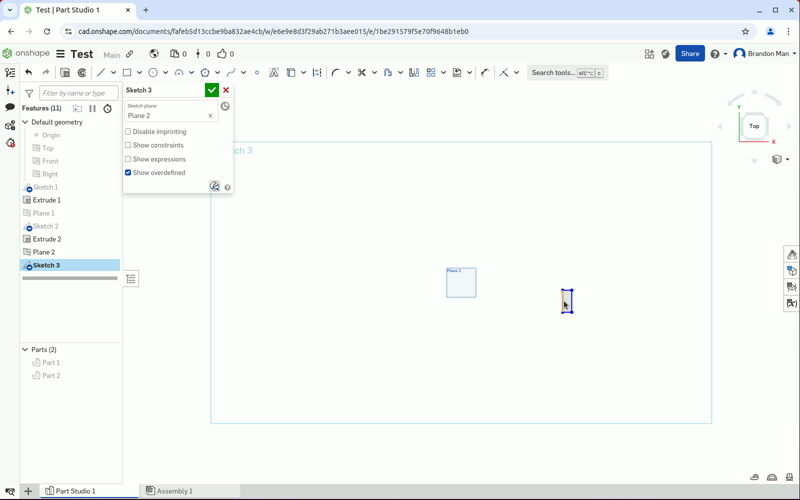
scroll(6)
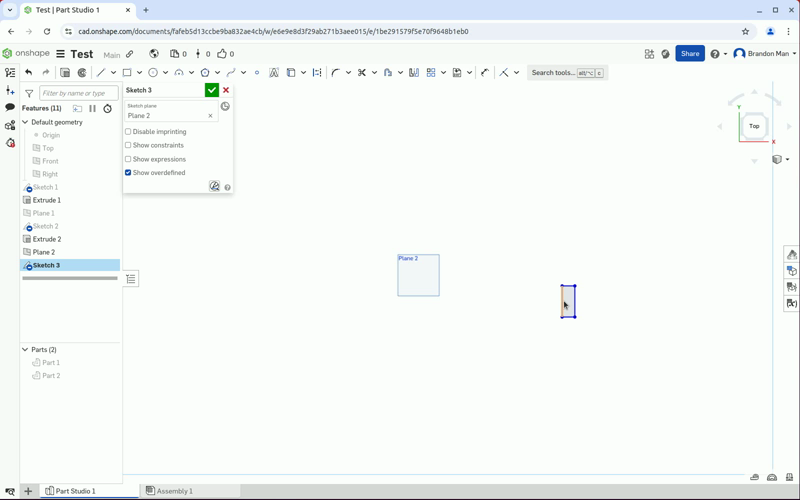
scroll(6)
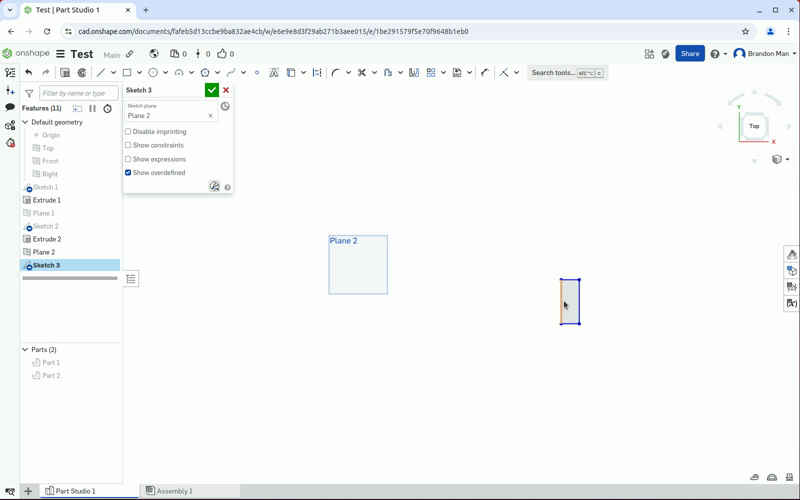
scroll(6)
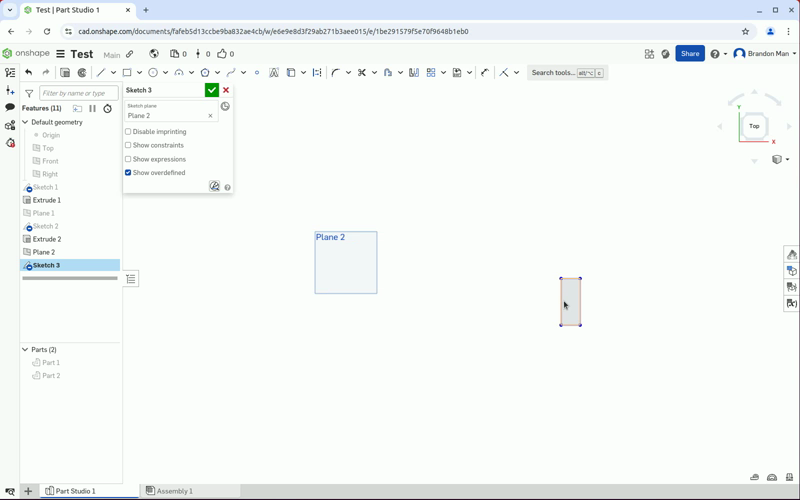
scroll(6)
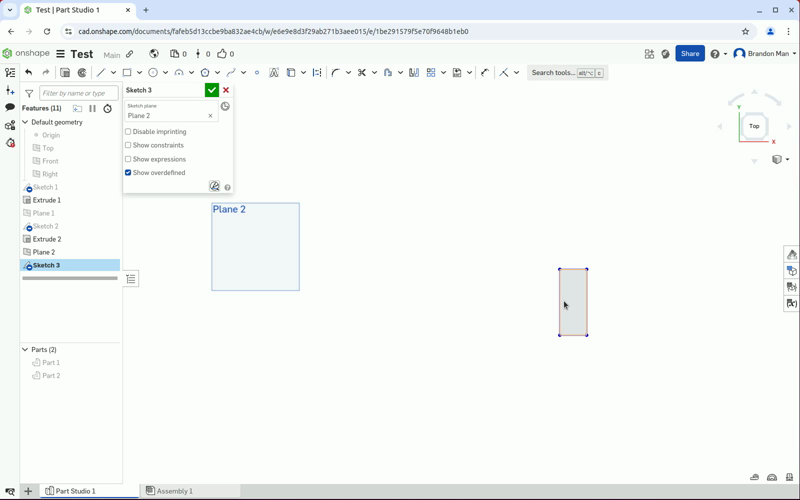
scroll(6)
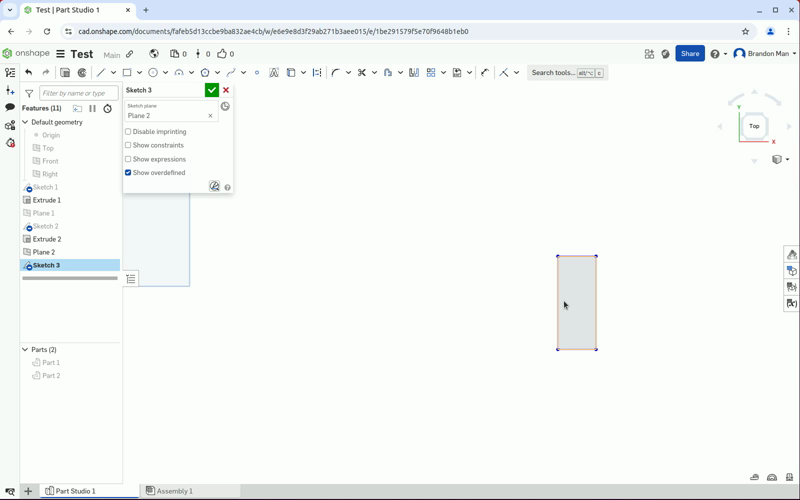
scroll(6)
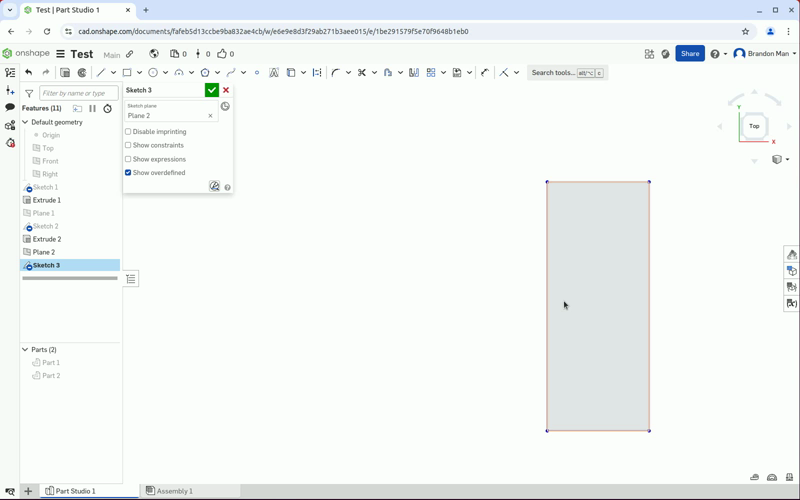
click(564, 300)
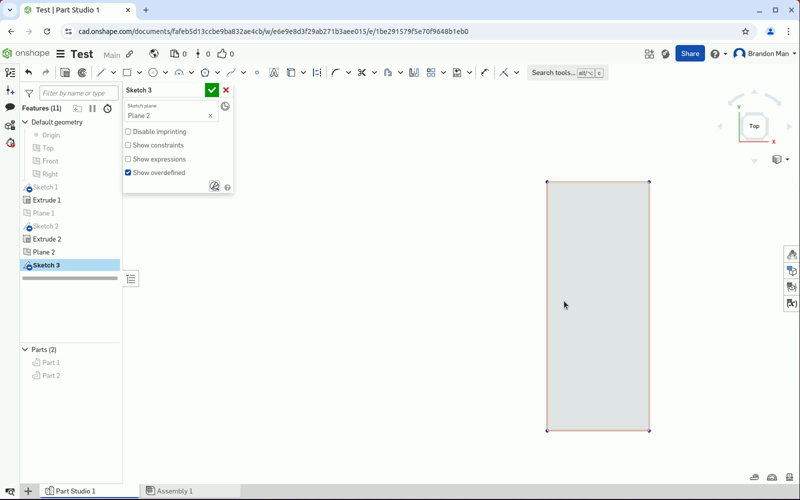
scroll(-6)
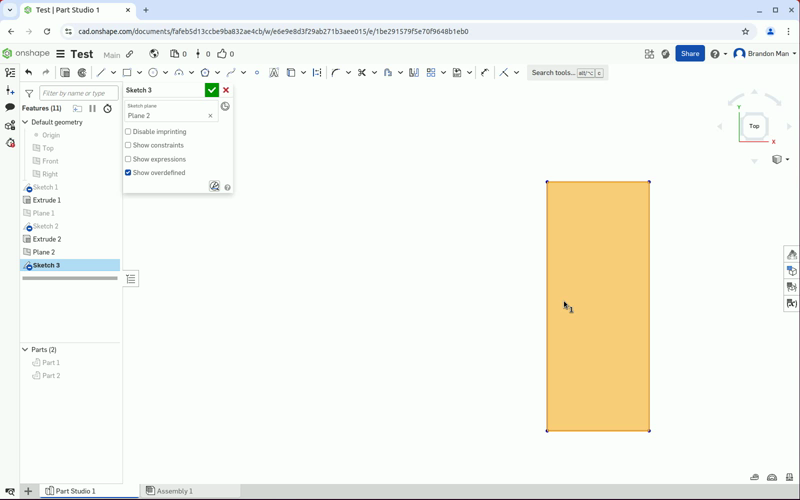
scroll(-6)
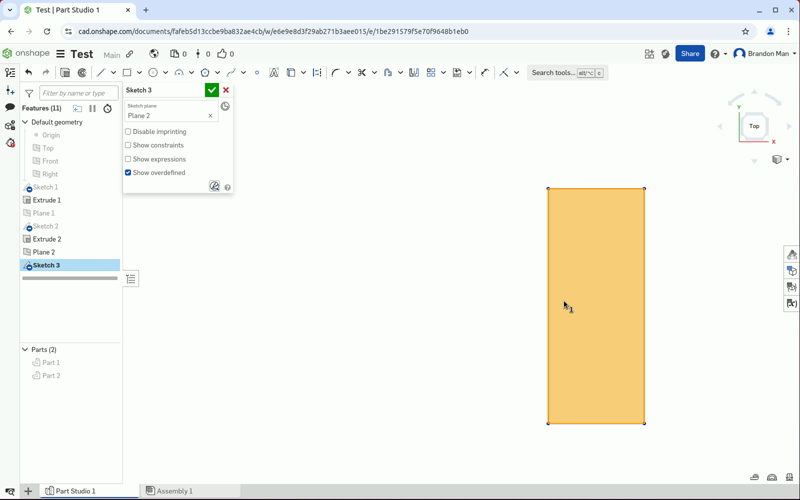
scroll(-6)
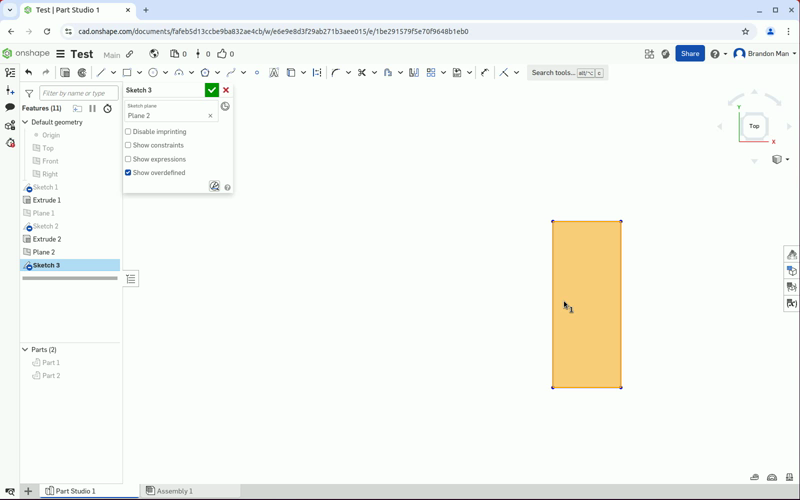
scroll(-6)
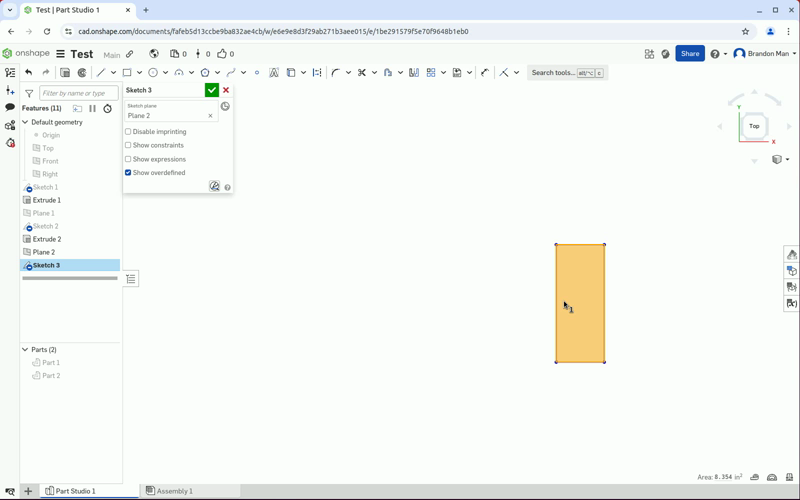
scroll(-6)
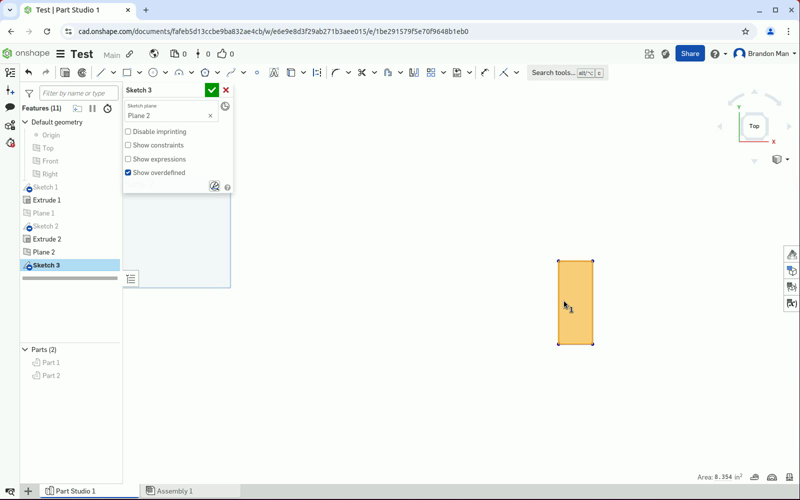
scroll(-6)
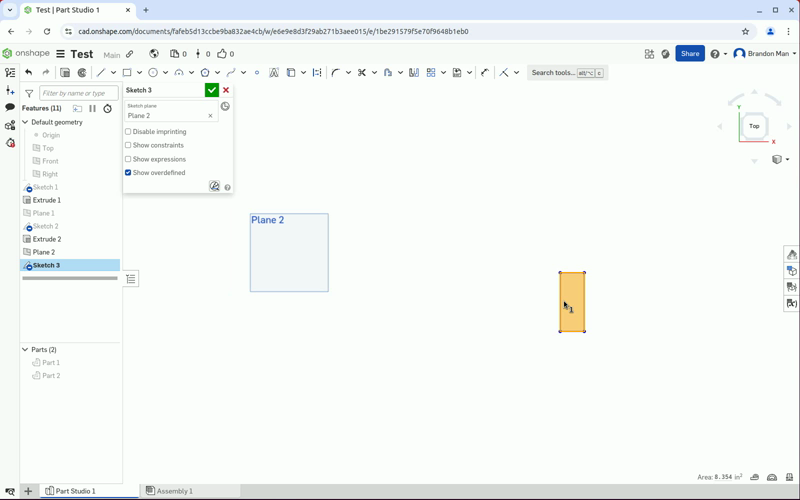
scroll(-6)
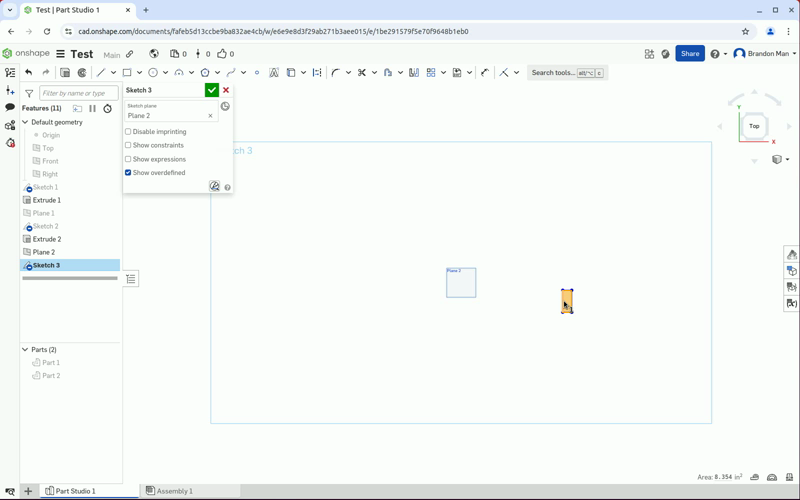
mouse_move(73, 352)
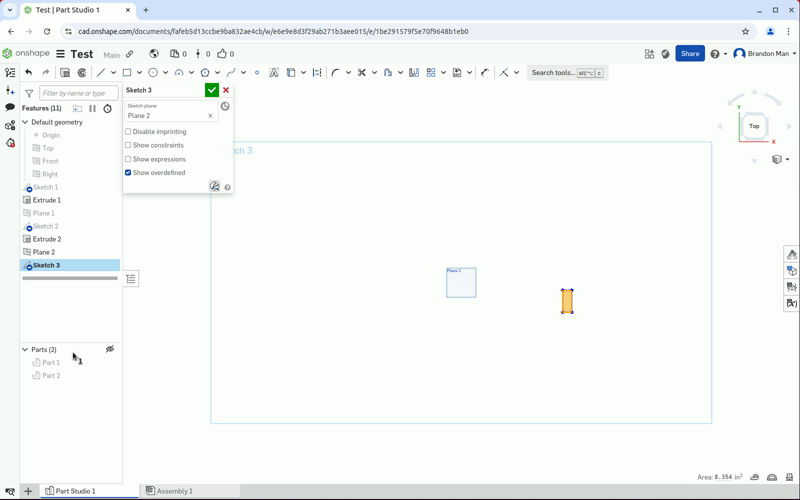
key(shift+y)
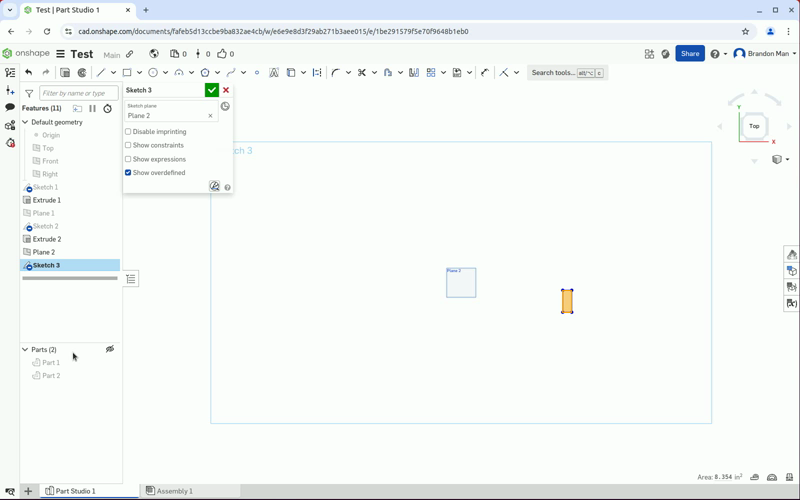
key(shift+e)
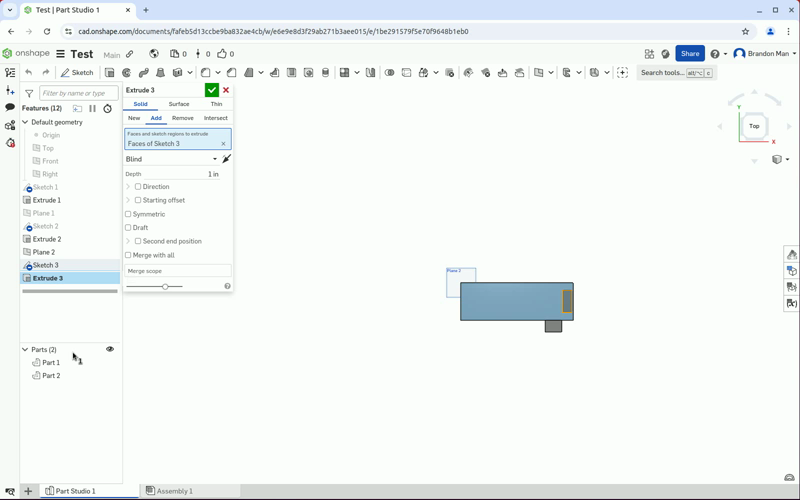
mouse_move(143, 106)
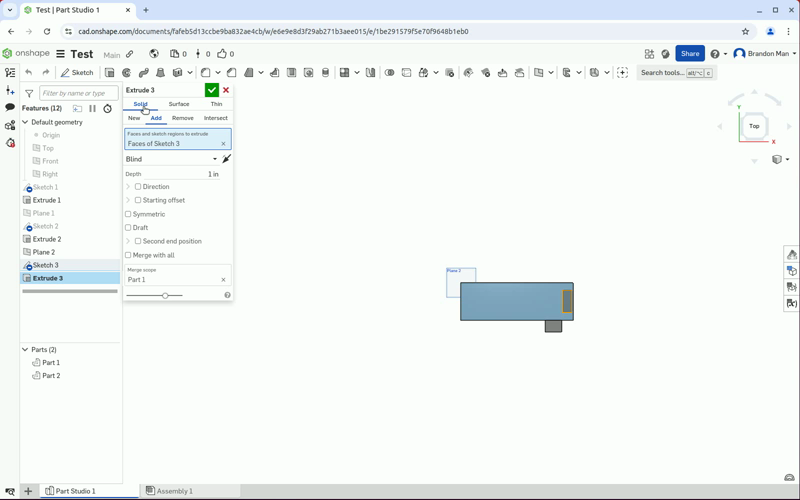
click(143, 106)
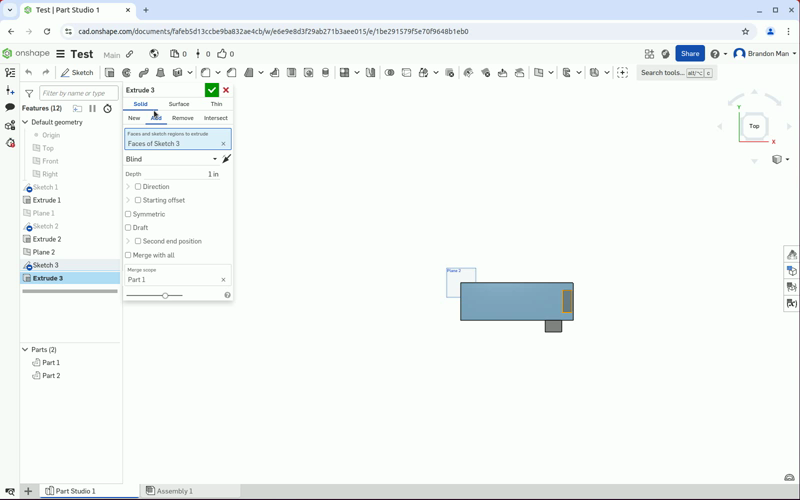
mouse_move(186, 120)
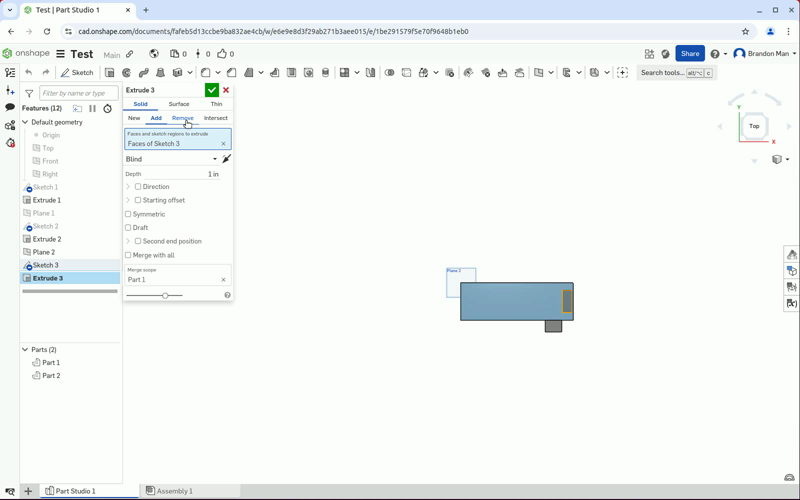
click(186, 120)
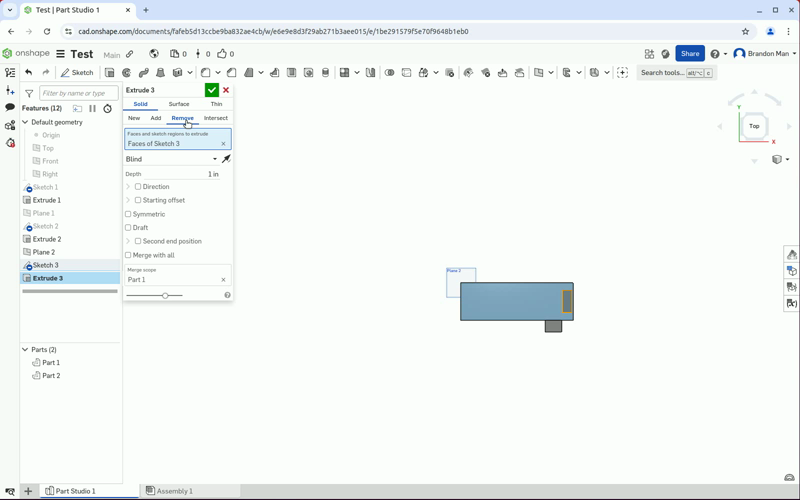
key(tab, 4)
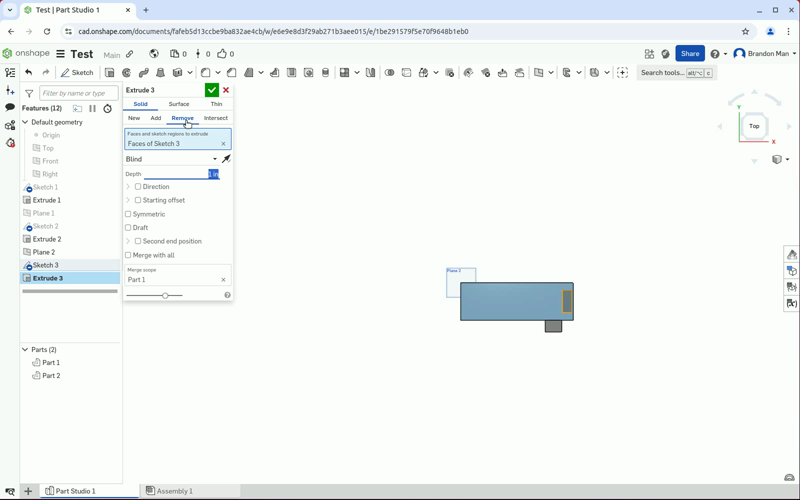
text(0.241)
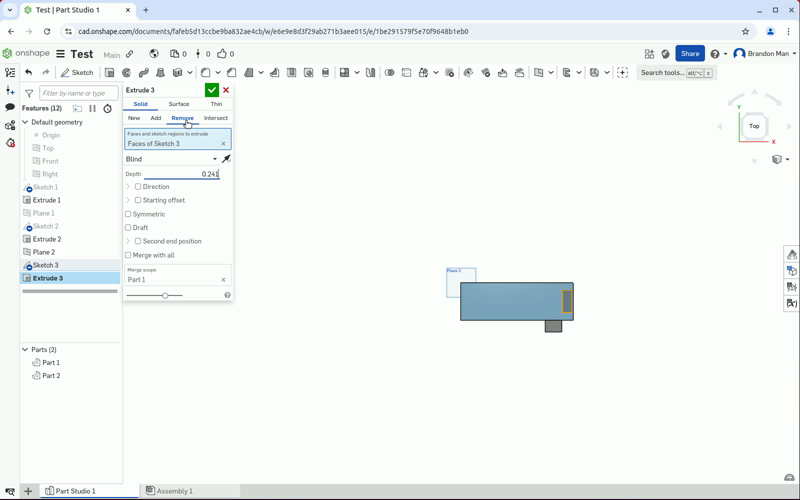
key(tab, 6)
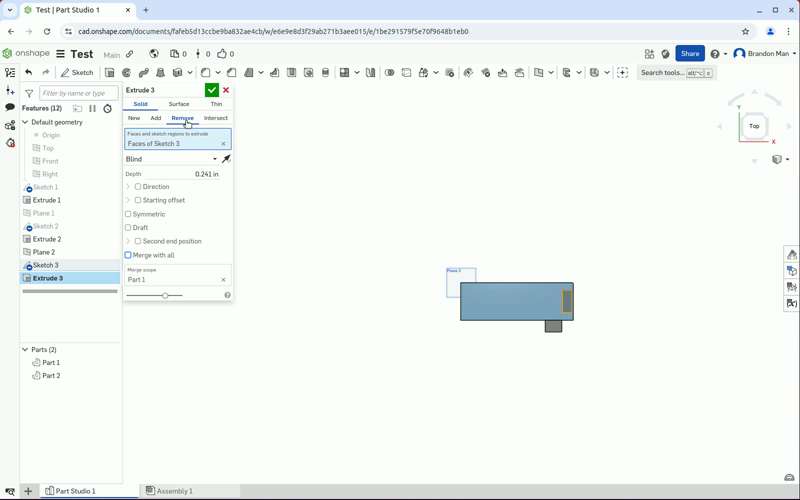
key(space)
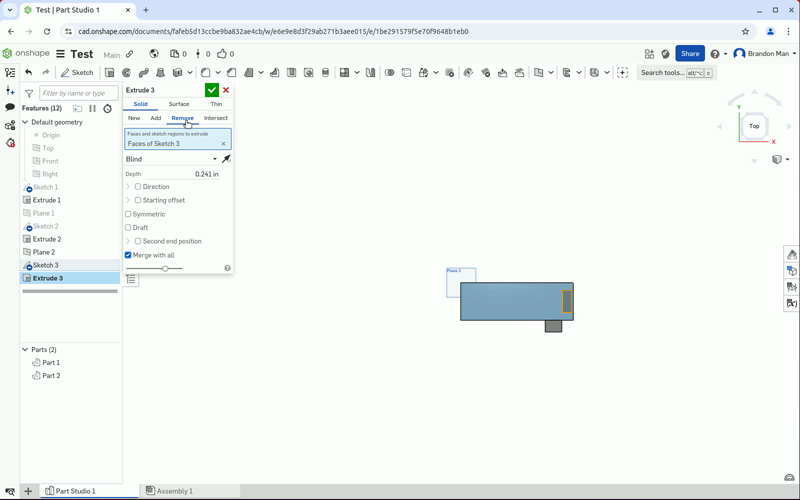
key(enter)
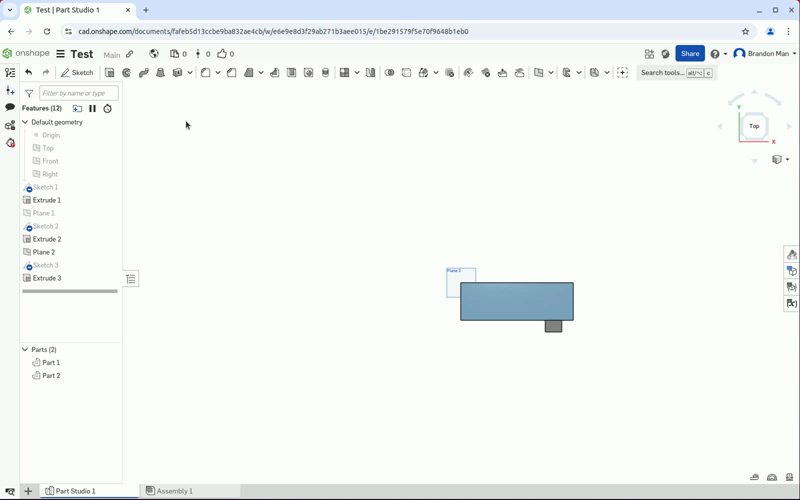
key(shift+h)
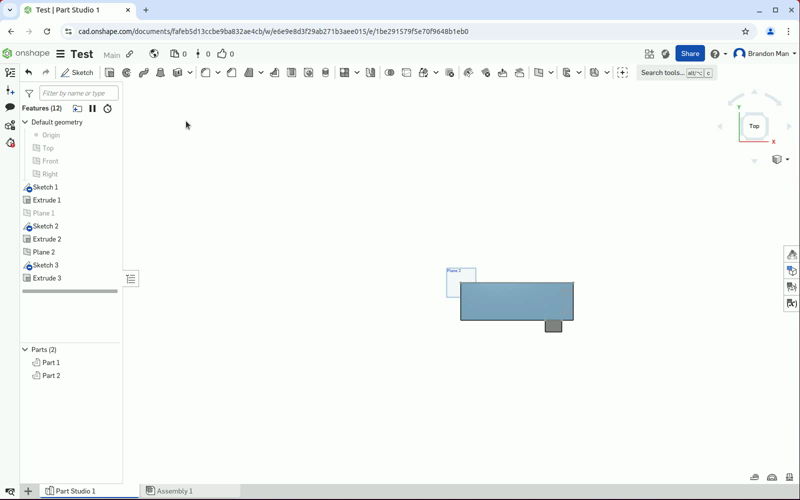
key(shift+h)
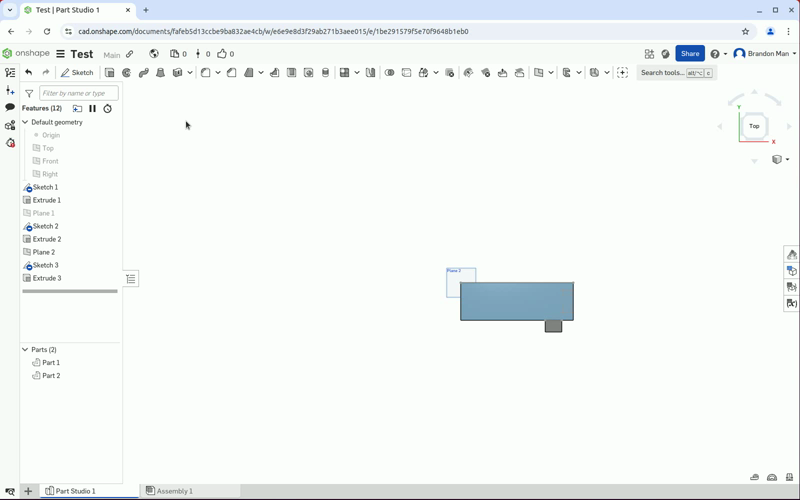
key(shift+7)
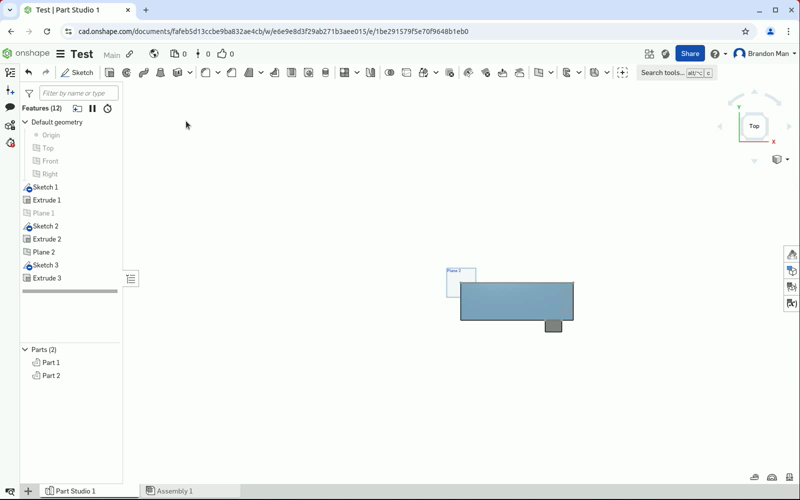
key(up, 3)
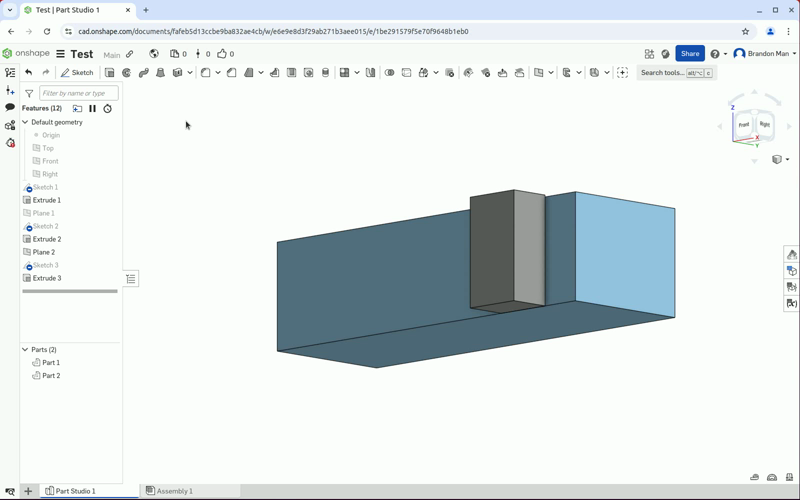
key(left, 3)
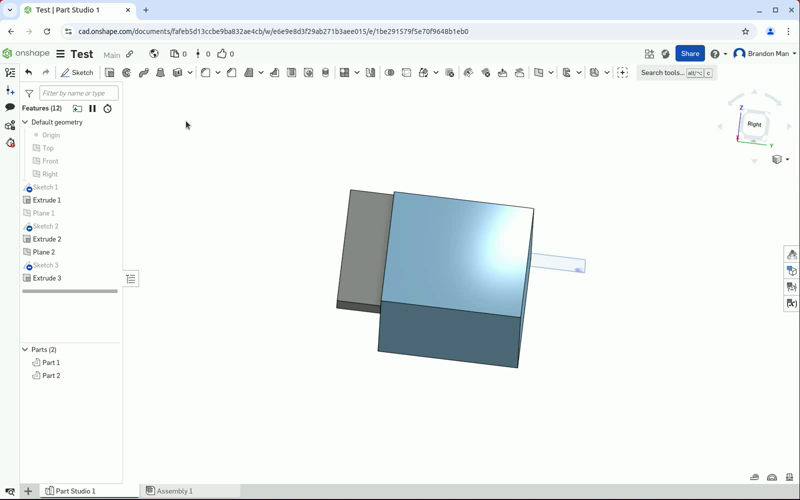
key(right, 3)
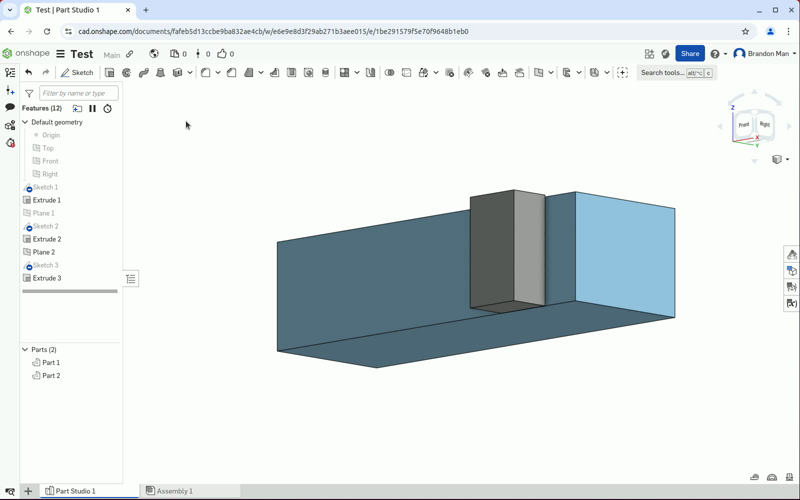
key(down, 3)
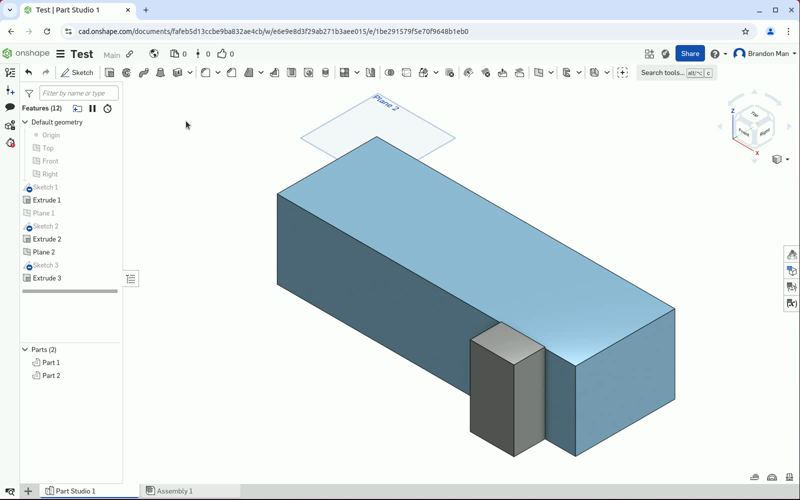
mouse_move(73, 189)
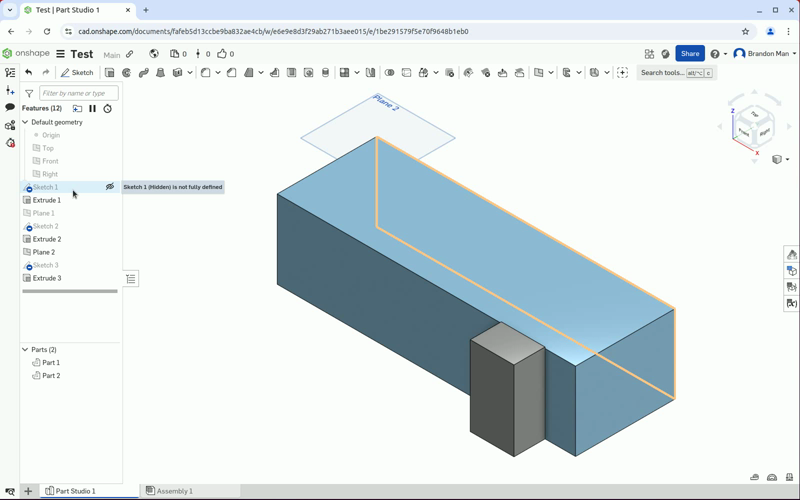
click(73, 189)